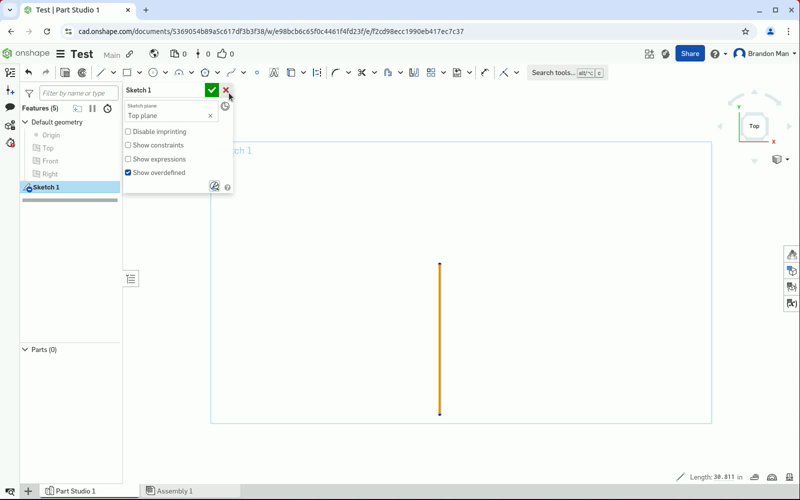
key(shift+h)
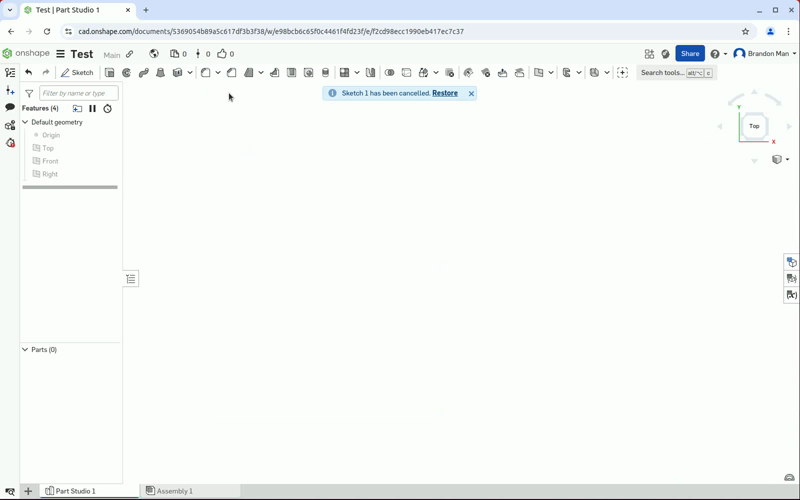
key(shift+s)
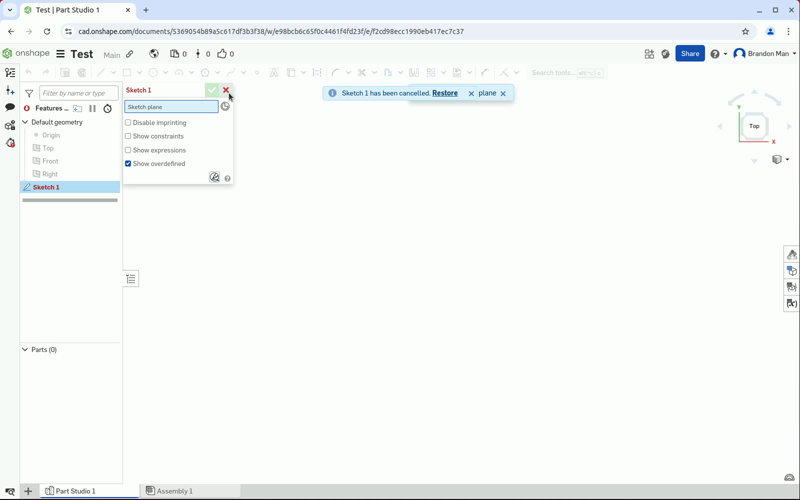
mouse_move(73, 150)
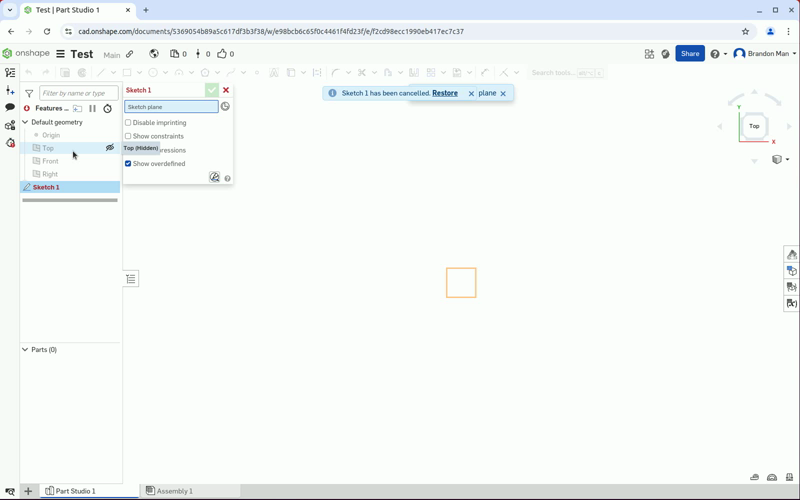
click(73, 150)
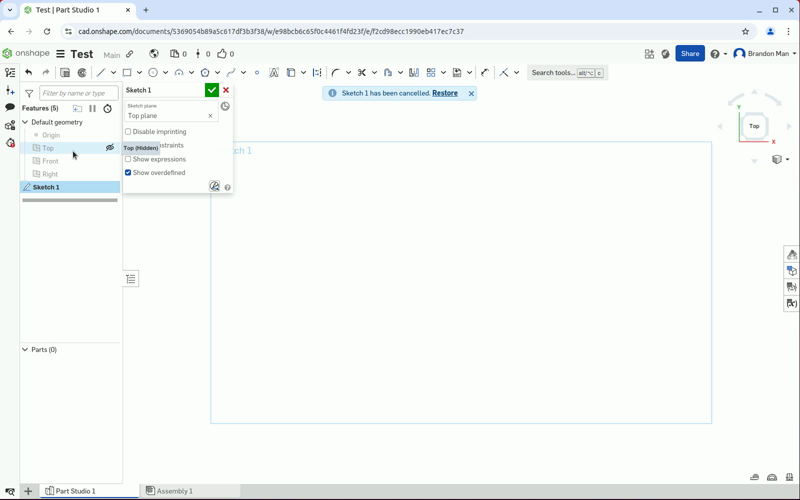
mouse_move(73, 352)
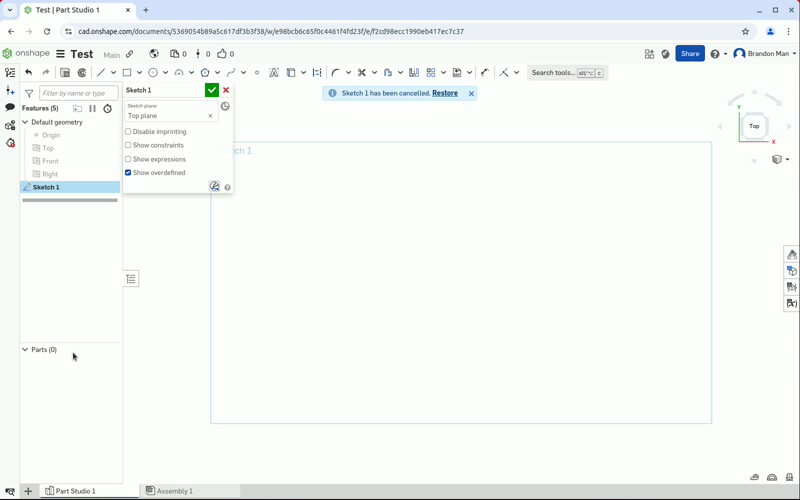
key(y)
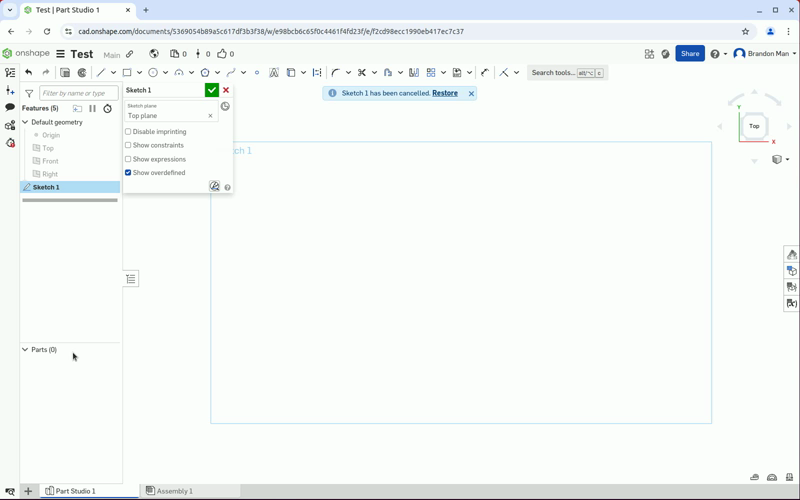
key(l)
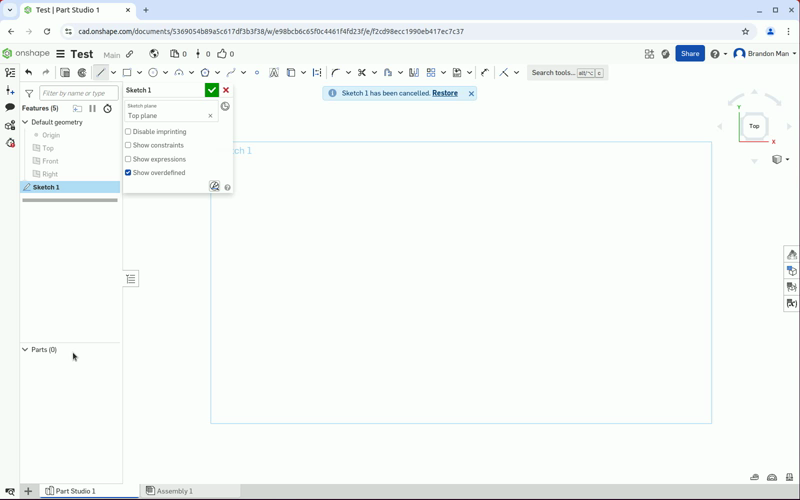
key_down(shift)
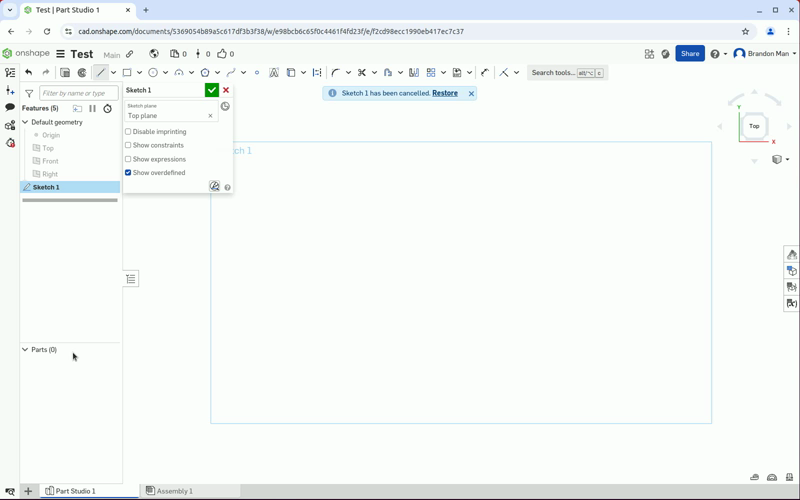
mouse_move(396, 255)
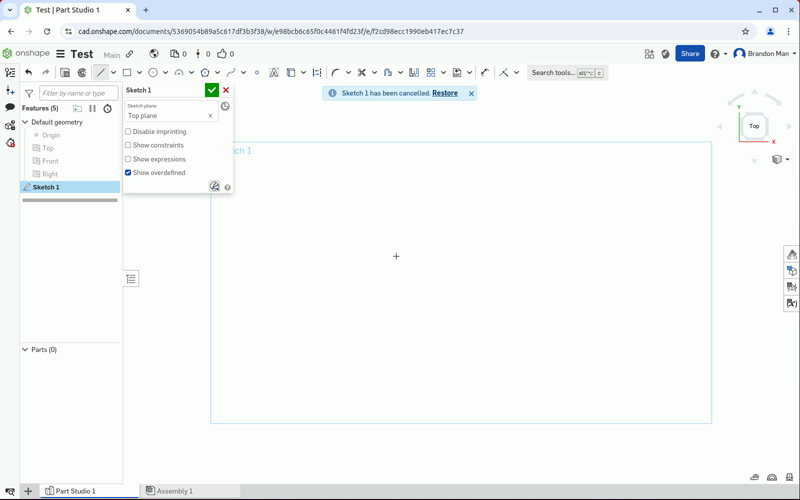
click(396, 255)
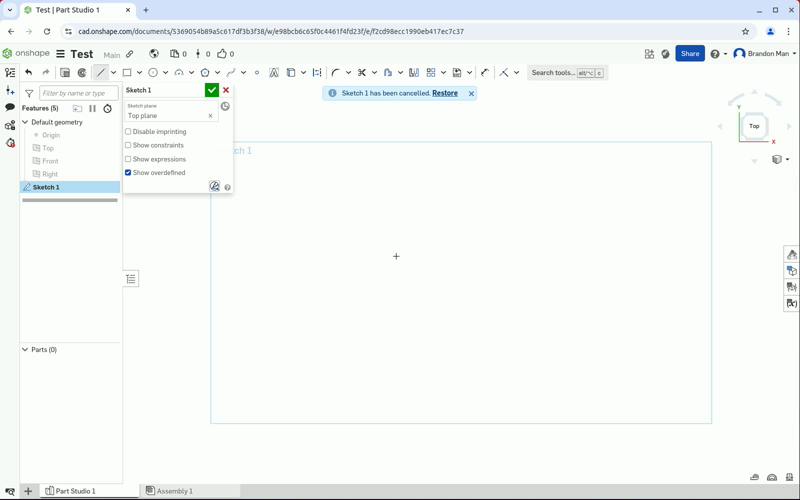
key_up(shift)
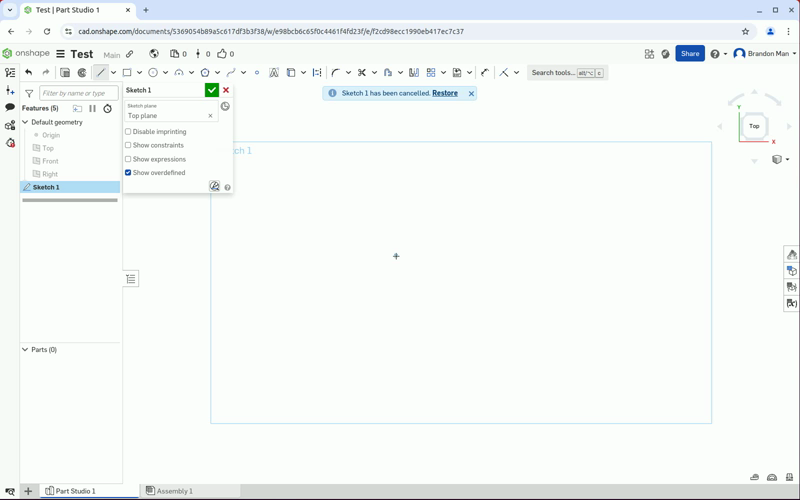
key_down(shift)
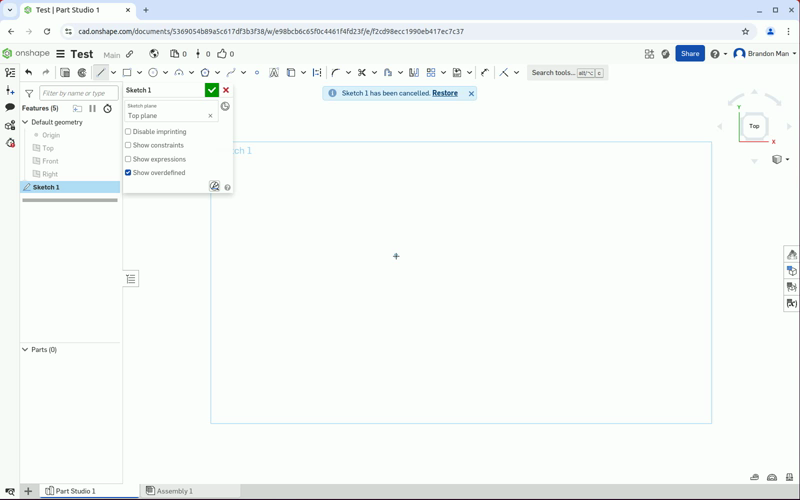
mouse_move(461, 255)
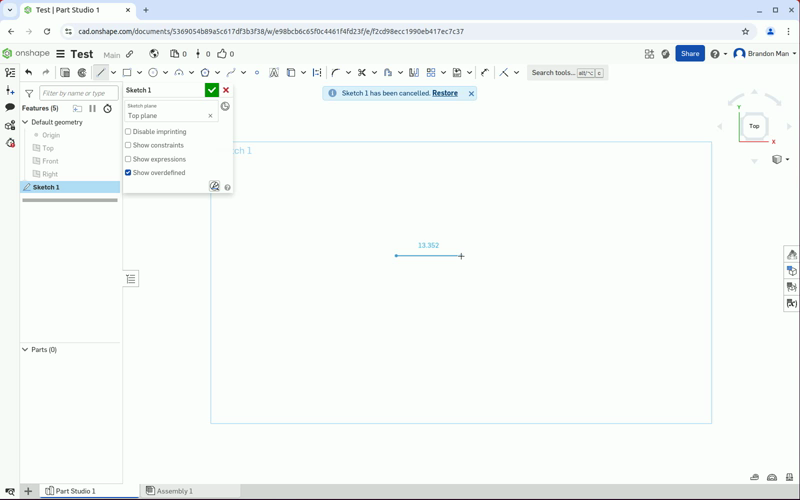
click(461, 255)
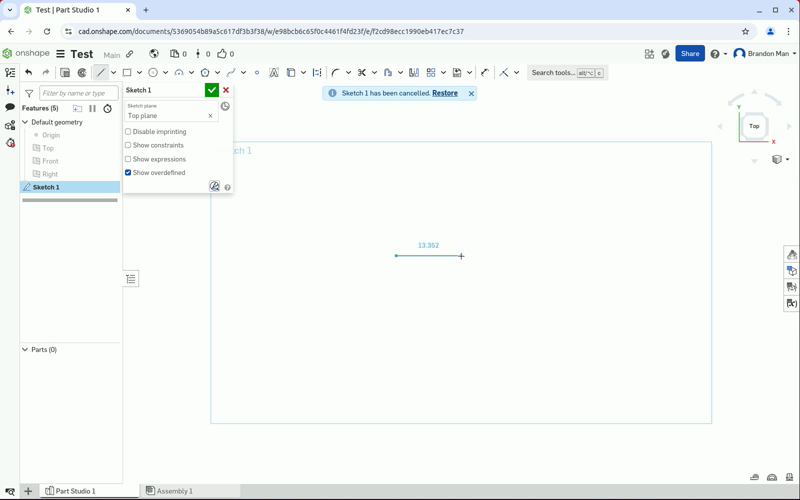
key_up(shift)
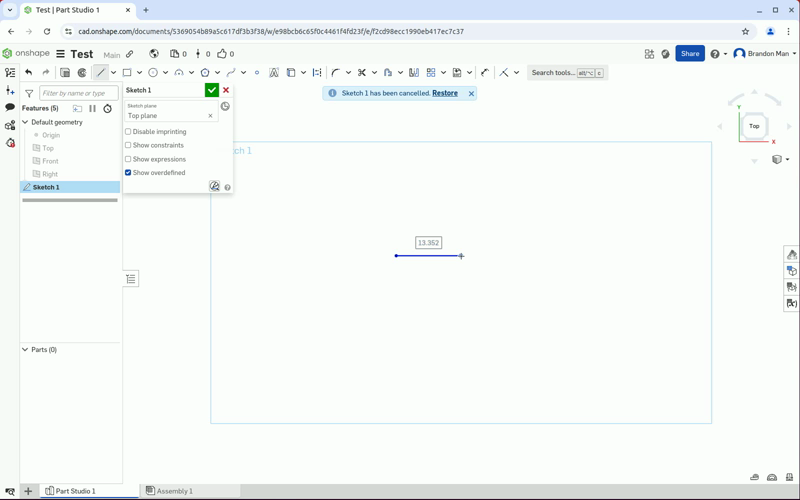
key_down(shift)
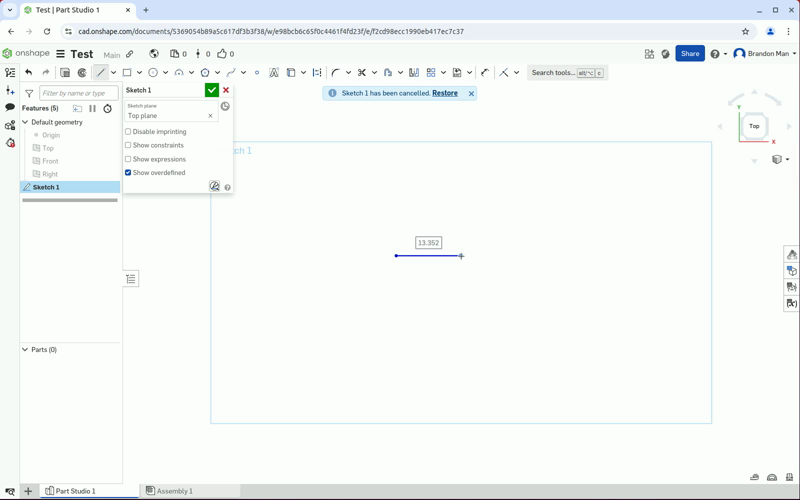
mouse_move(461, 170)
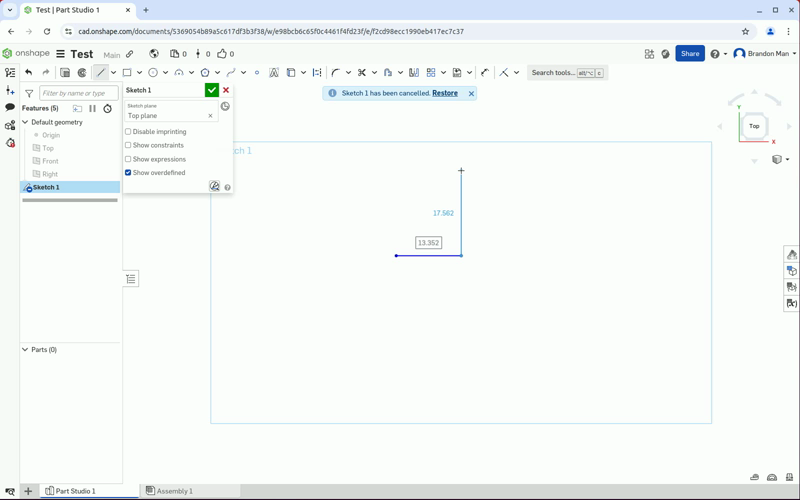
click(461, 170)
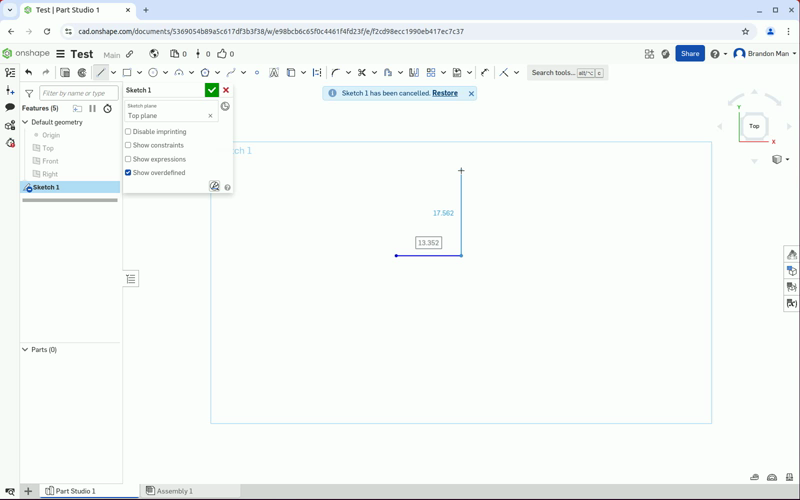
key_up(shift)
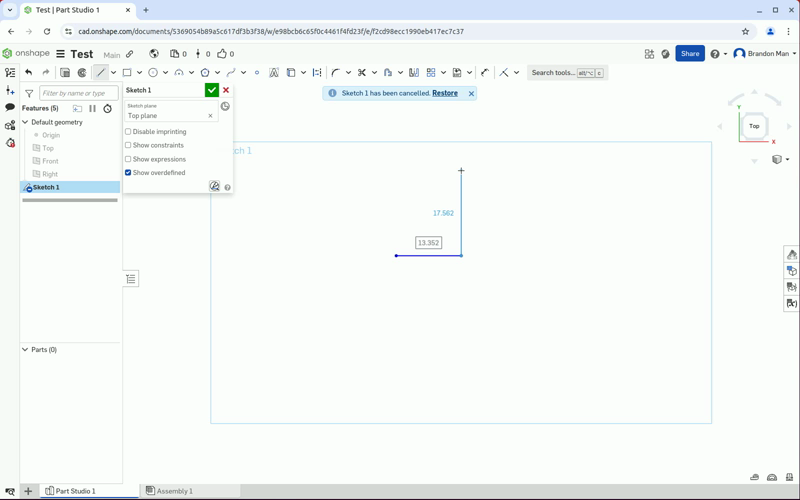
key_down(shift)
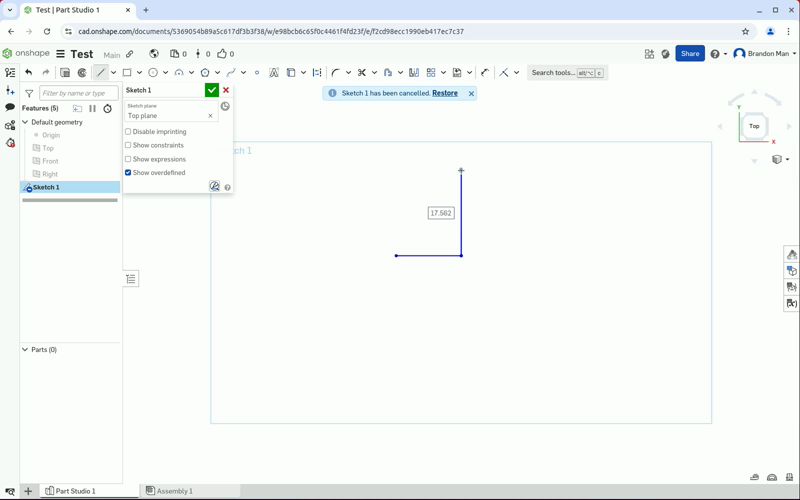
mouse_move(396, 170)
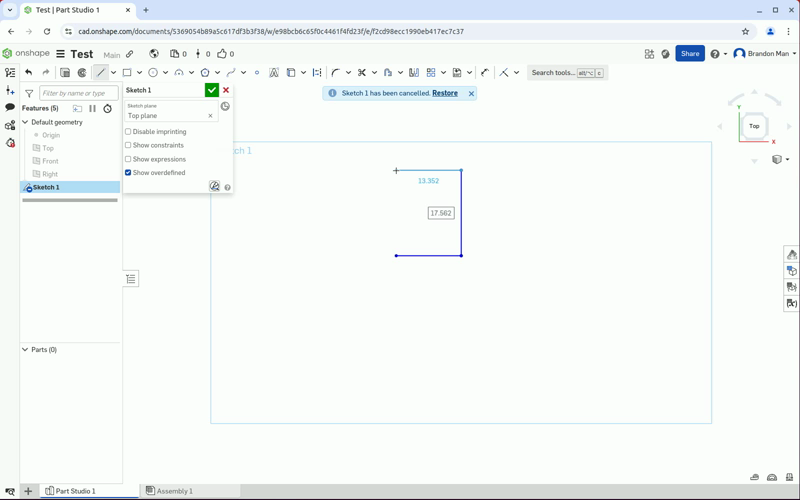
click(396, 170)
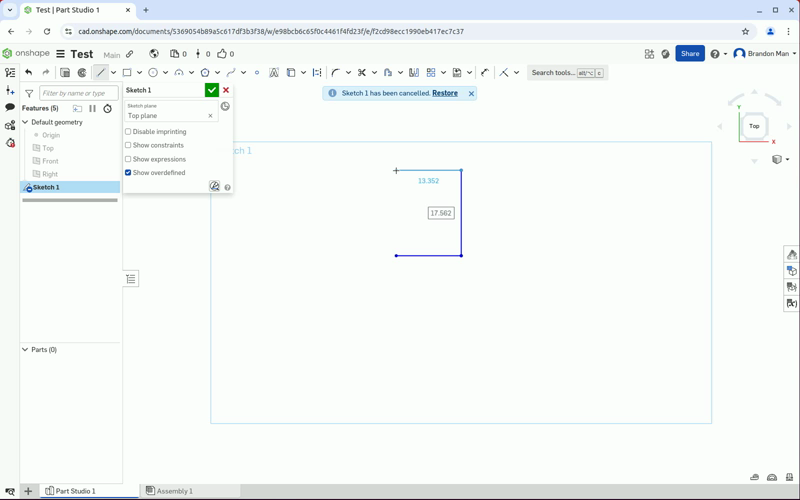
key_up(shift)
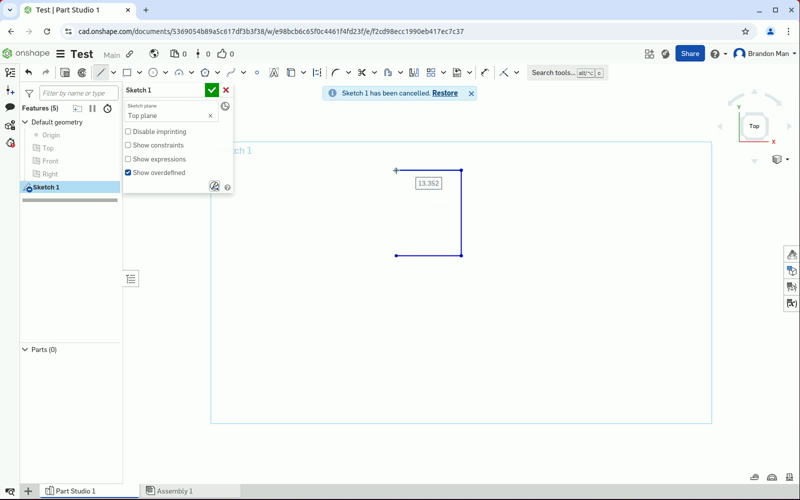
key_down(shift)
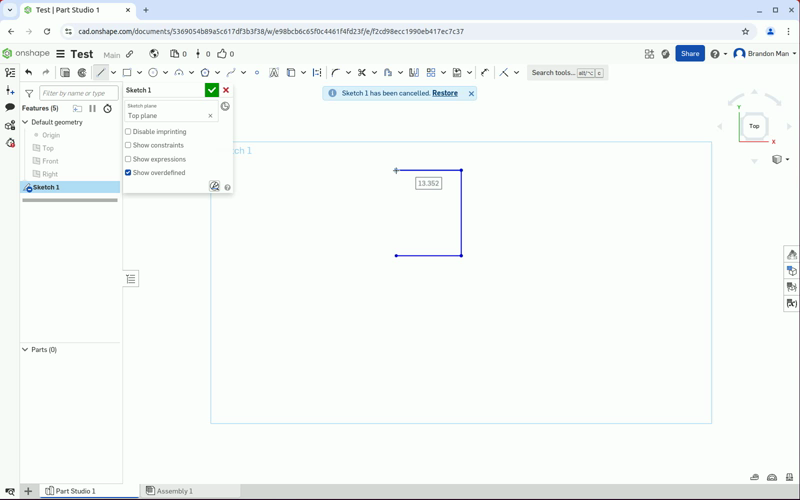
mouse_move(396, 255)
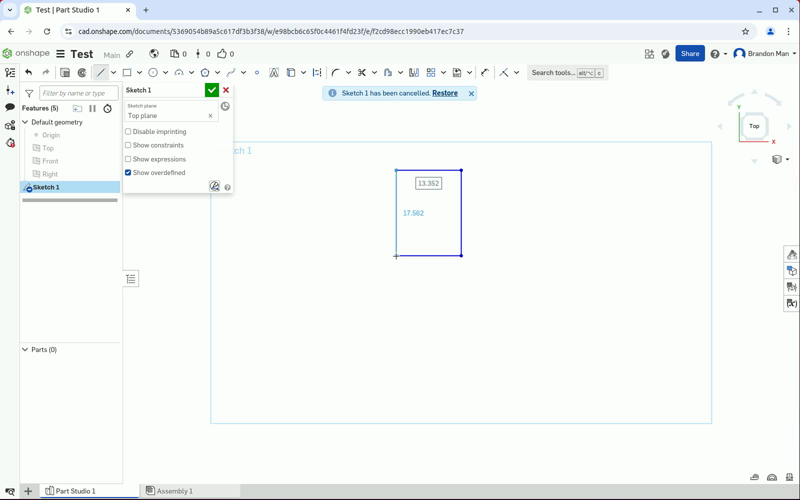
key_up(shift)
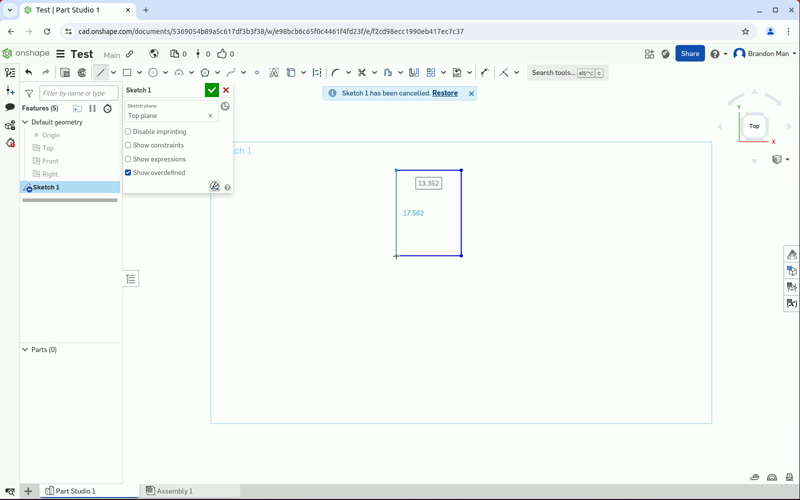
click(396, 255)
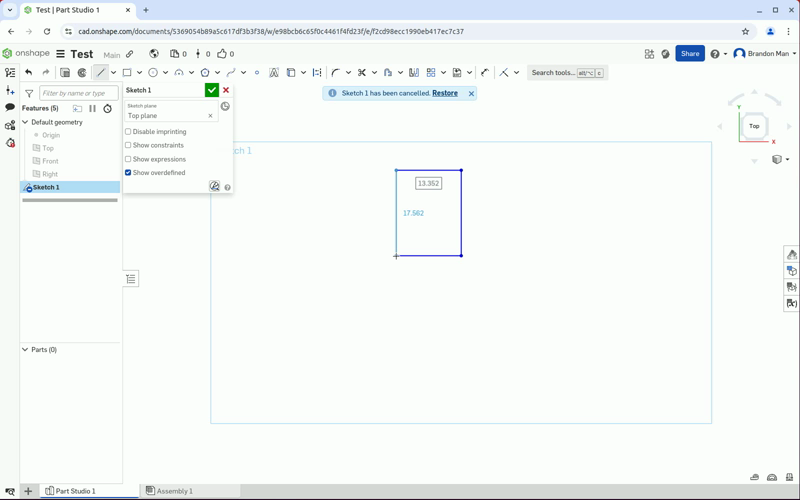
key(esc)
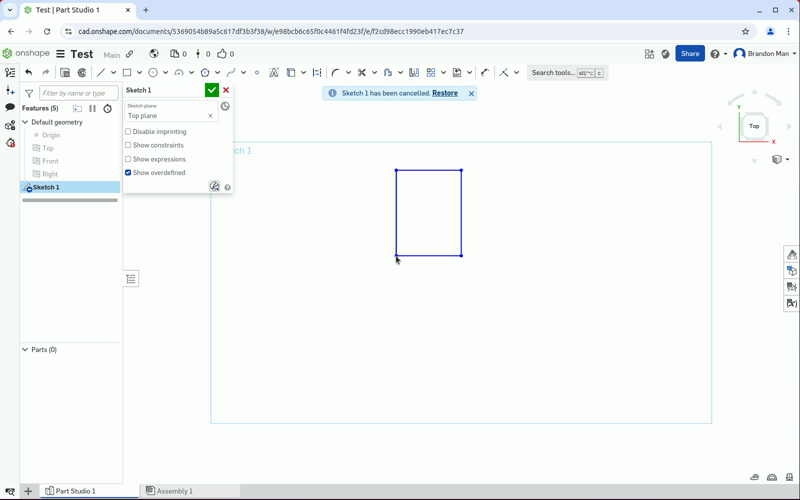
mouse_move(448, 176)
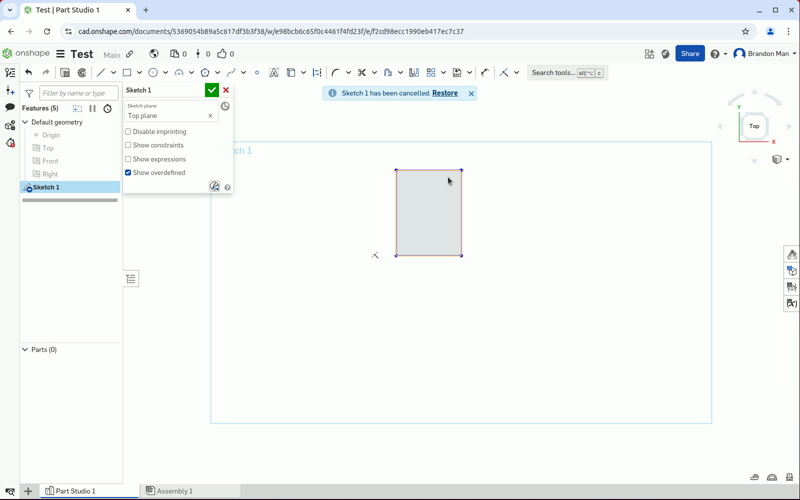
click(448, 176)
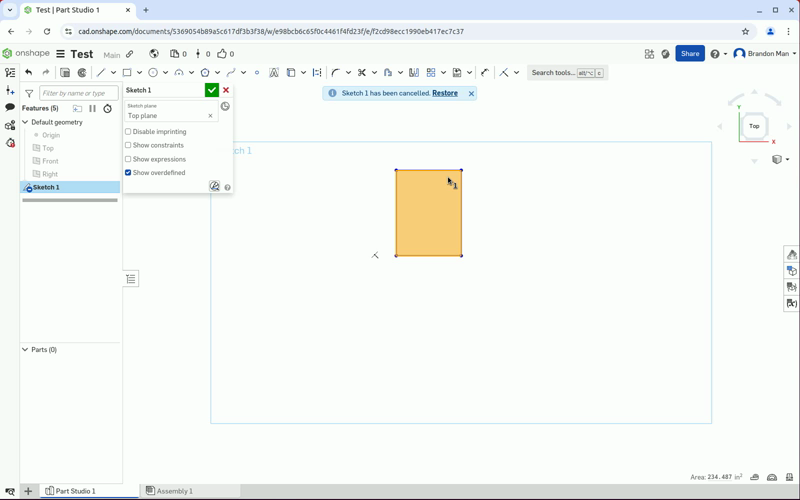
mouse_move(73, 352)
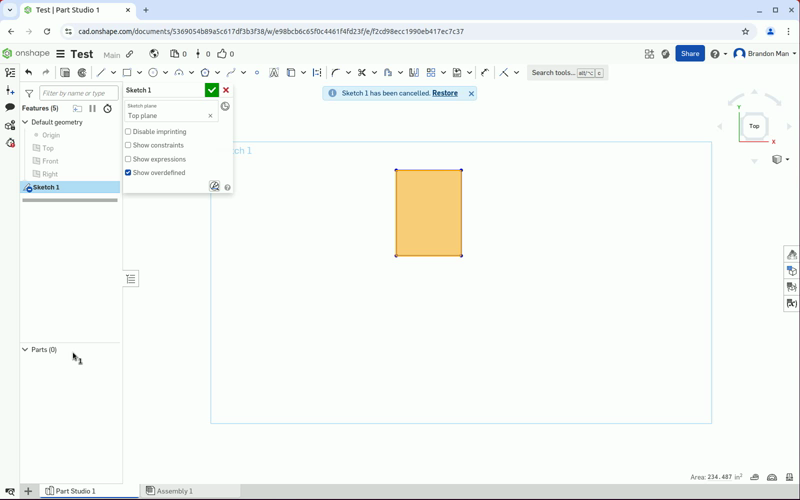
key(shift+y)
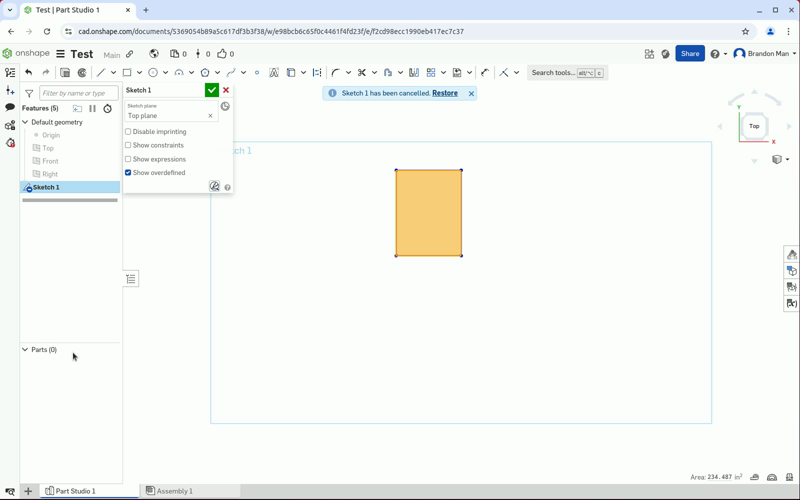
key(shift+e)
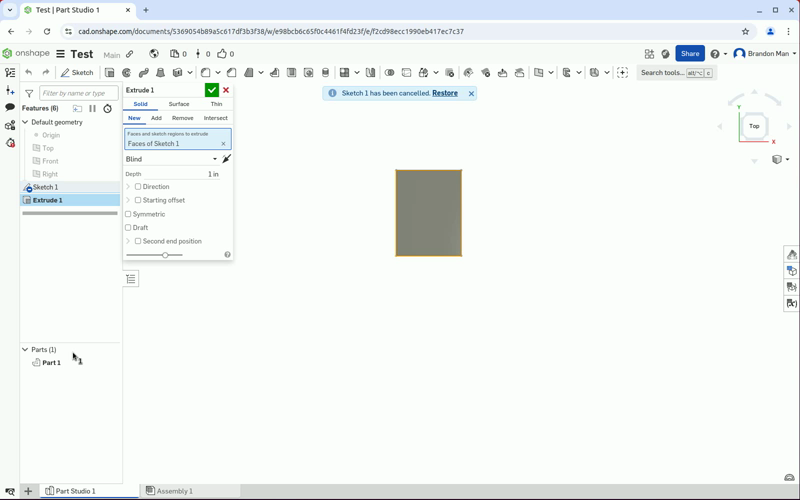
mouse_move(143, 106)
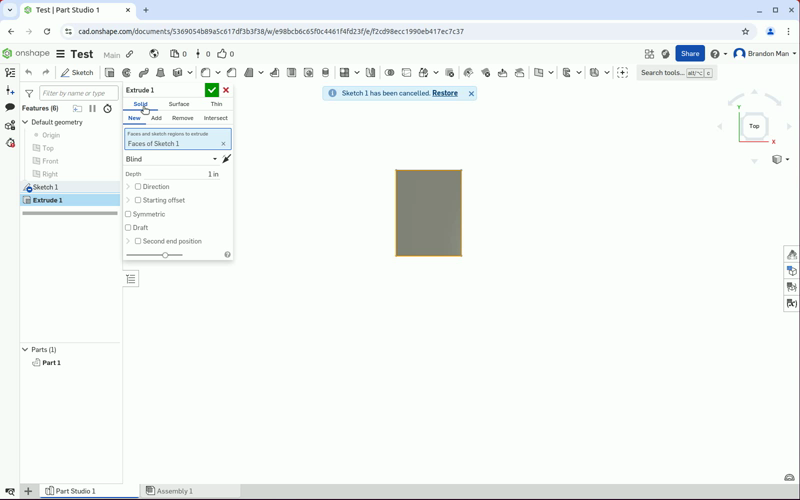
click(143, 106)
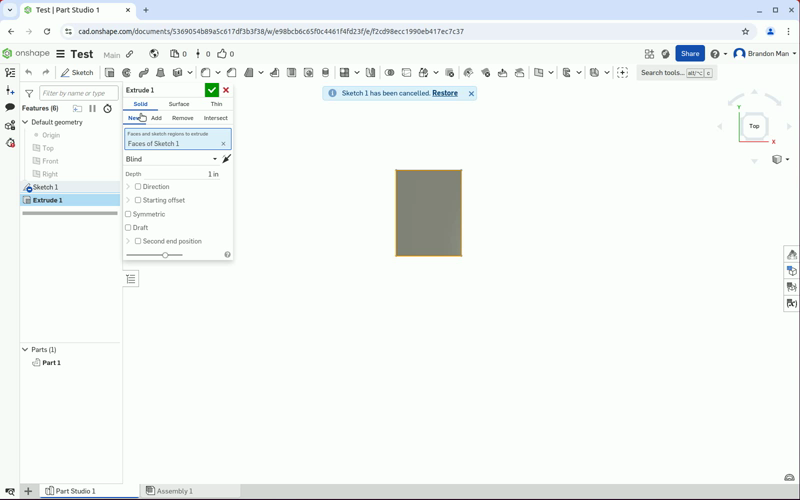
mouse_move(137, 120)
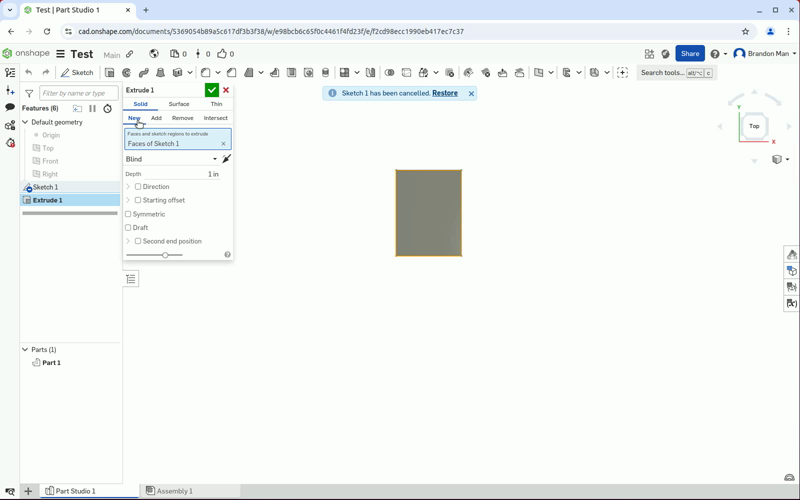
click(137, 120)
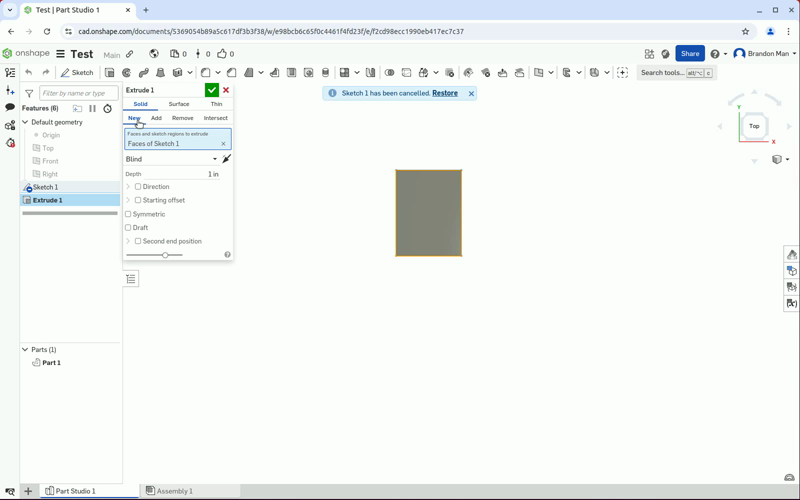
key(tab, 4)
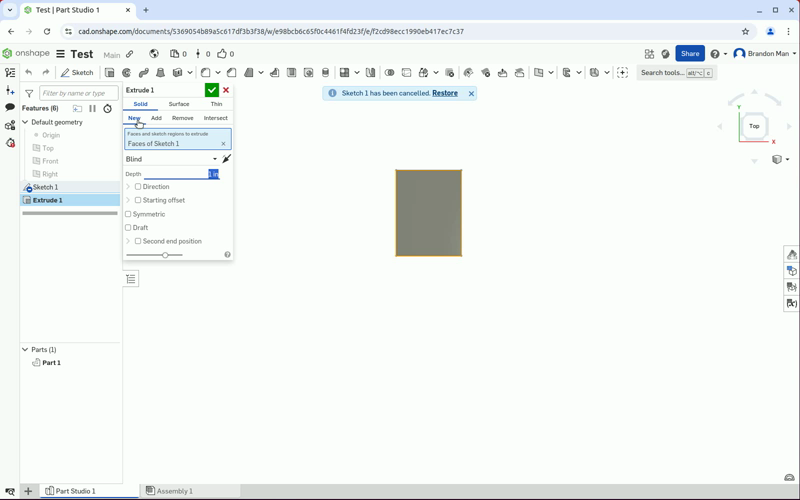
text(1.444)
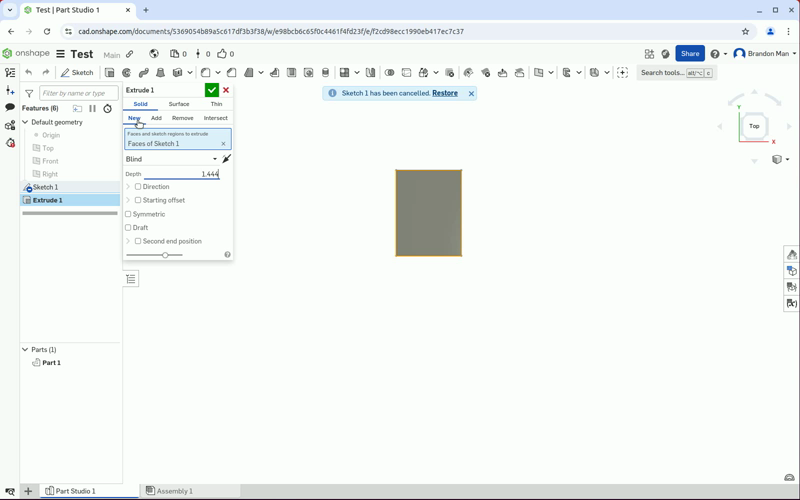
key(enter)
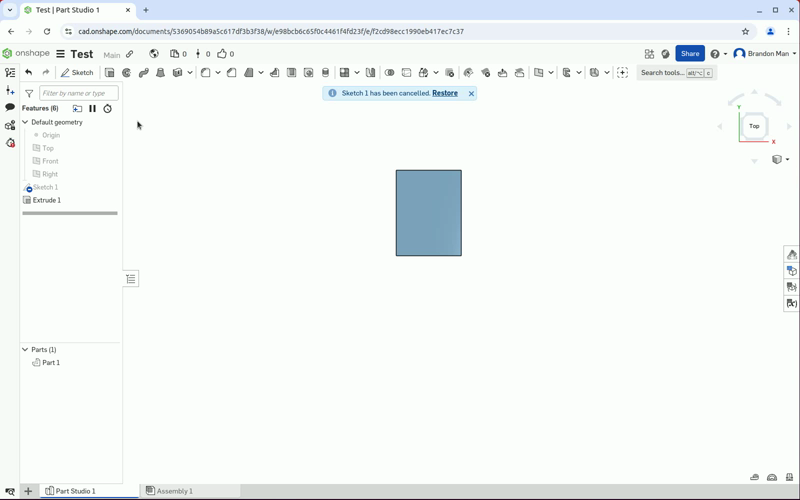
key(shift+h)
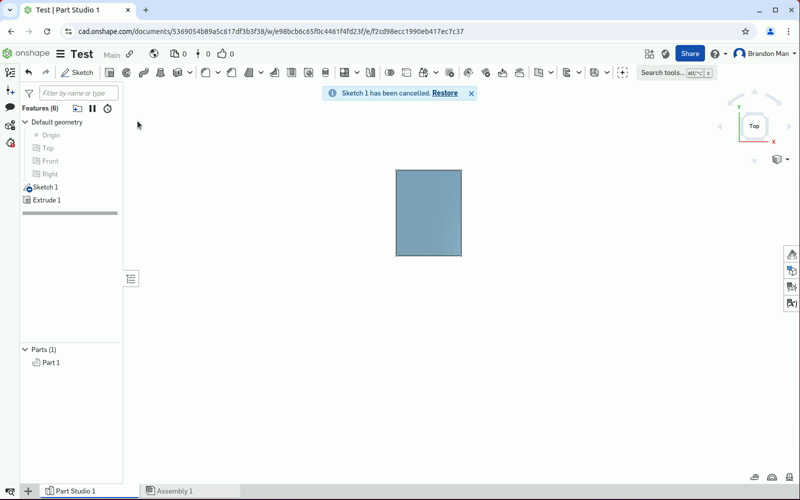
key(shift+h)
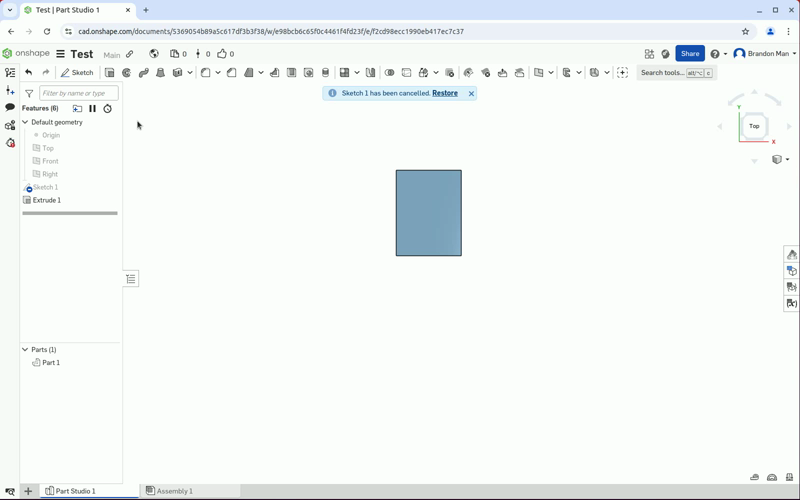
mouse_move(73, 189)
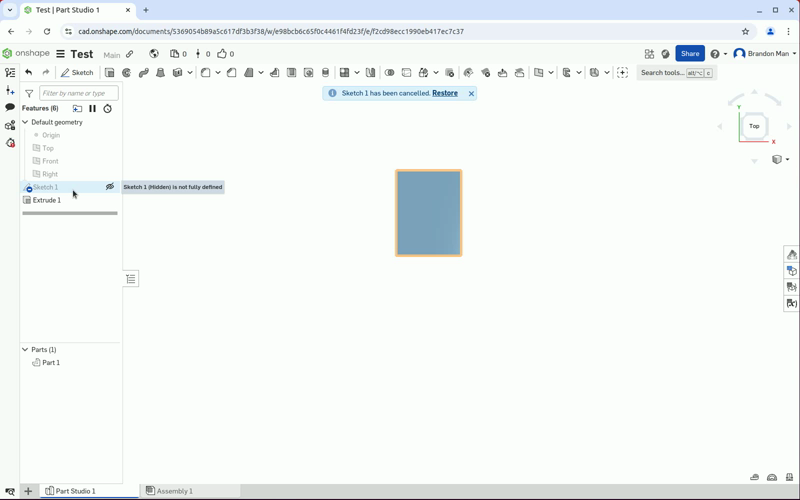
click(73, 189)
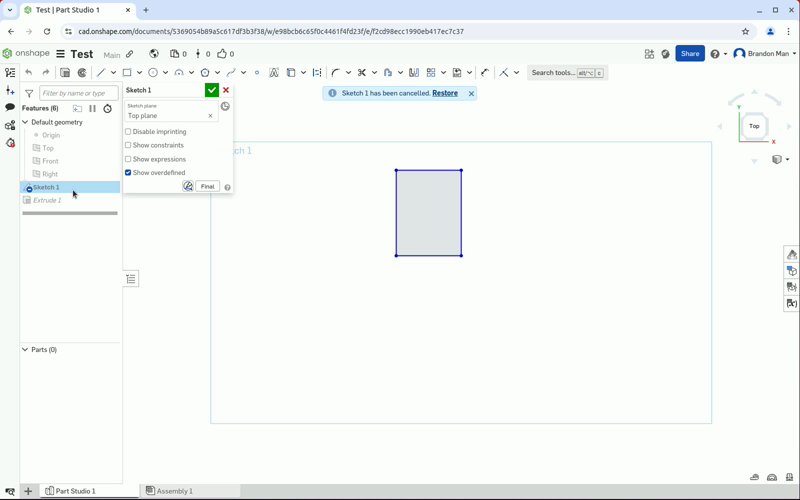
mouse_move(229, 92)
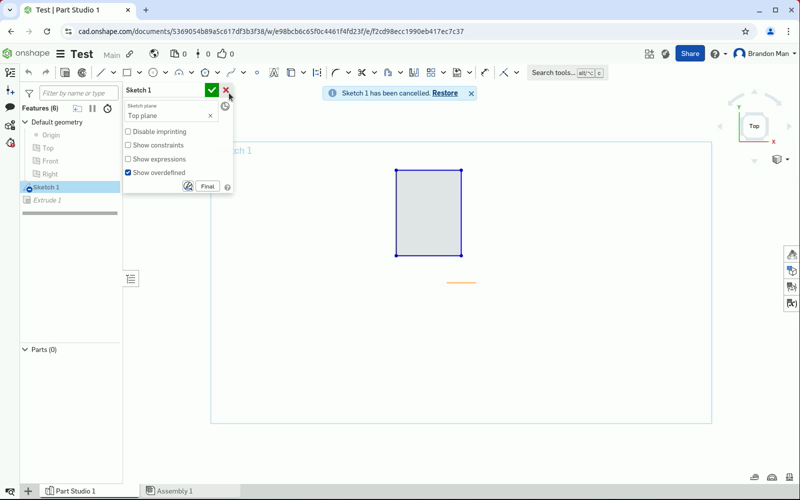
click(229, 92)
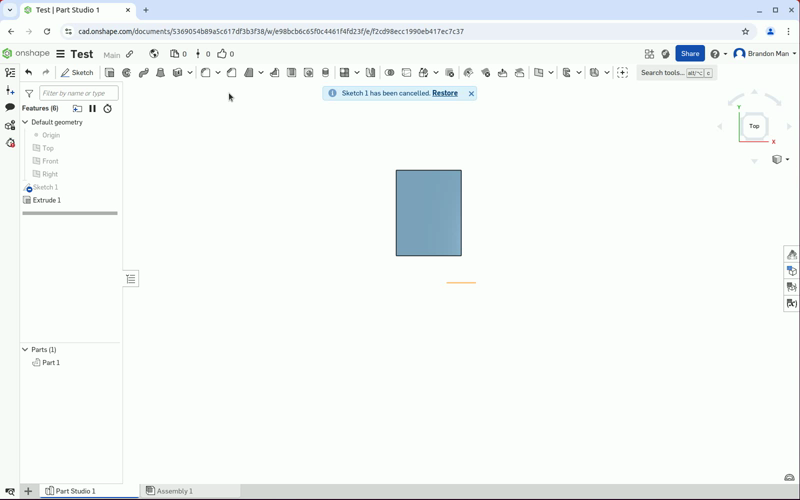
mouse_move(541, 75)
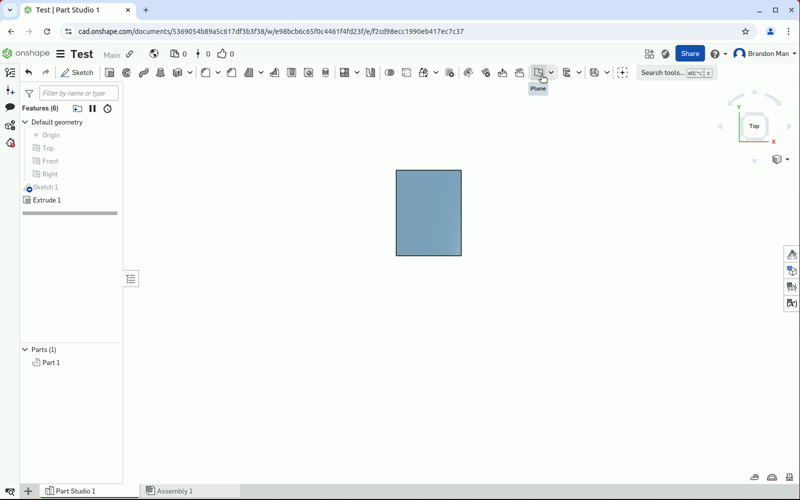
click(541, 75)
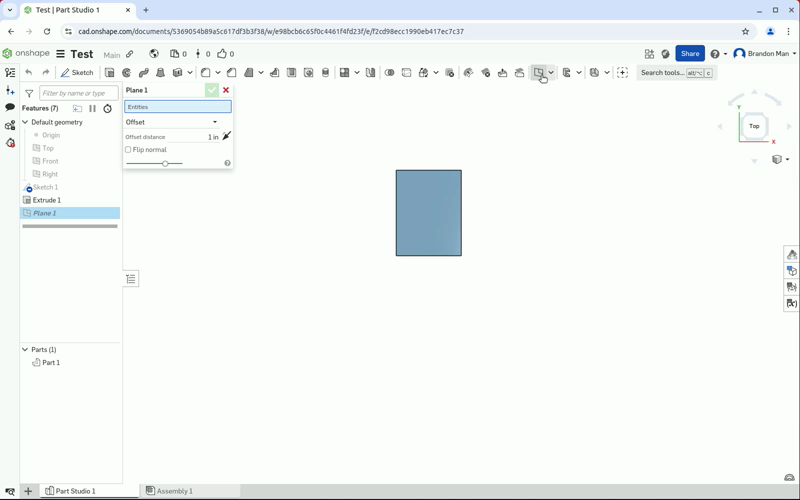
mouse_move(73, 150)
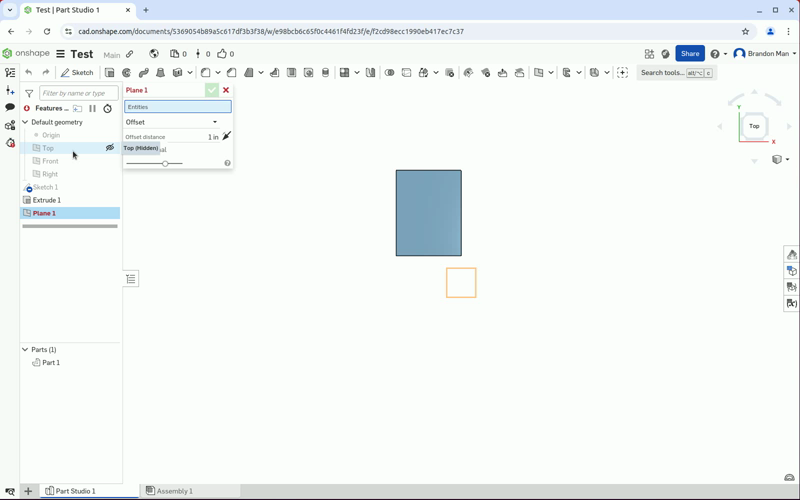
click(73, 150)
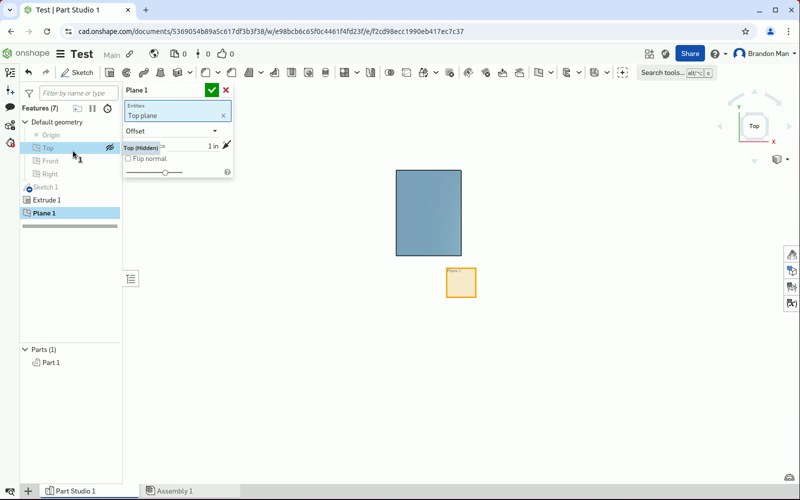
key(tab, 2)
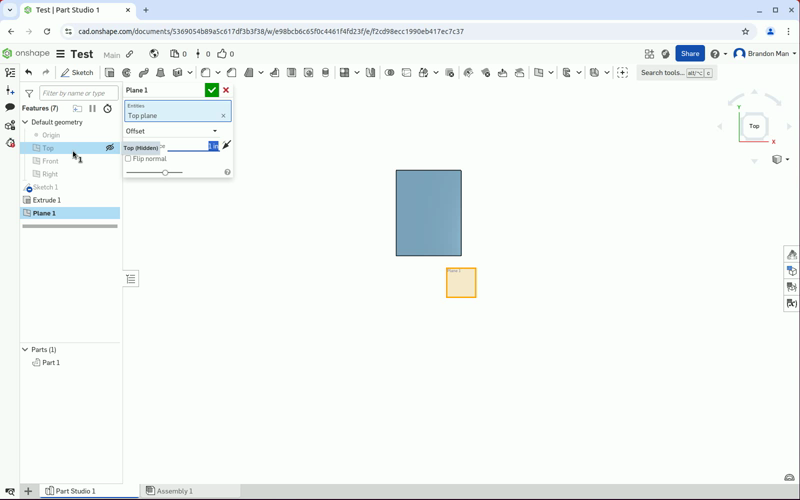
text(1.448)
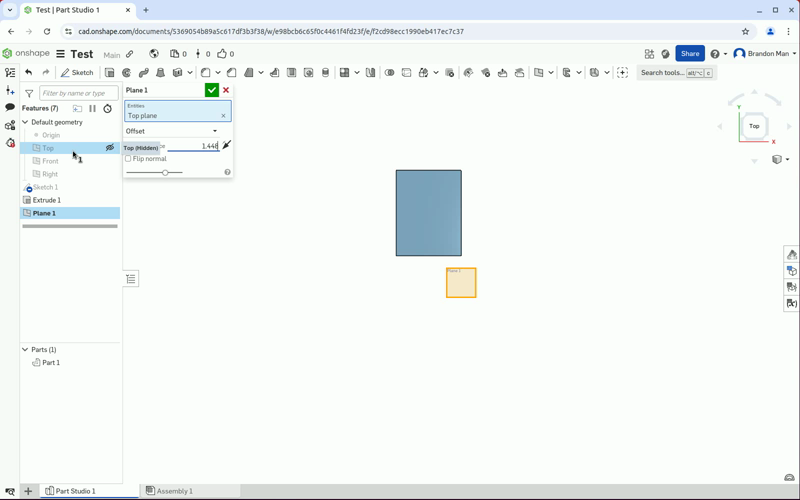
key(enter, 2)
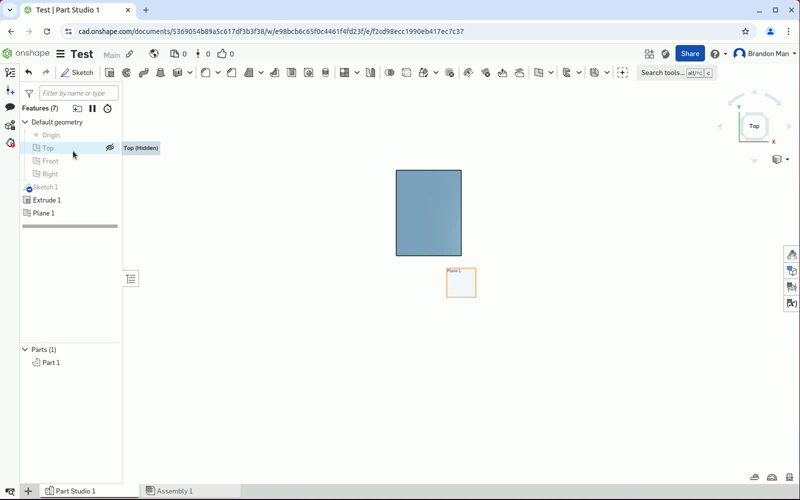
key(shift+s)
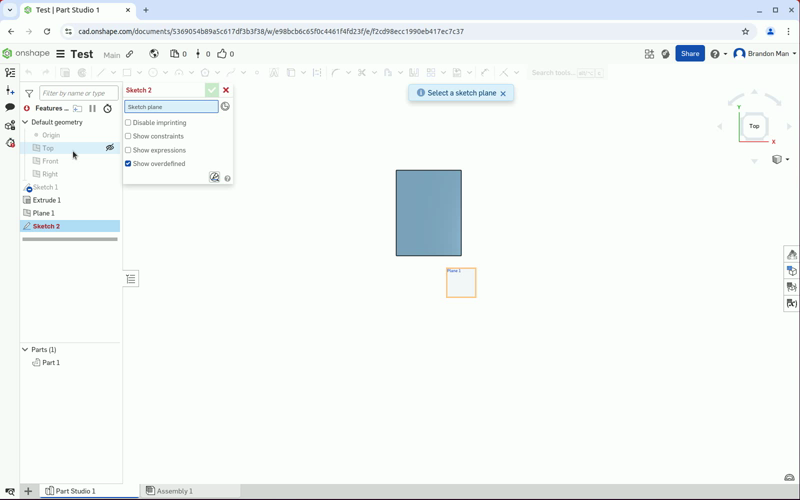
mouse_move(73, 215)
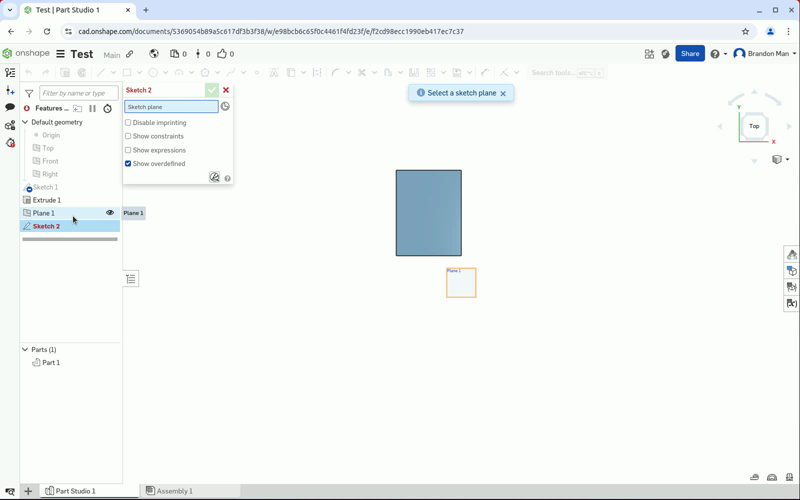
click(73, 215)
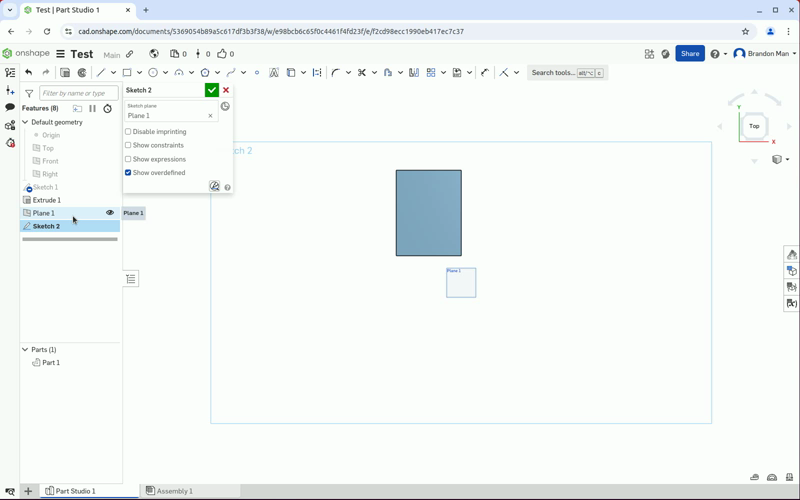
mouse_move(73, 352)
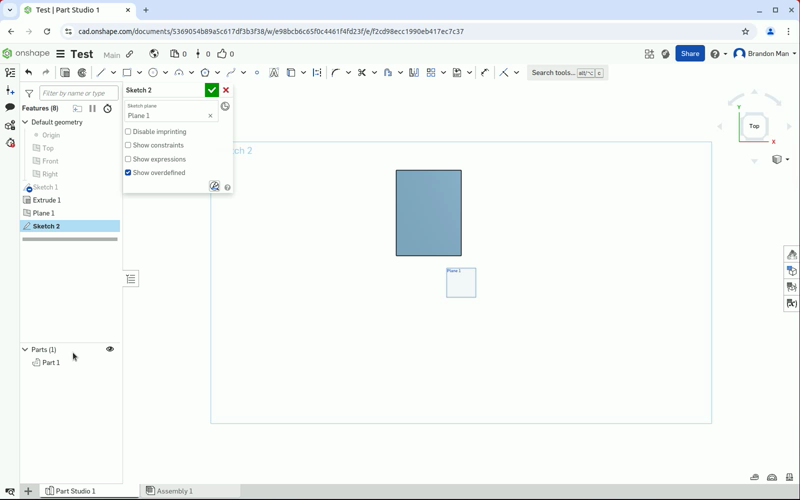
key(y)
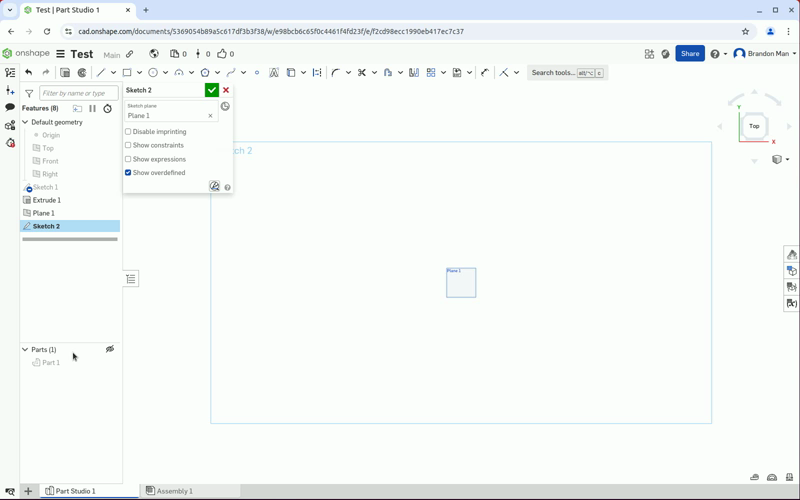
key(a)
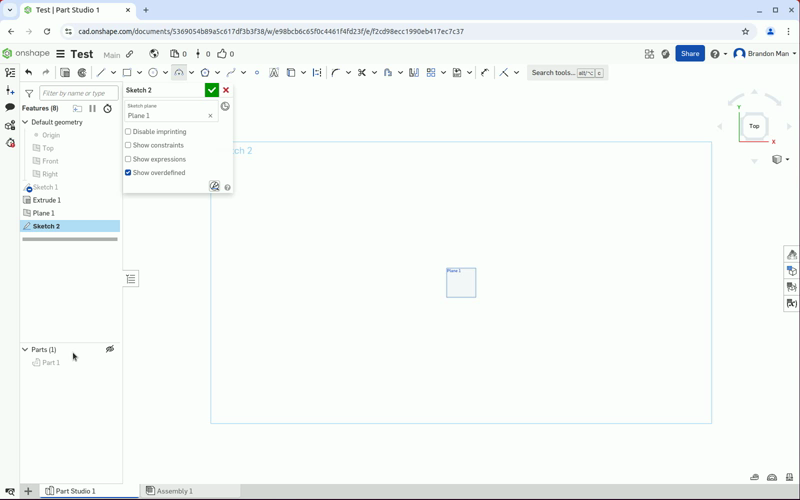
key_down(shift)
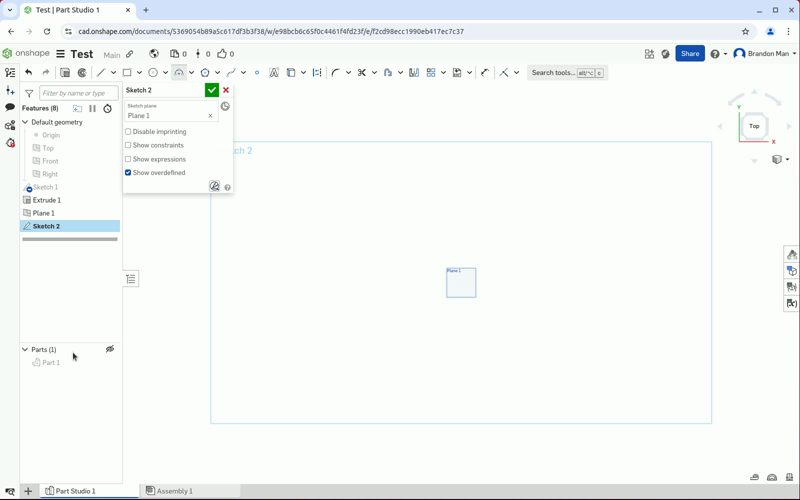
mouse_move(401, 243)
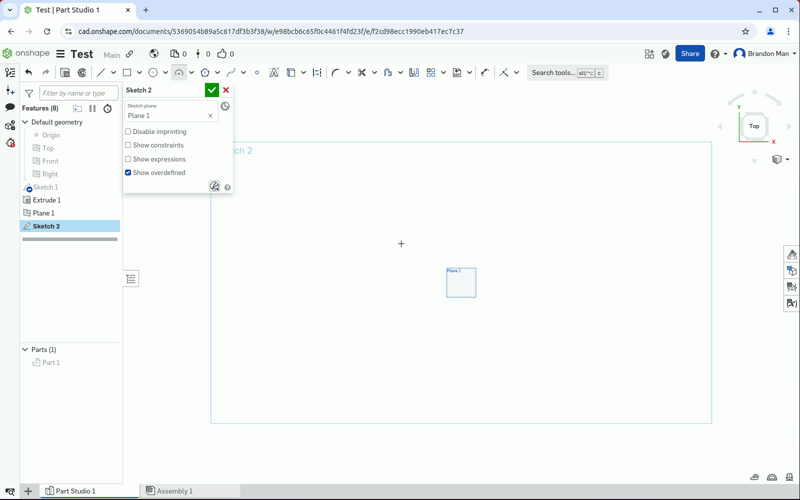
click(401, 243)
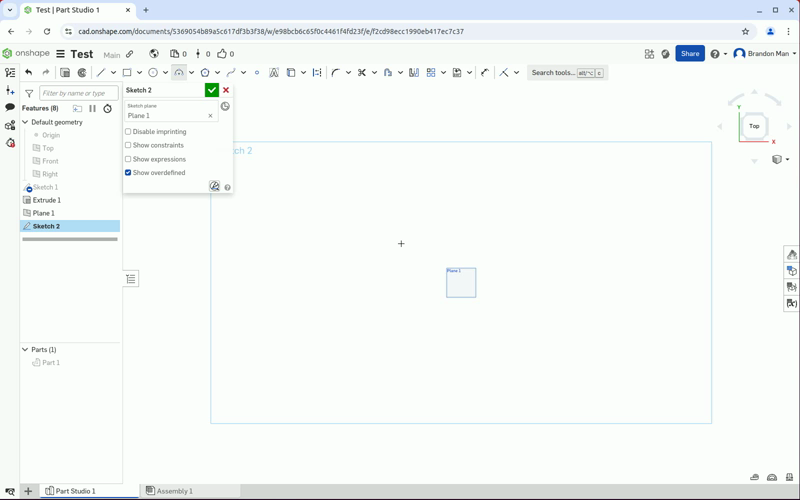
key_up(shift)
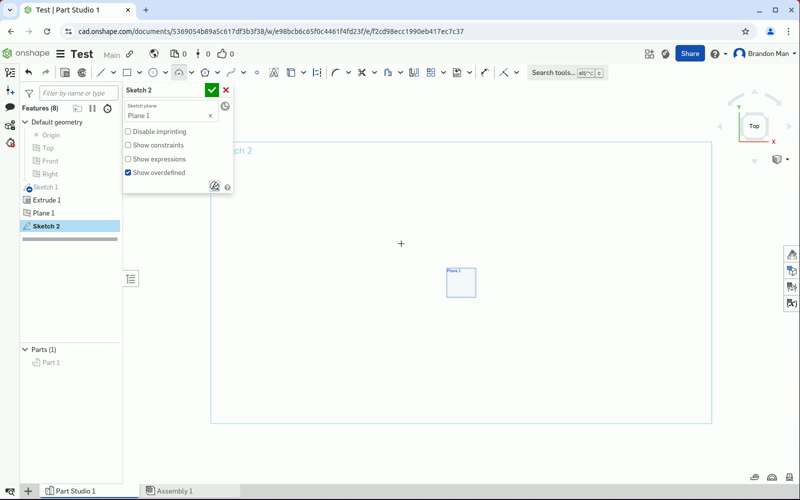
key_down(shift)
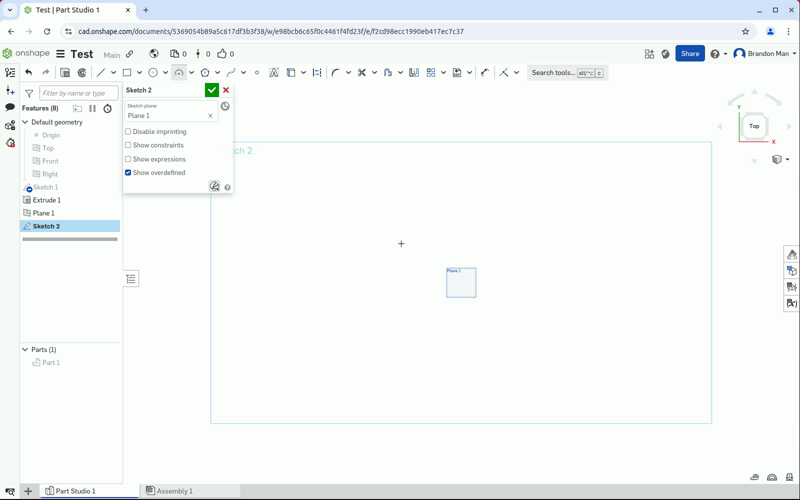
mouse_move(404, 246)
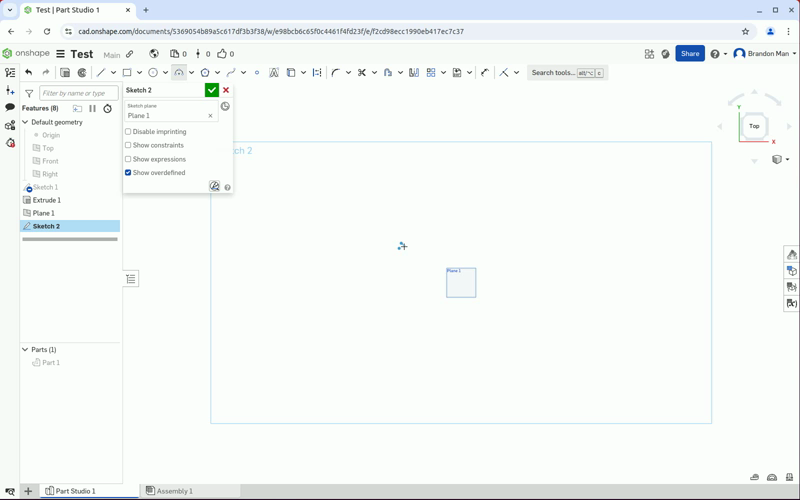
scroll(6)
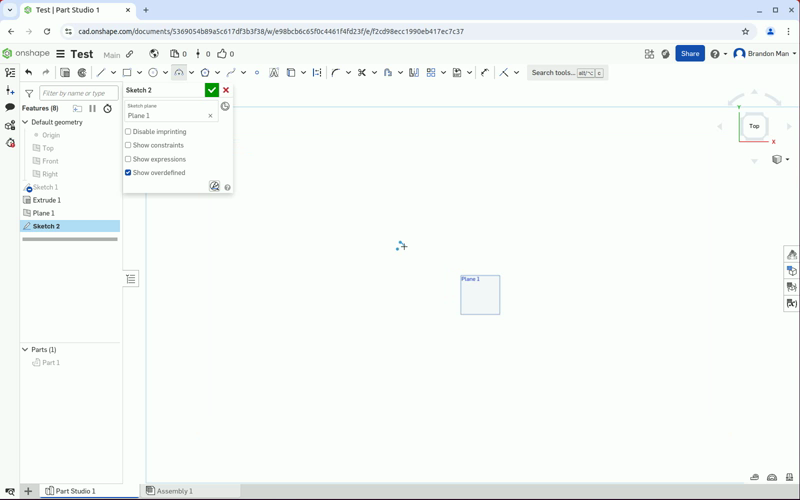
scroll(6)
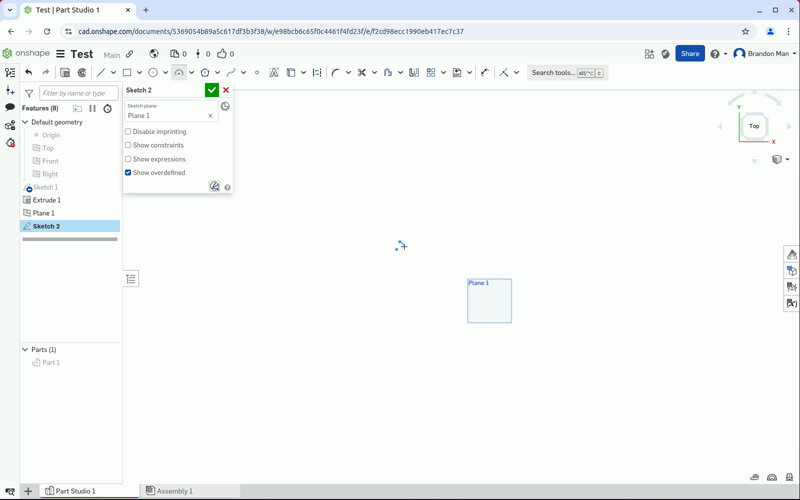
scroll(6)
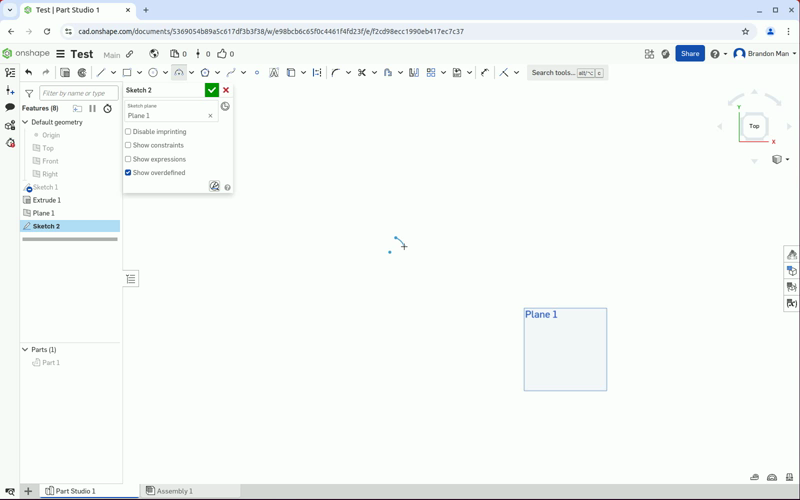
scroll(6)
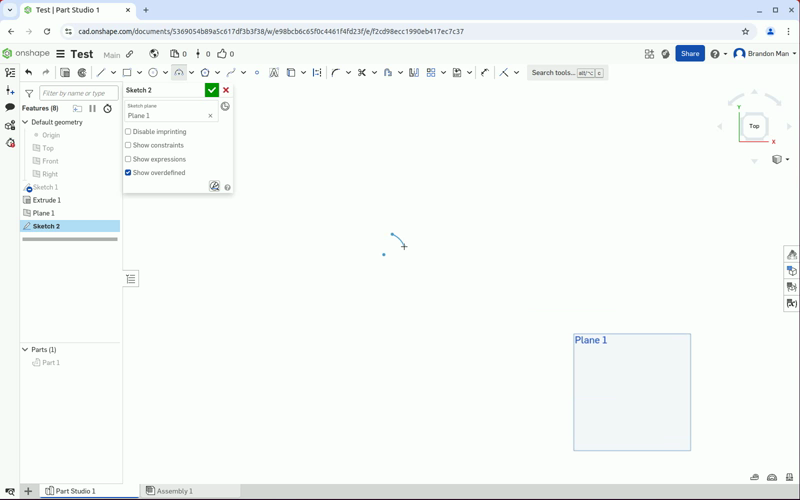
scroll(6)
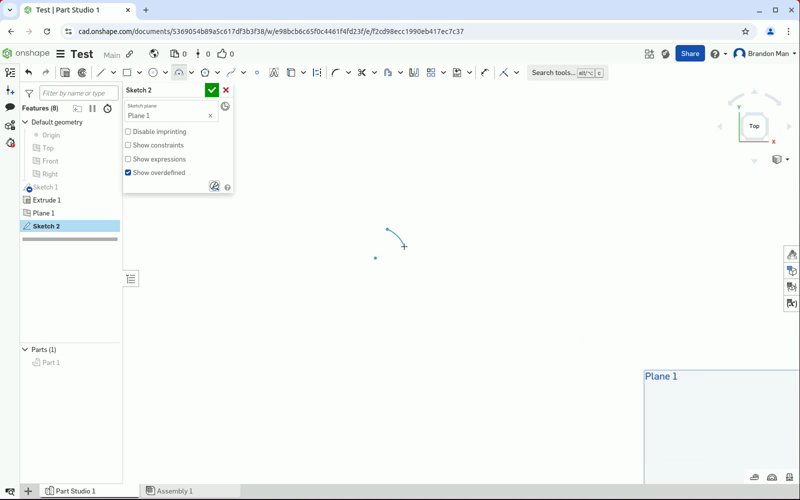
scroll(6)
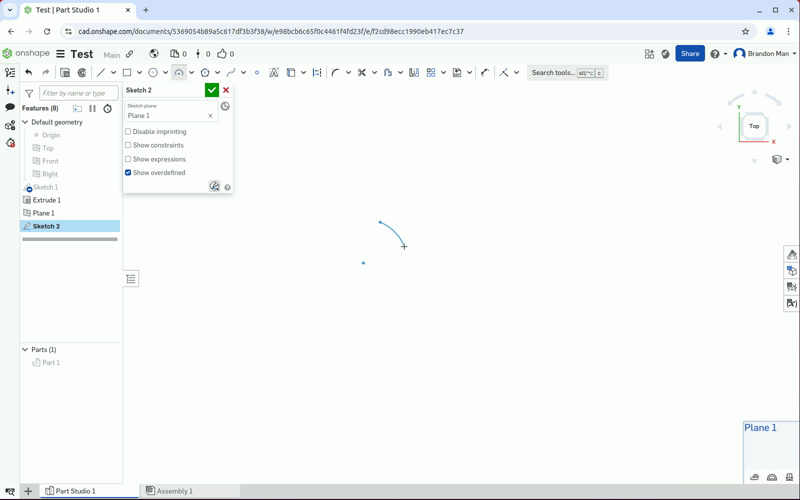
scroll(6)
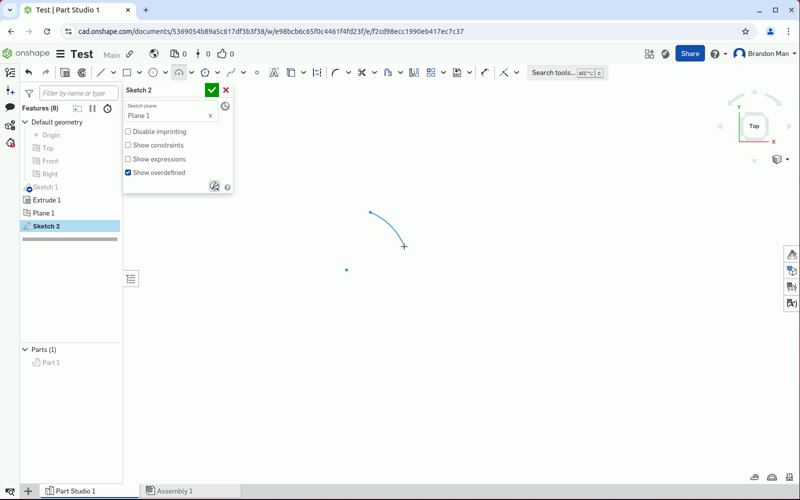
click(404, 246)
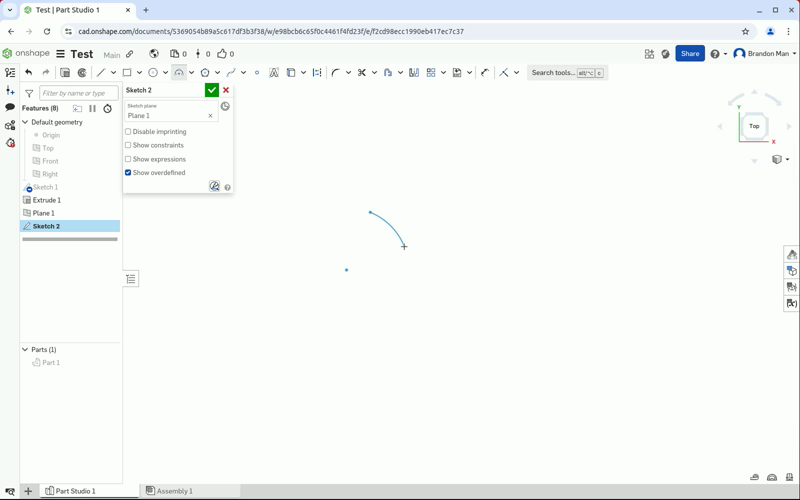
scroll(-6)
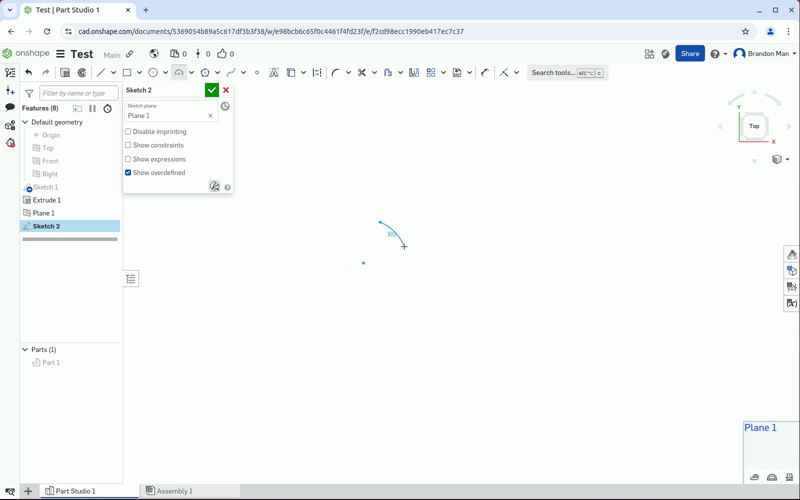
scroll(-6)
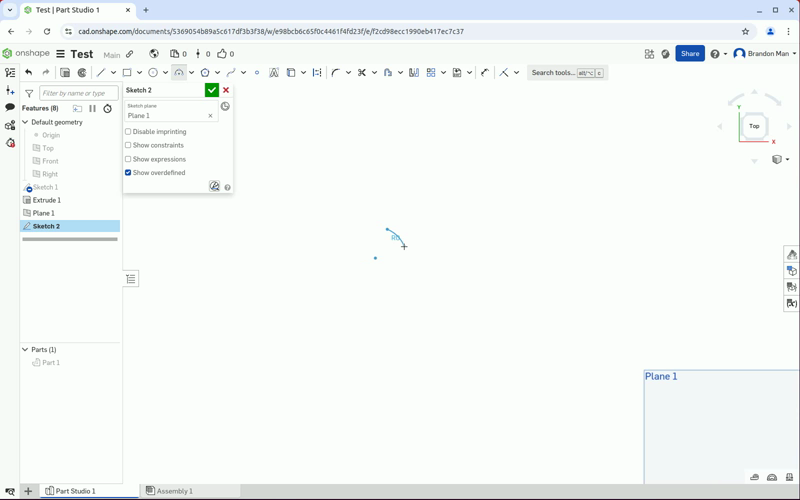
scroll(-6)
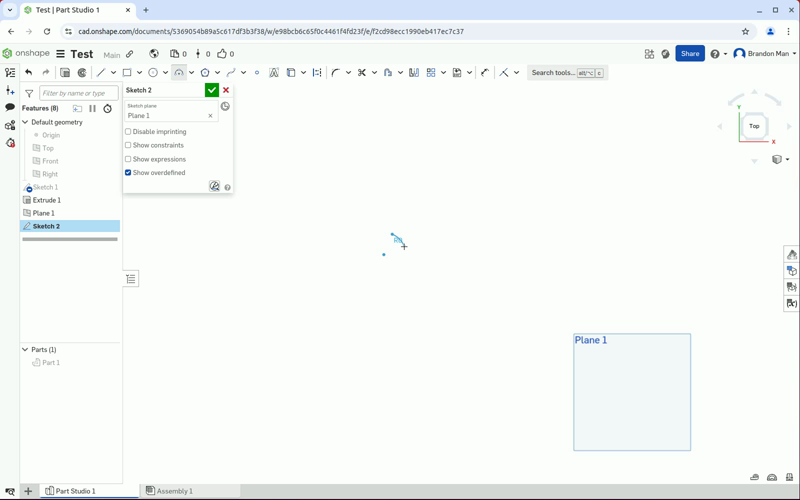
scroll(-6)
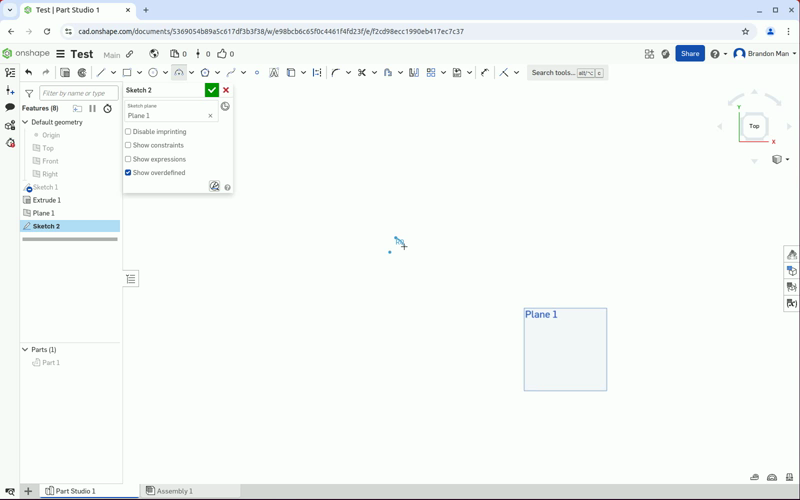
scroll(-6)
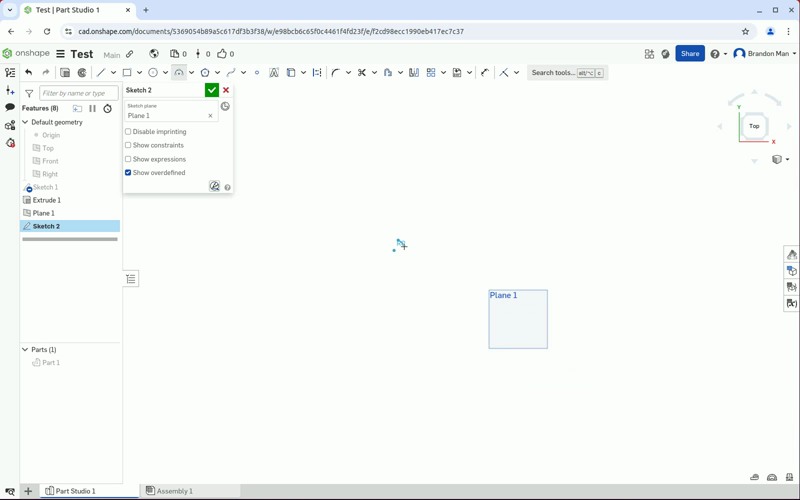
scroll(-6)
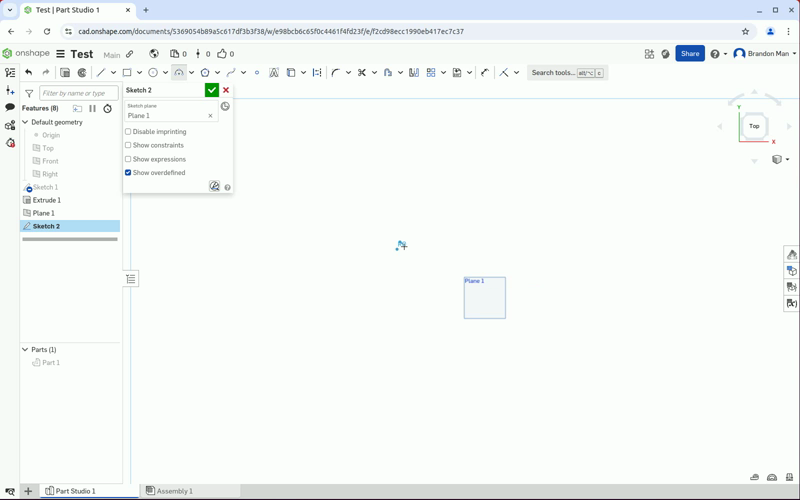
scroll(-6)
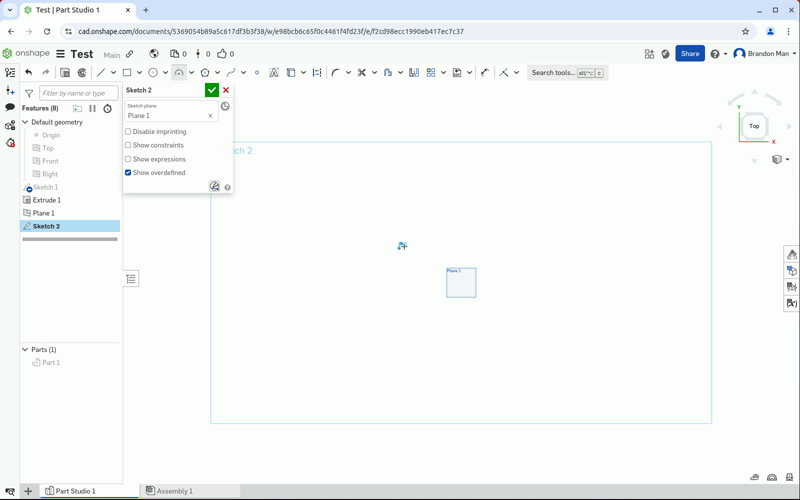
mouse_move(401, 245)
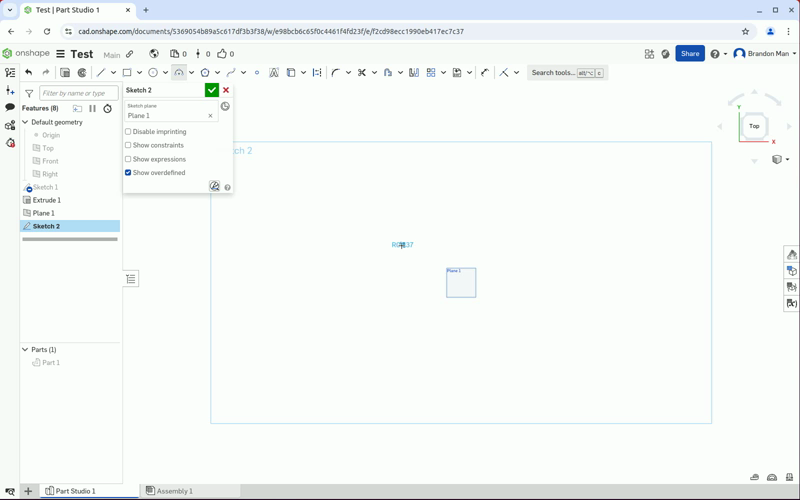
scroll(6)
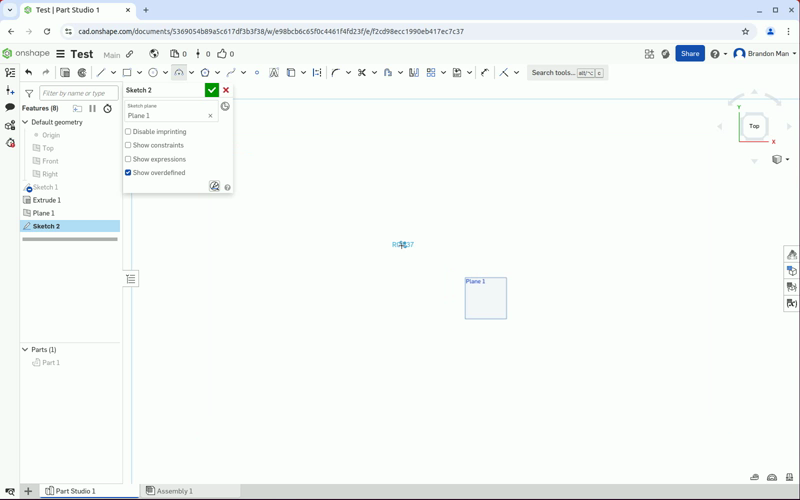
scroll(6)
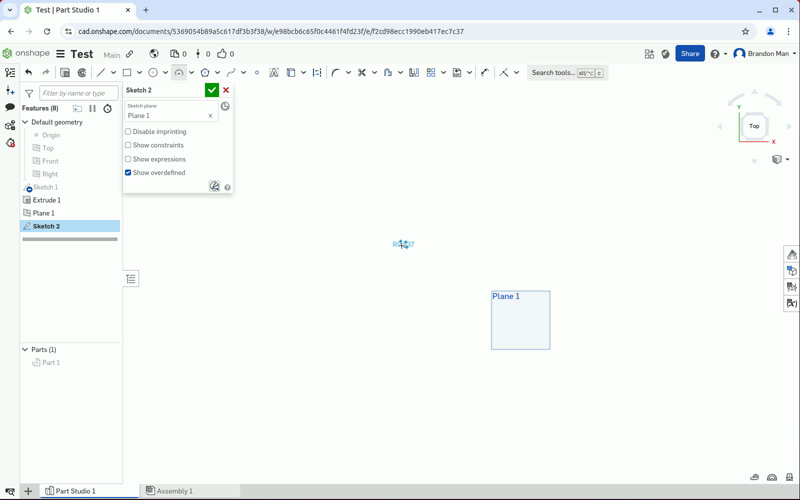
scroll(6)
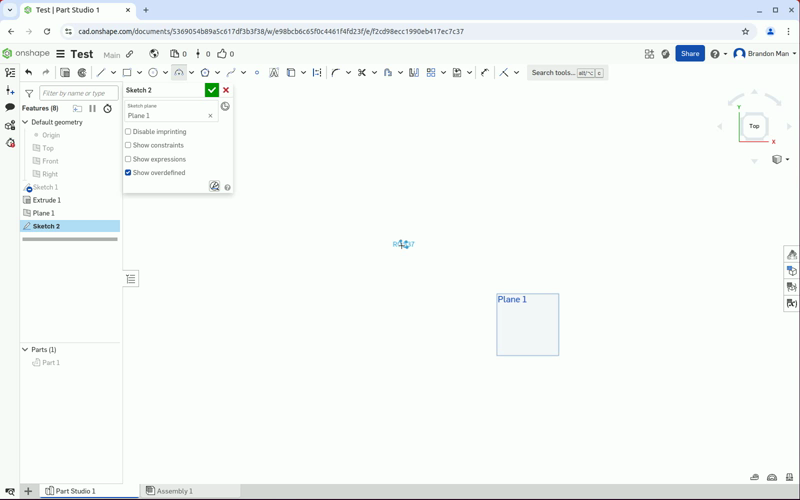
scroll(6)
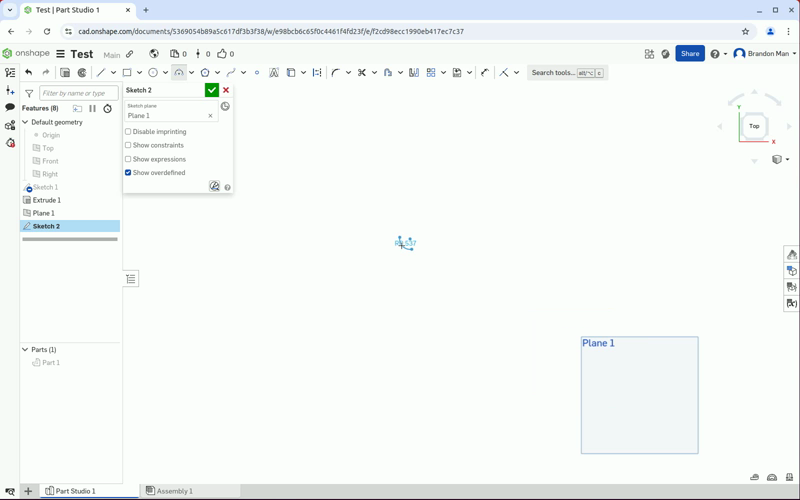
scroll(6)
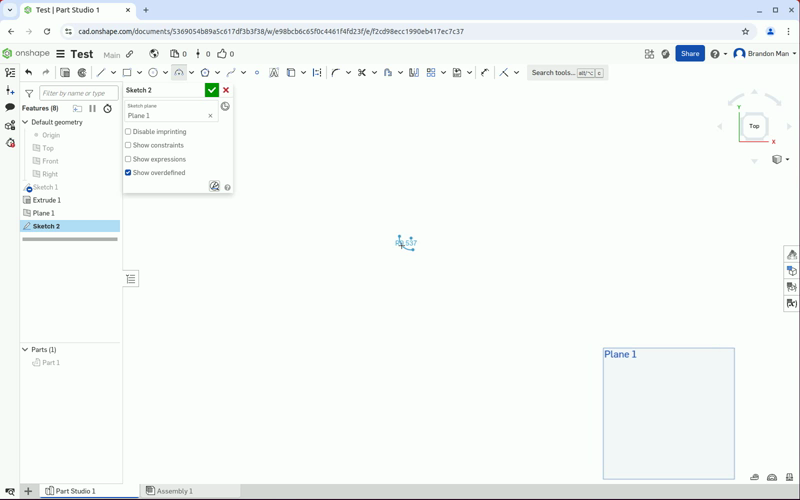
scroll(6)
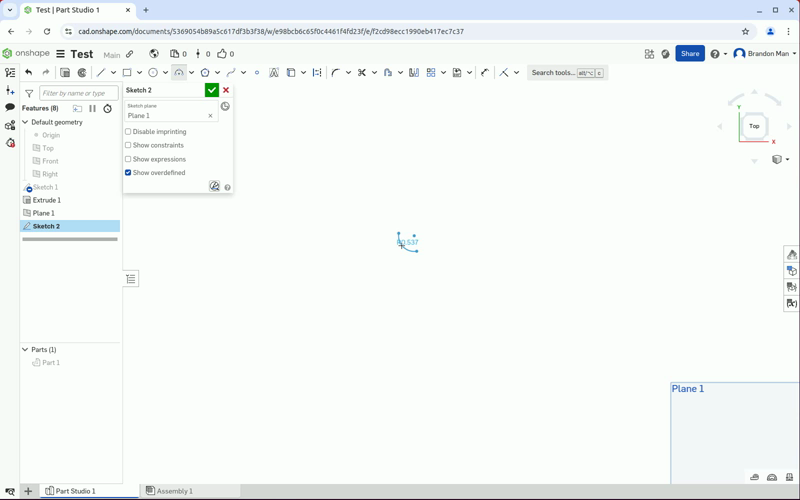
scroll(6)
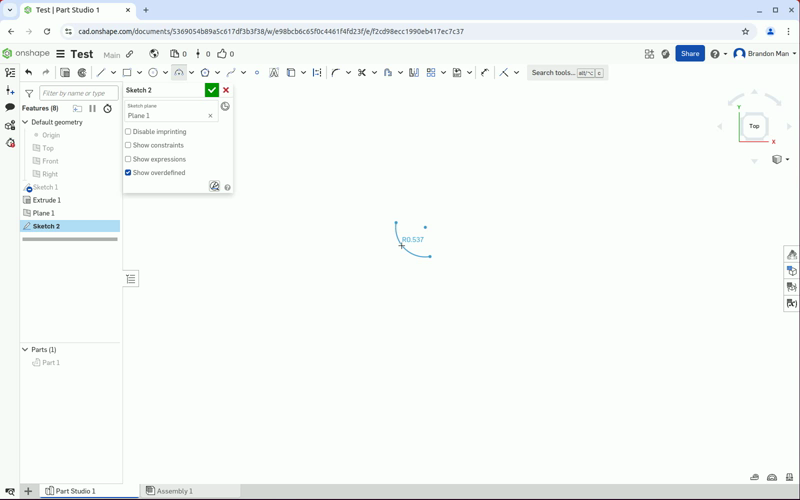
click(401, 245)
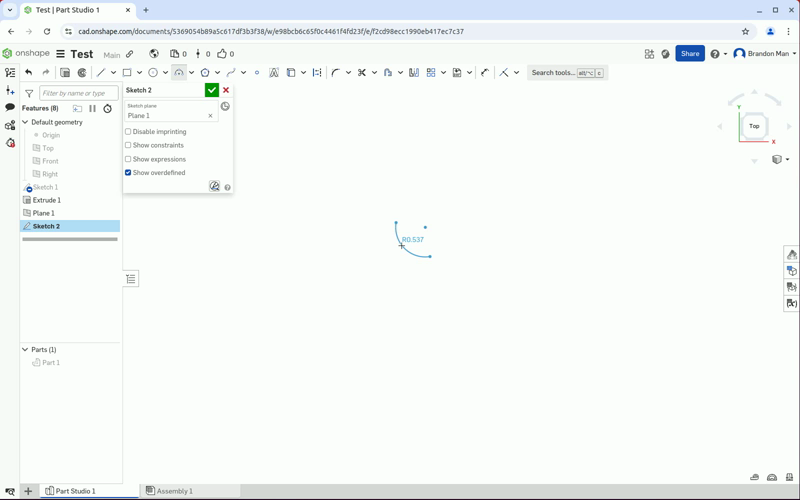
scroll(-6)
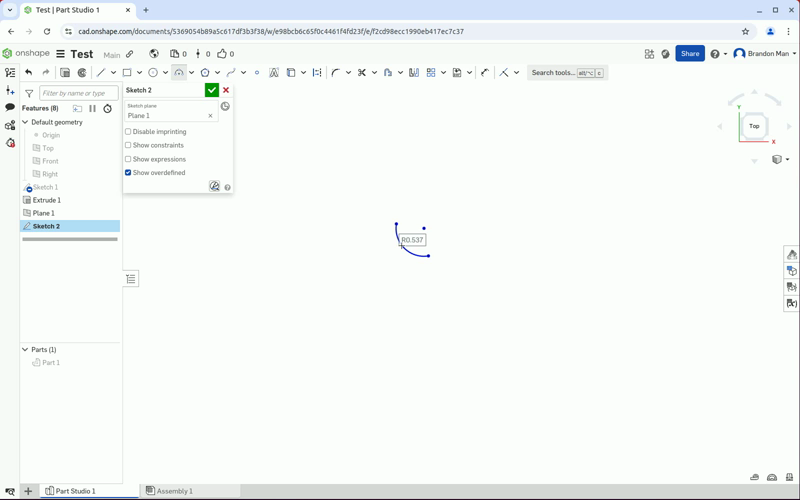
scroll(-6)
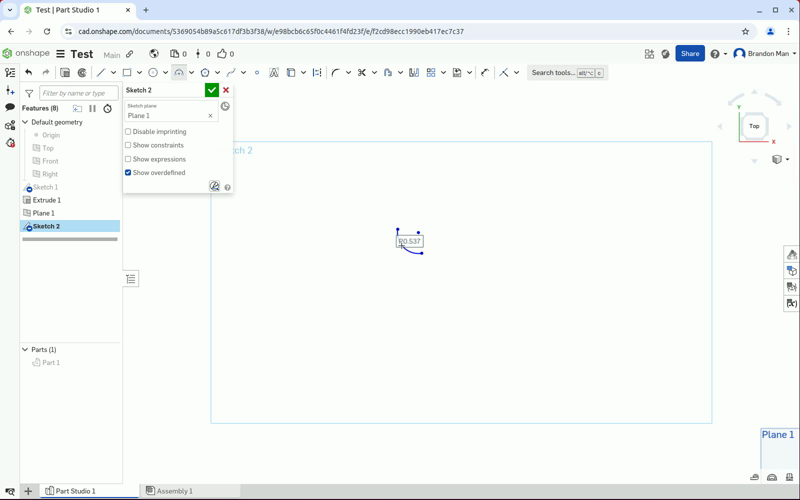
scroll(-6)
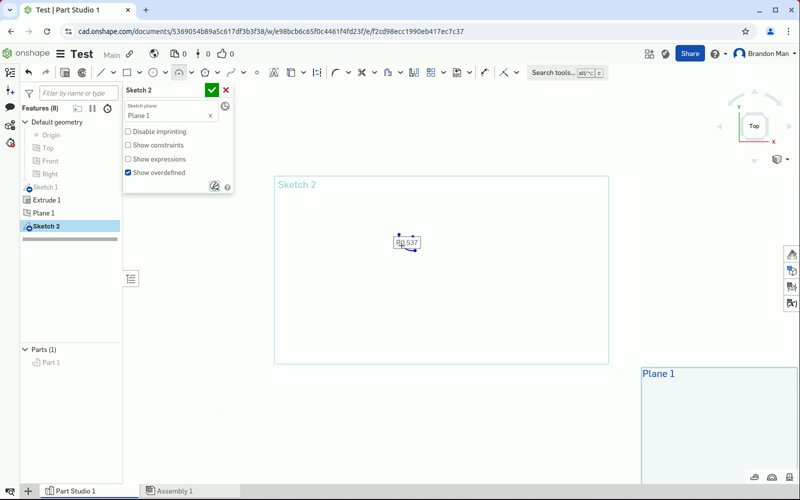
scroll(-6)
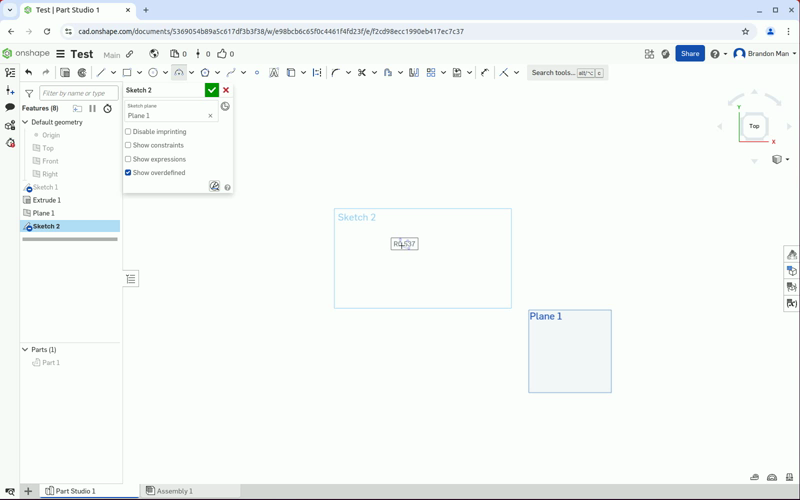
scroll(-6)
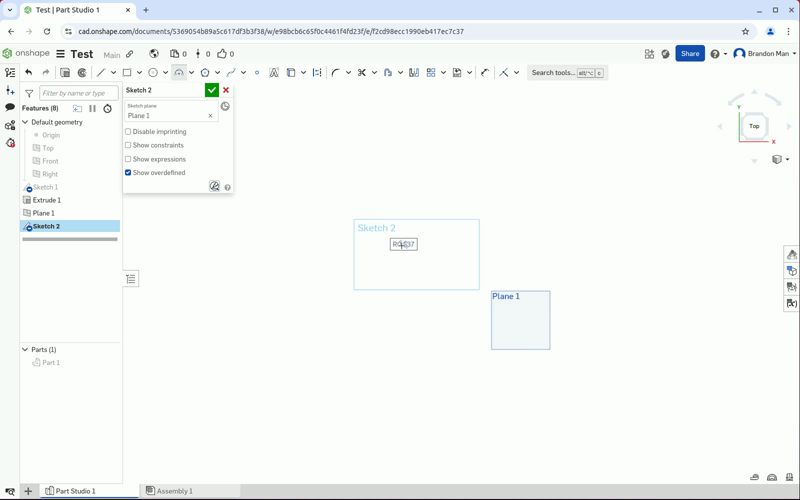
scroll(-6)
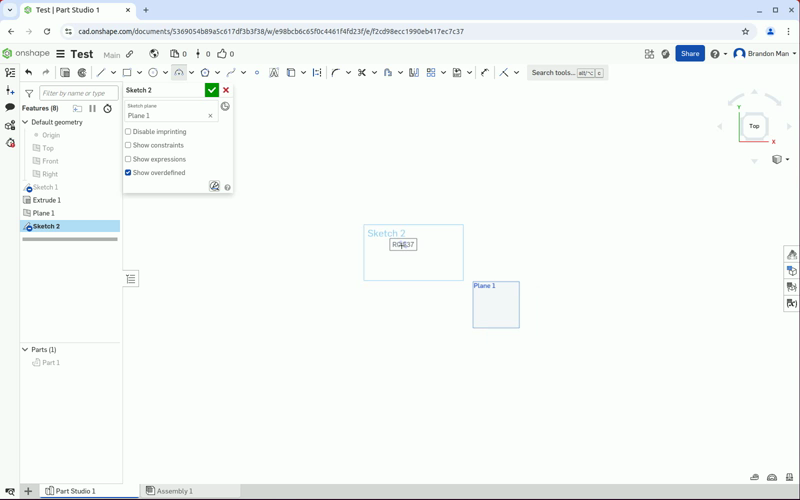
scroll(-6)
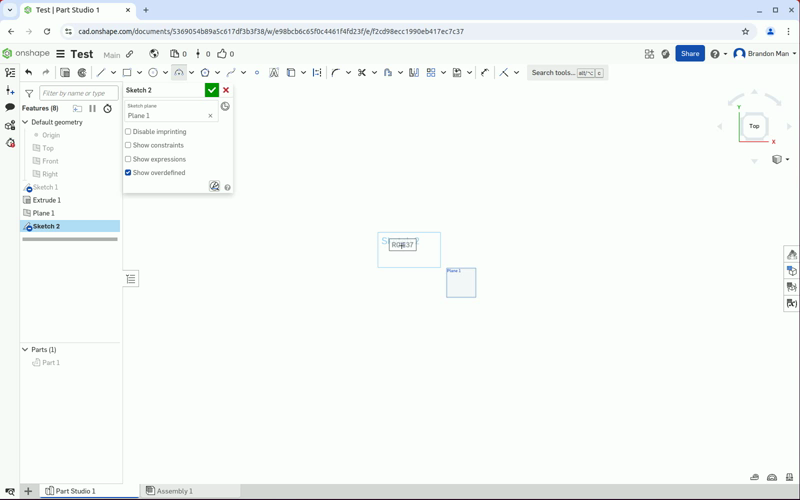
key_up(shift)
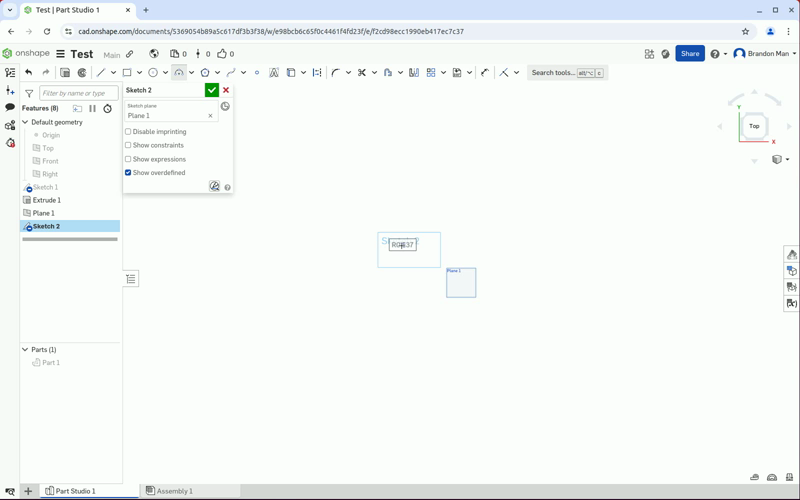
key(esc)
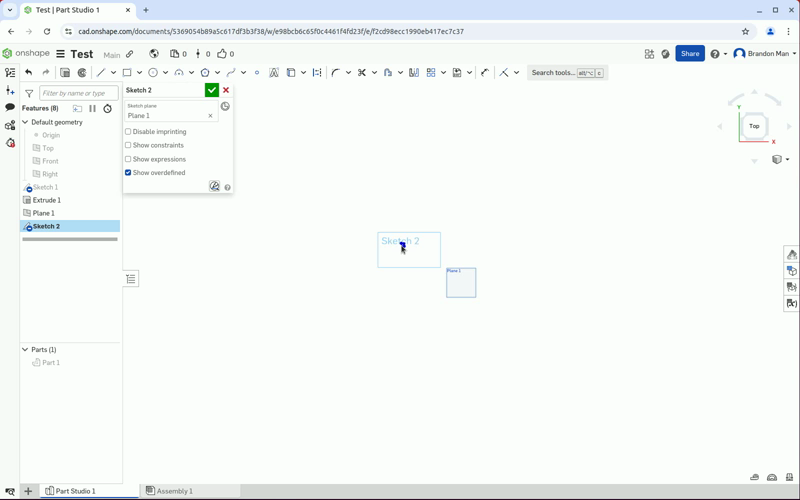
key(l)
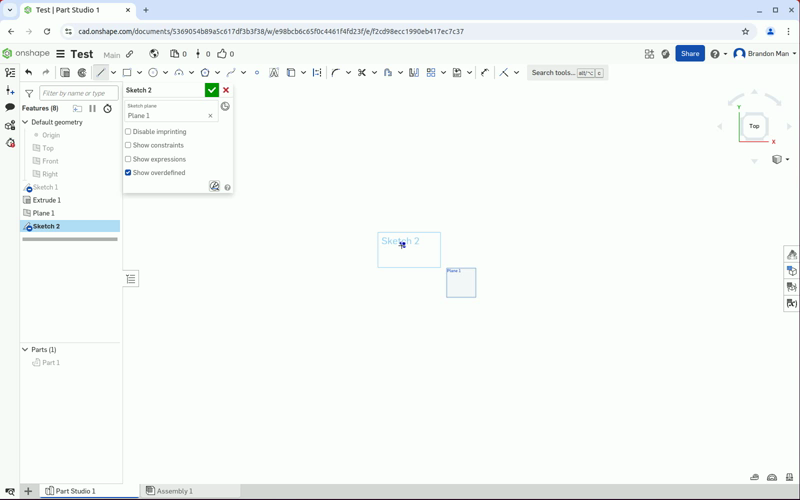
mouse_move(404, 246)
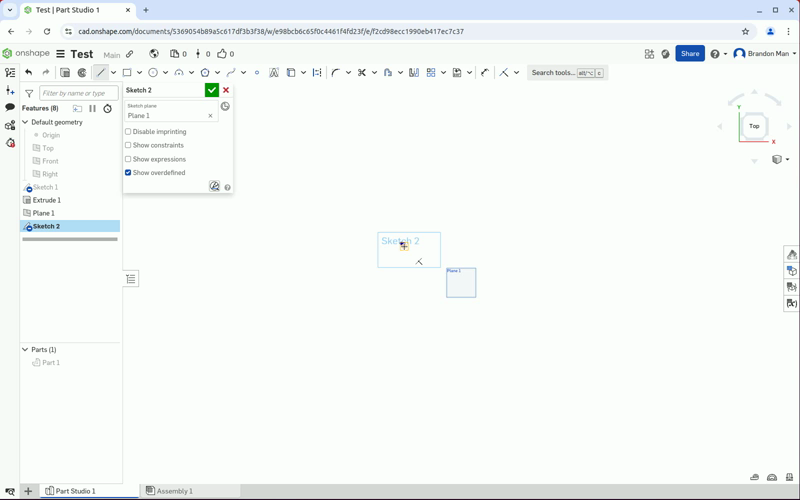
scroll(6)
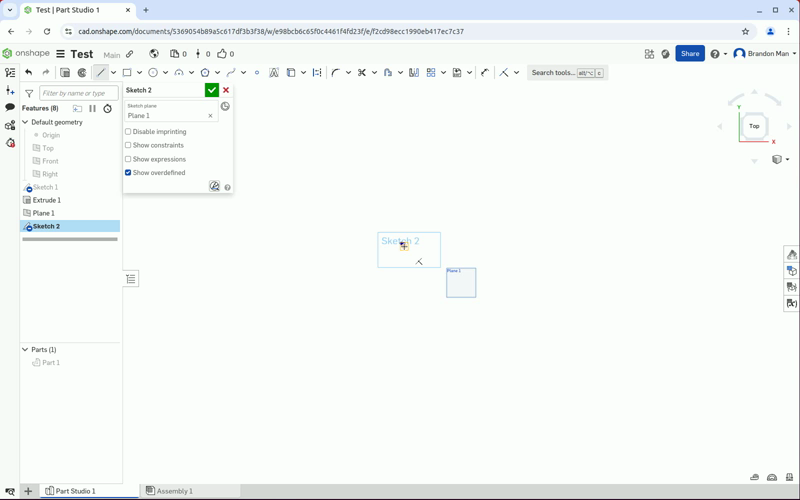
scroll(6)
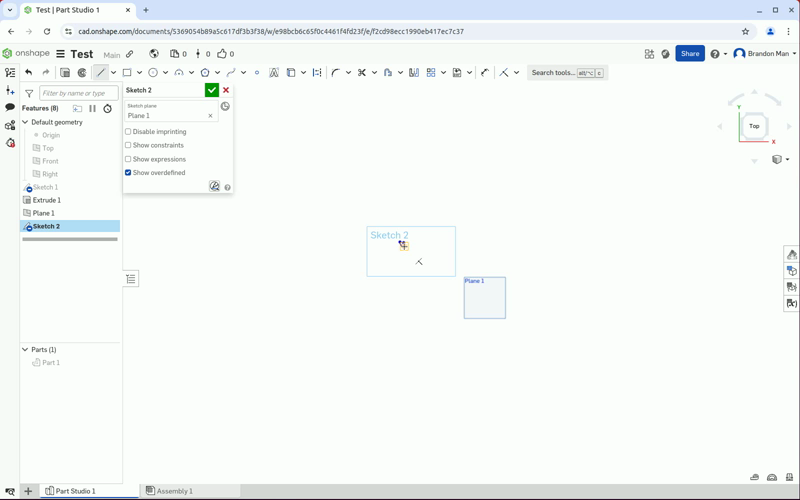
scroll(6)
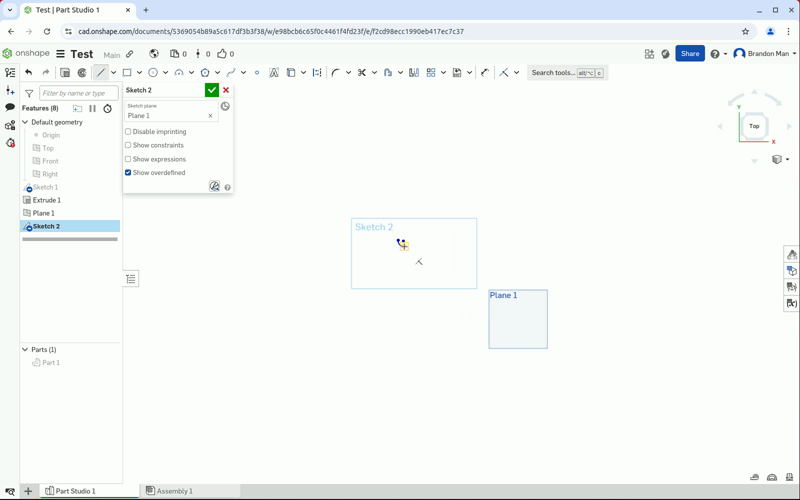
scroll(6)
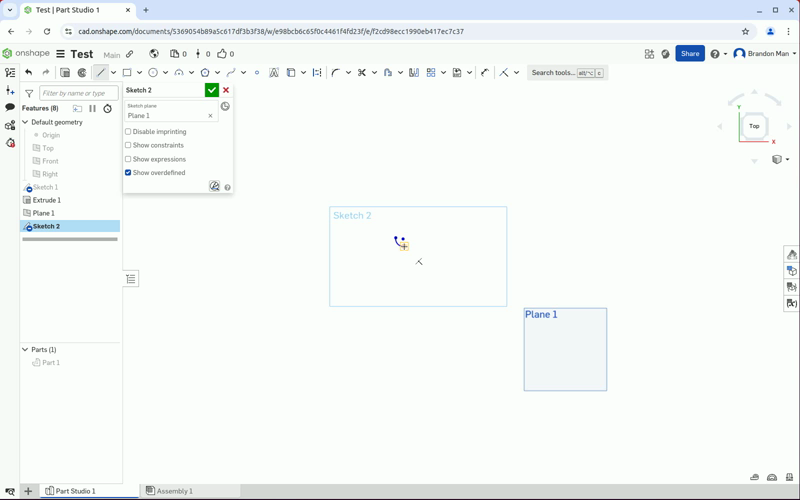
scroll(6)
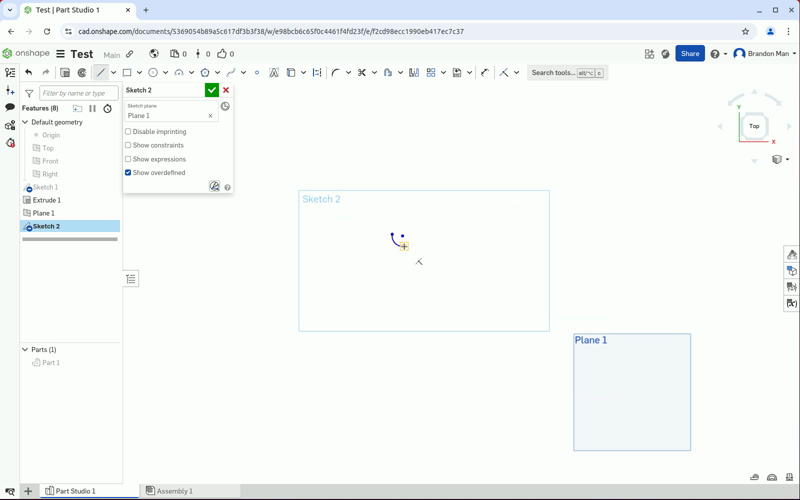
scroll(6)
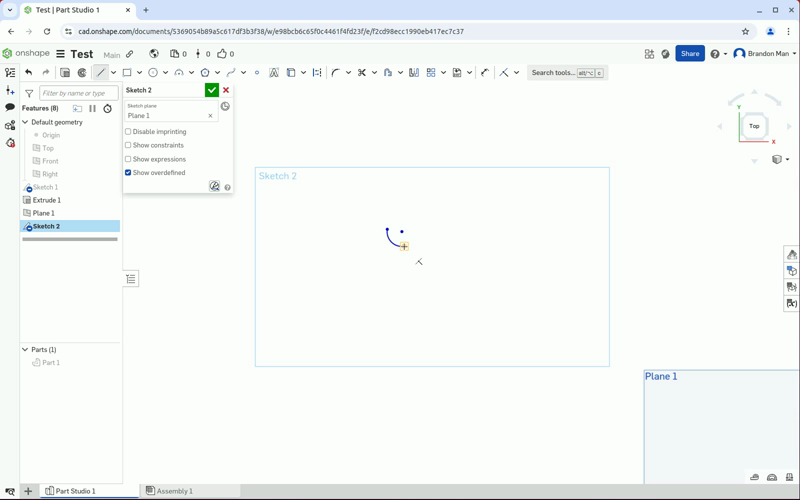
scroll(6)
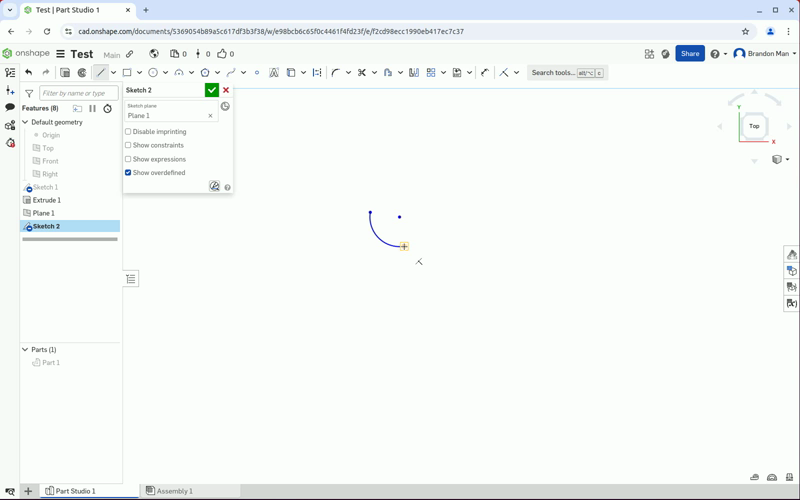
click(404, 246)
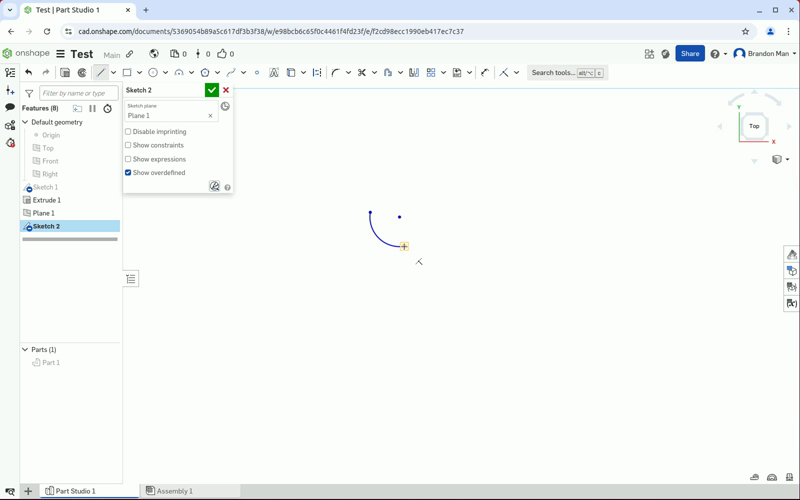
scroll(-6)
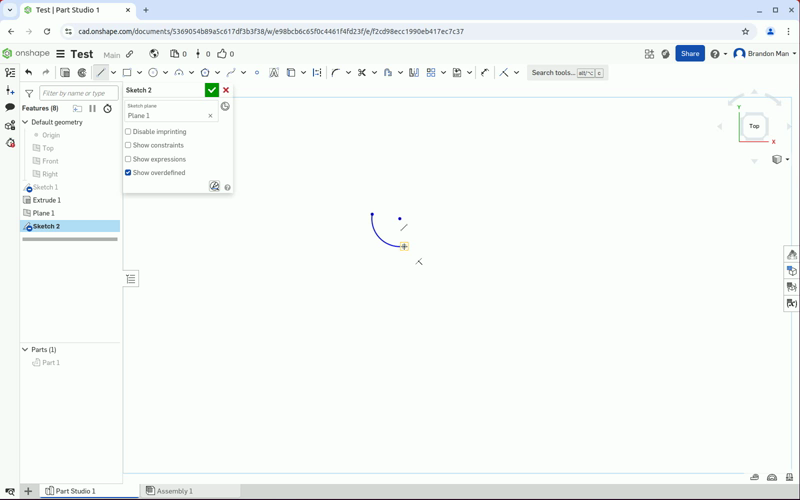
scroll(-6)
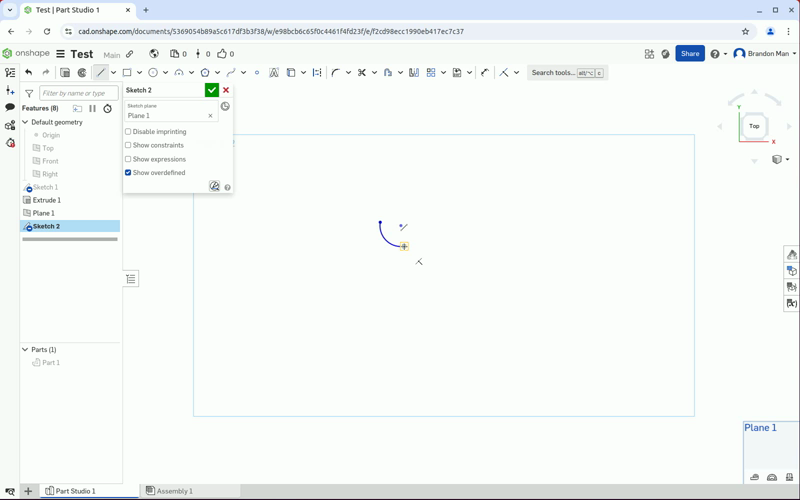
scroll(-6)
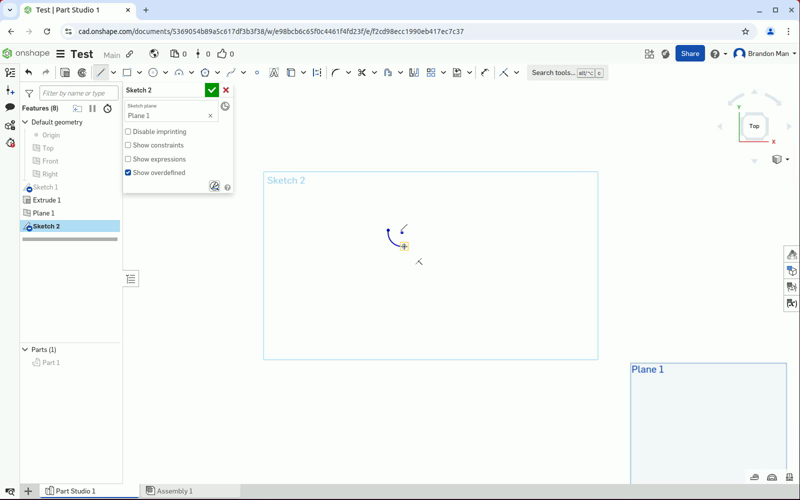
scroll(-6)
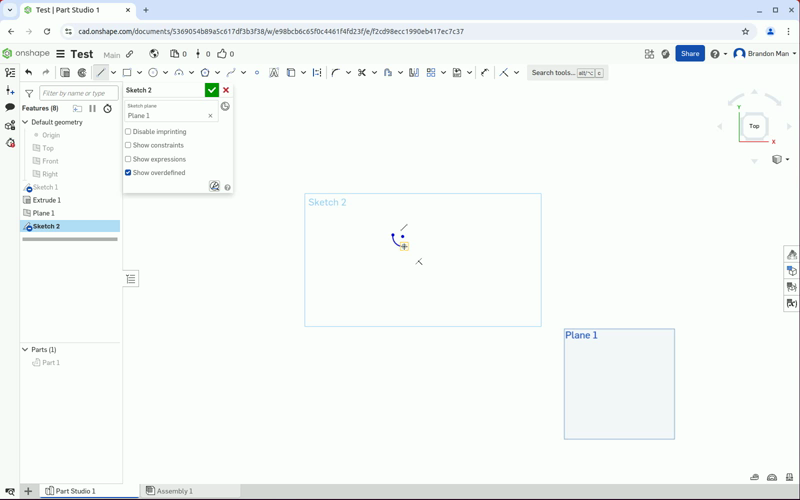
scroll(-6)
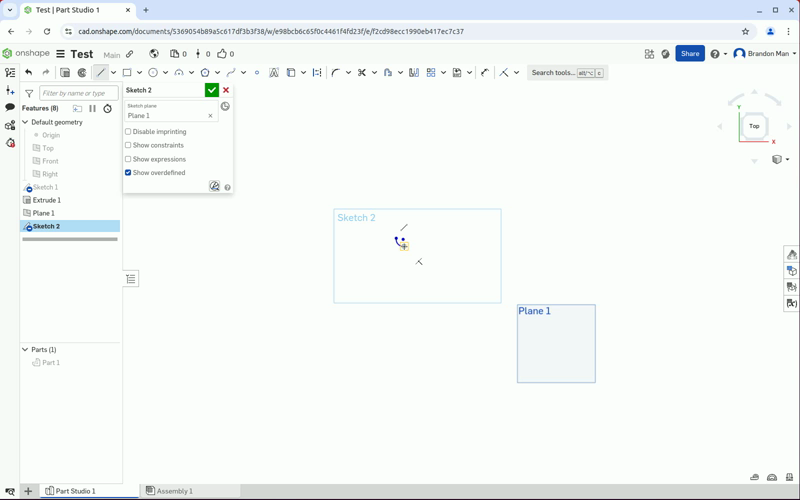
scroll(-6)
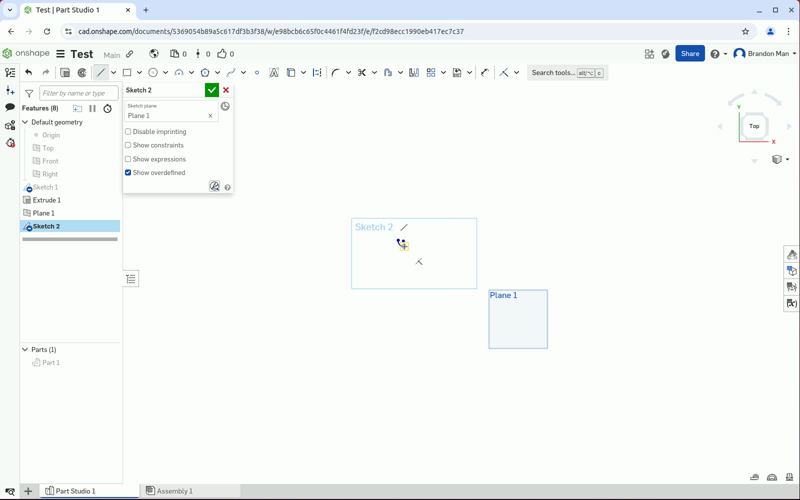
scroll(-6)
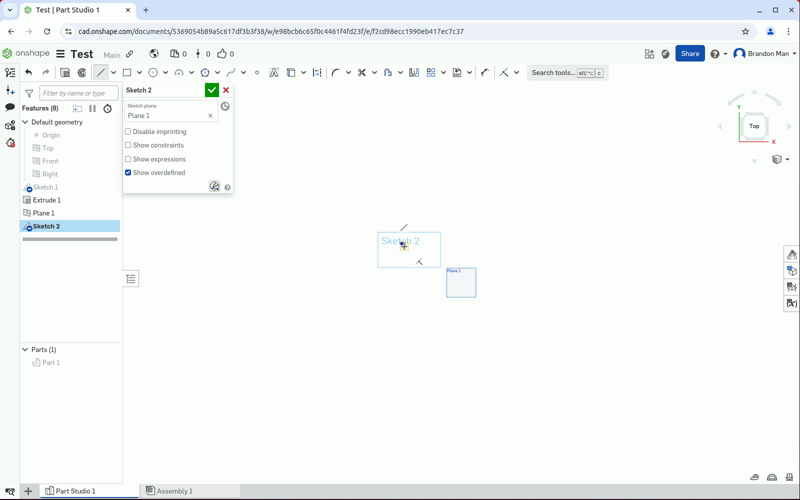
key_down(shift)
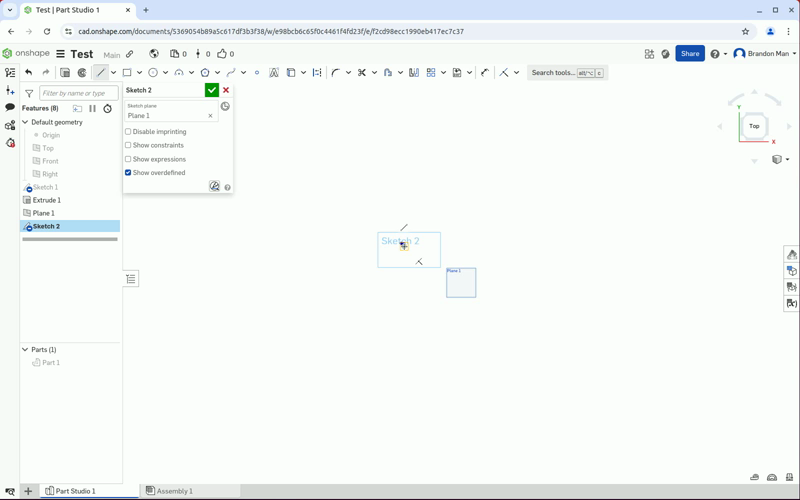
mouse_move(434, 246)
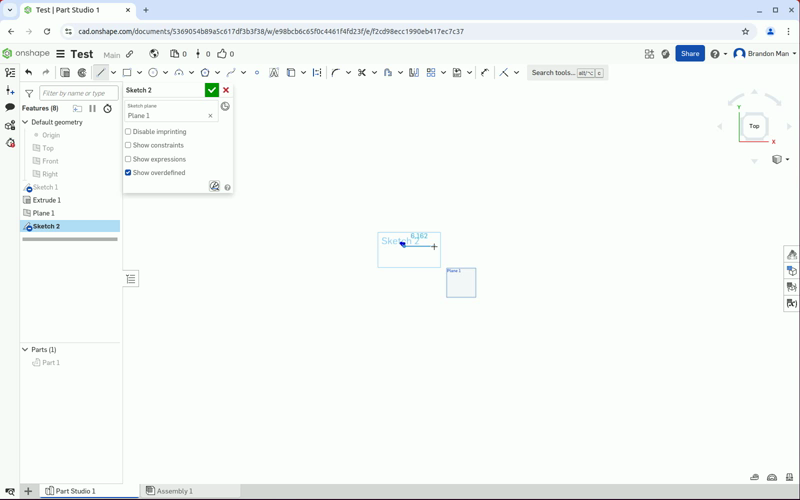
mouse_move(452, 246)
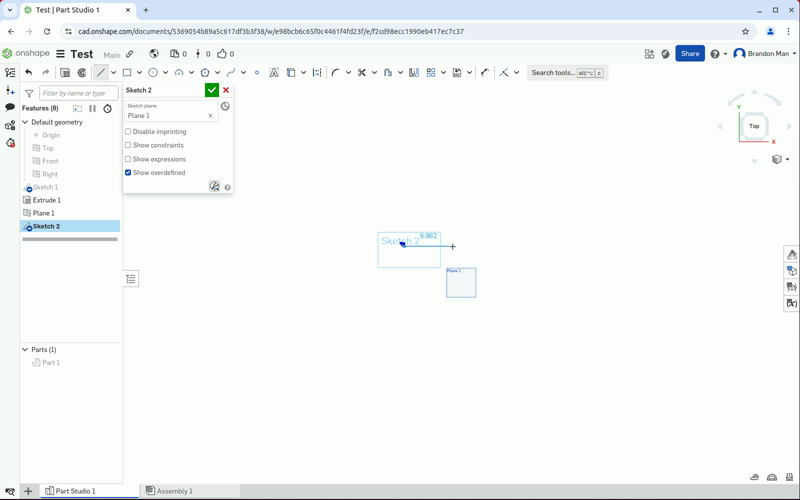
click(452, 246)
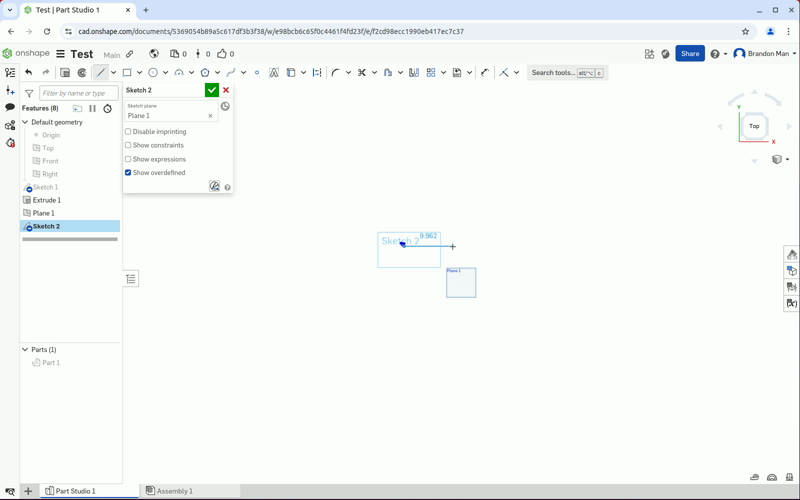
key_up(shift)
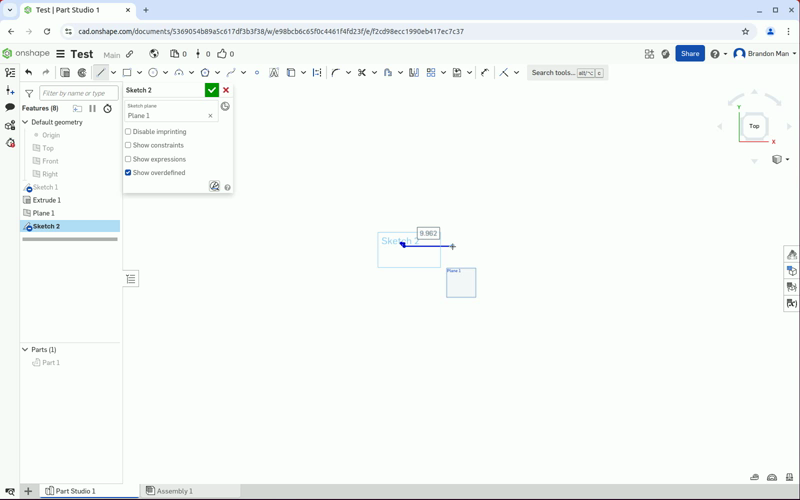
key(esc)
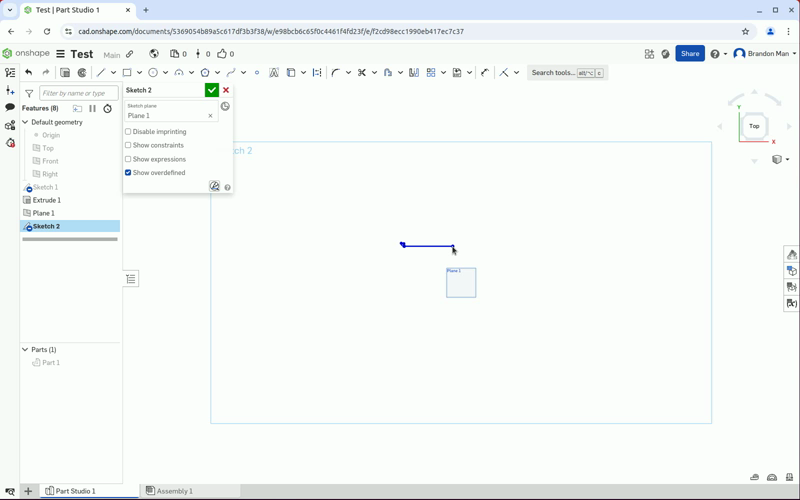
key(a)
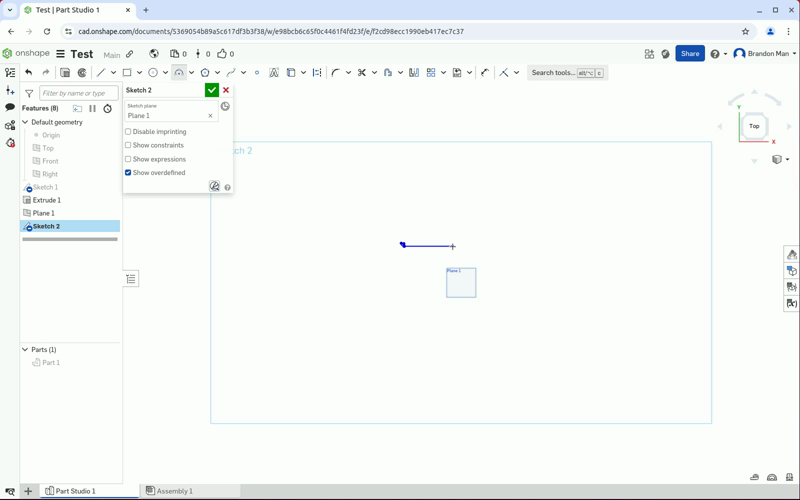
mouse_move(452, 246)
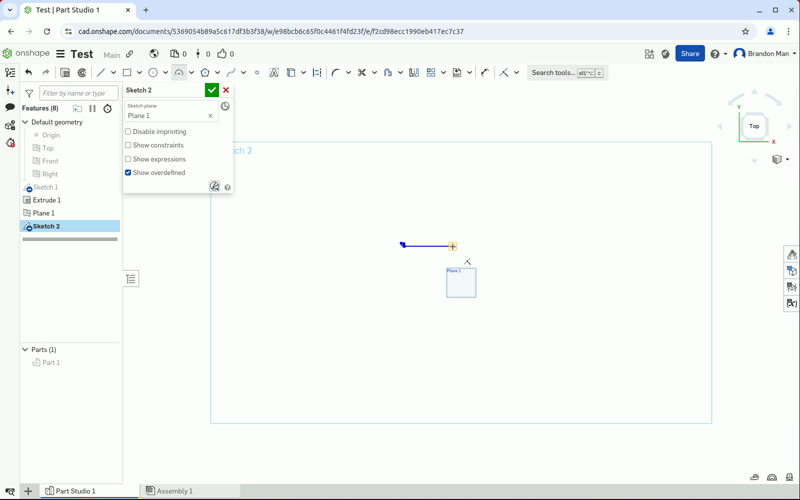
click(452, 246)
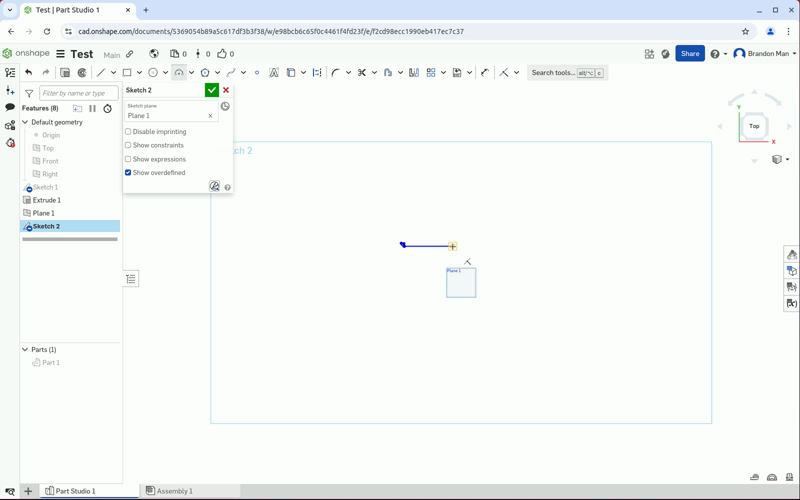
key_down(shift)
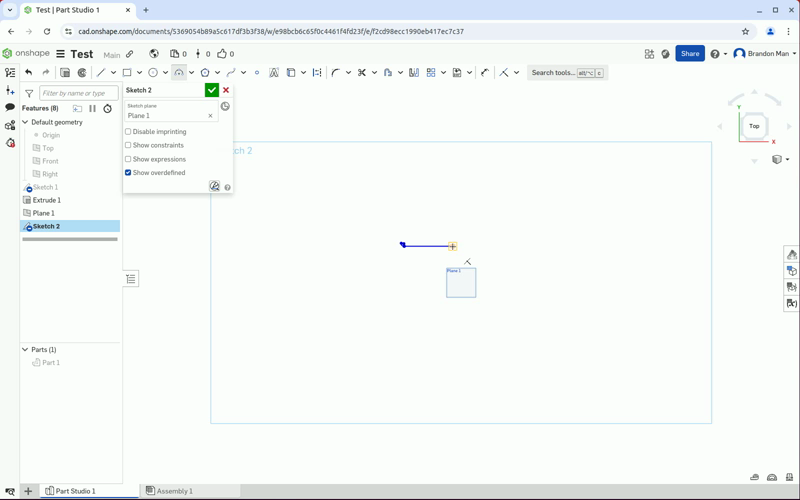
mouse_move(455, 243)
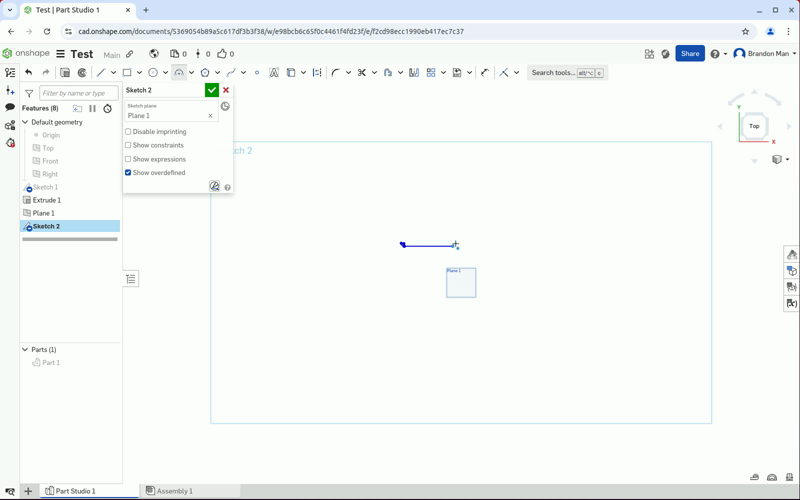
scroll(6)
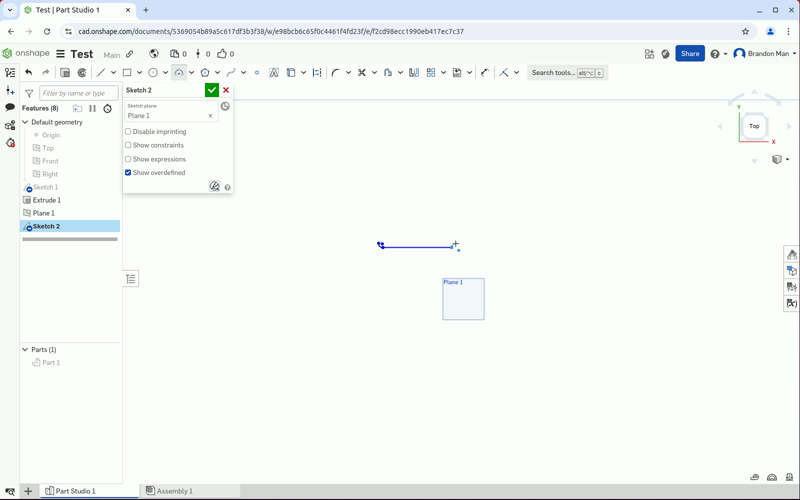
scroll(6)
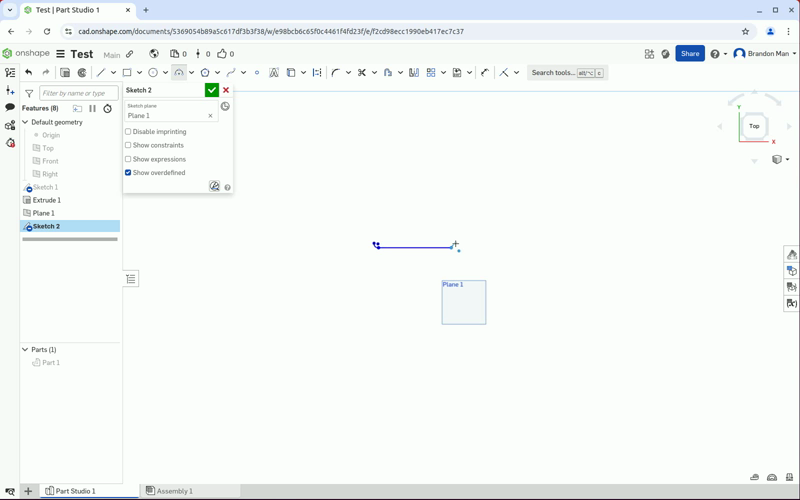
scroll(6)
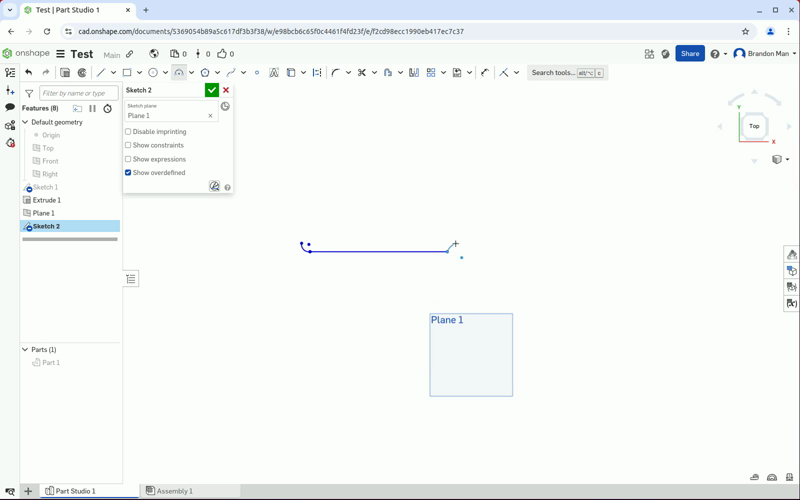
scroll(6)
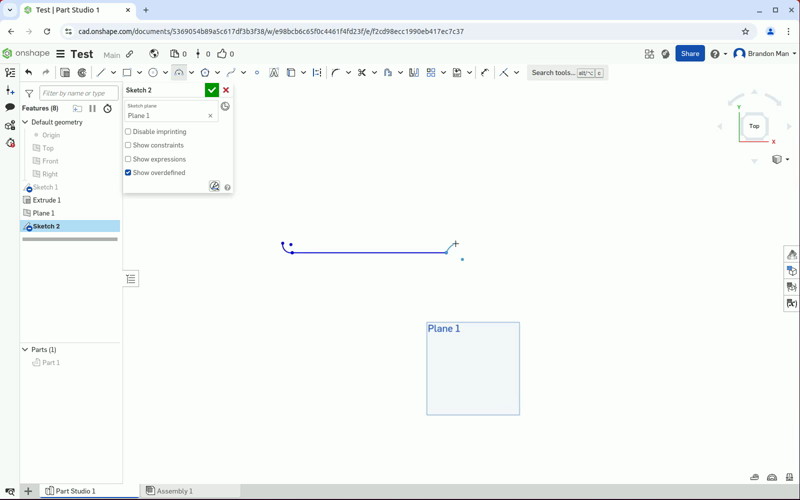
scroll(6)
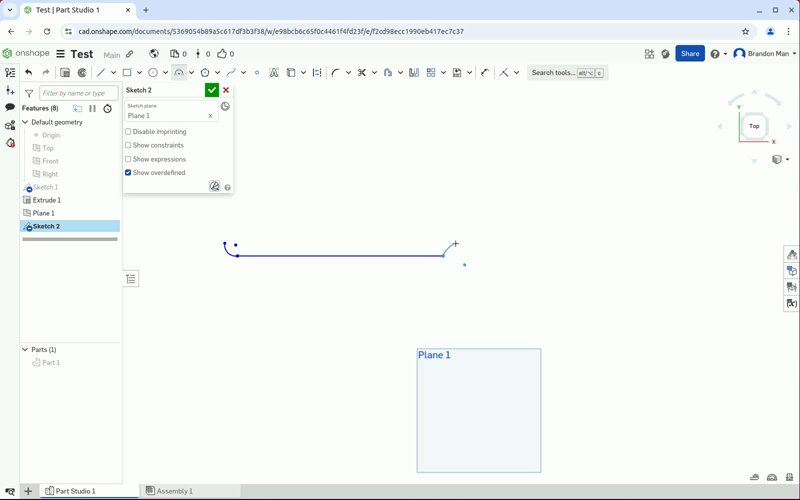
scroll(6)
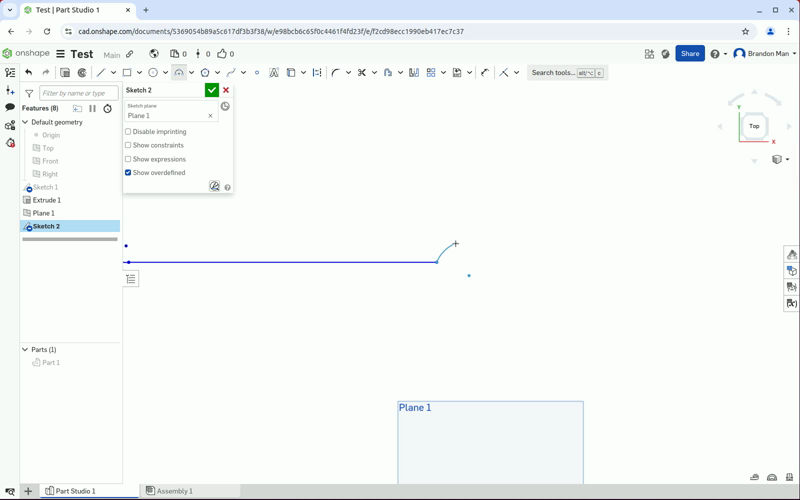
scroll(6)
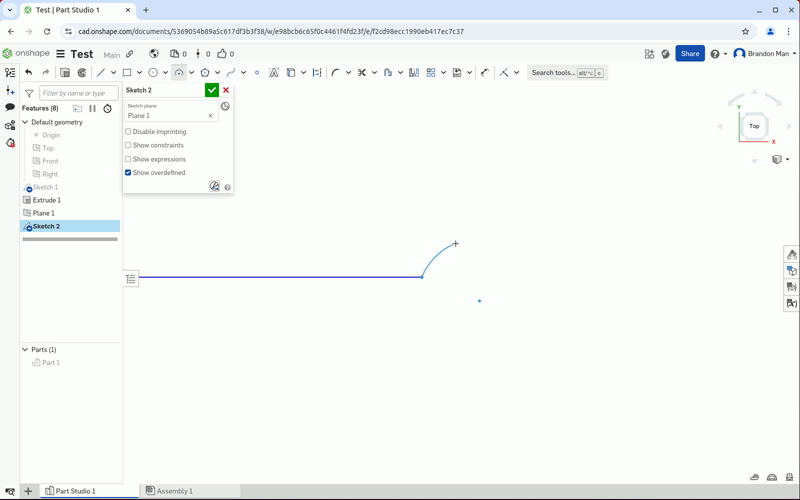
click(455, 243)
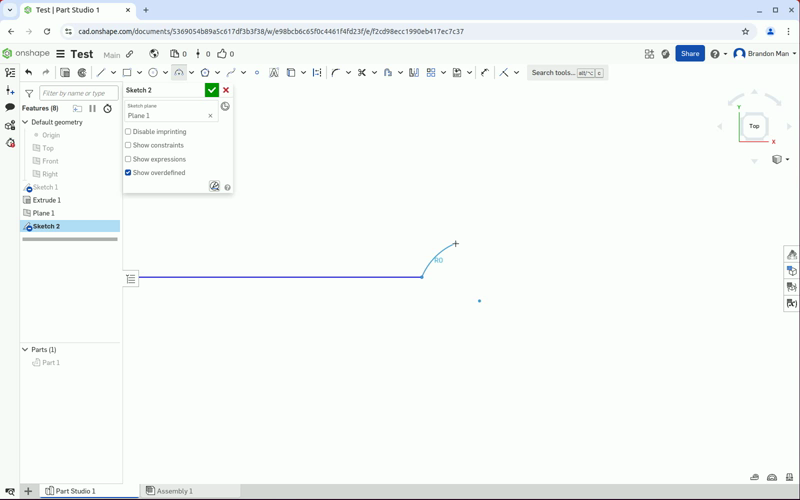
scroll(-6)
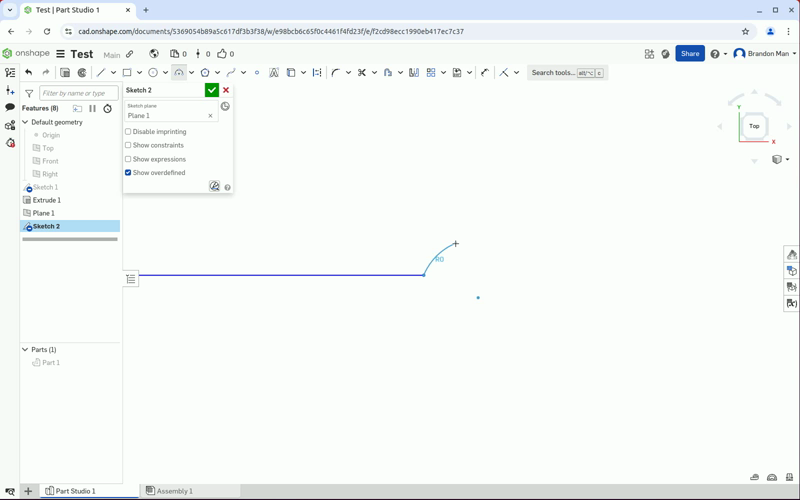
scroll(-6)
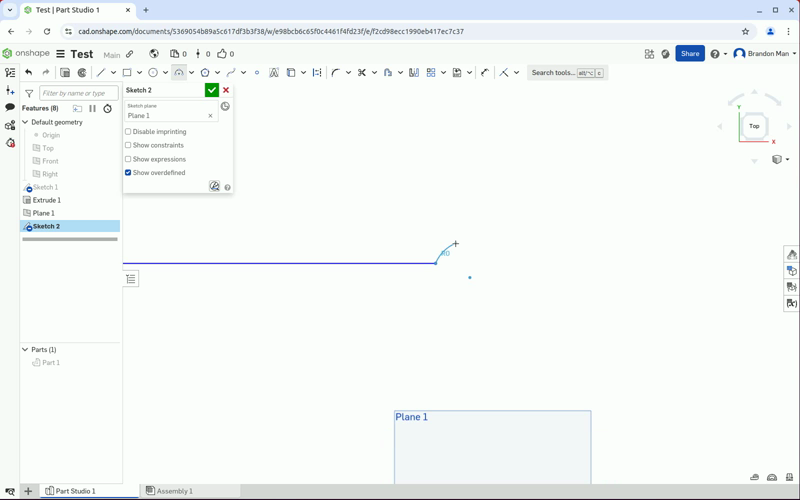
scroll(-6)
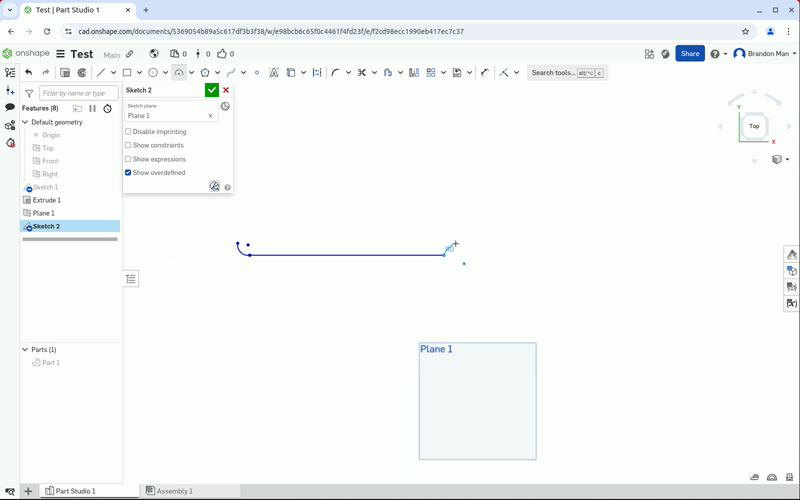
scroll(-6)
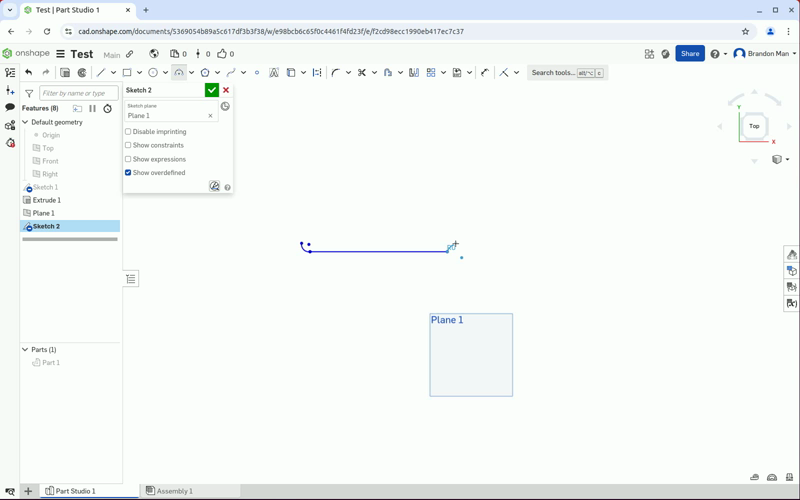
scroll(-6)
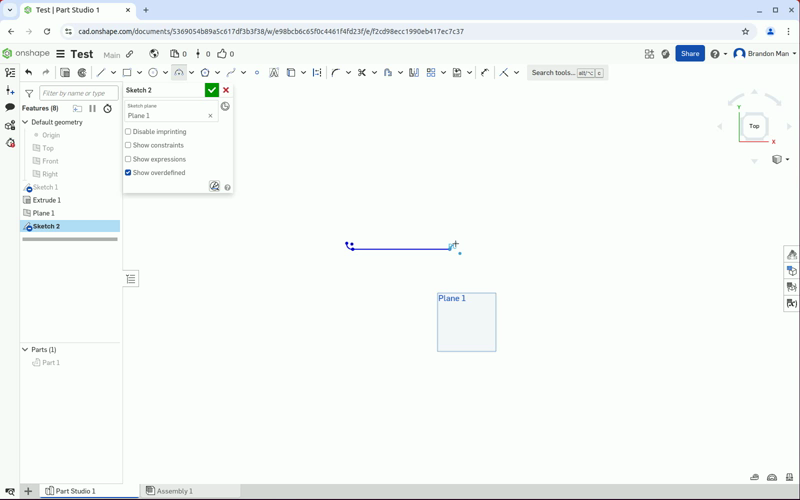
scroll(-6)
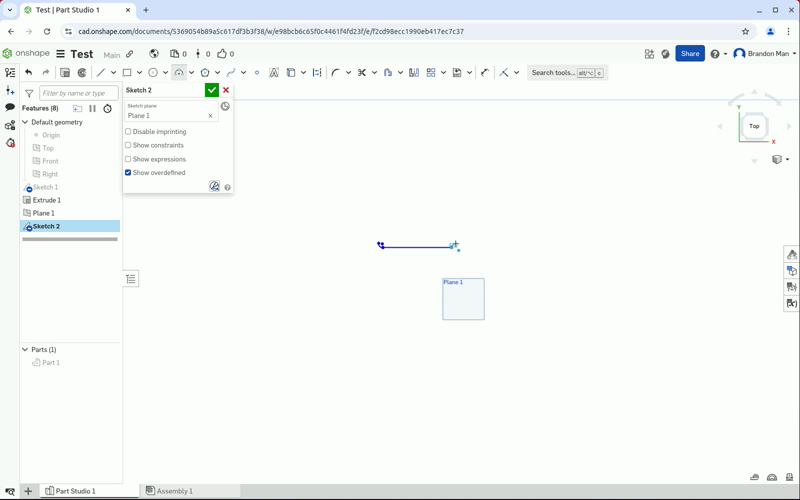
scroll(-6)
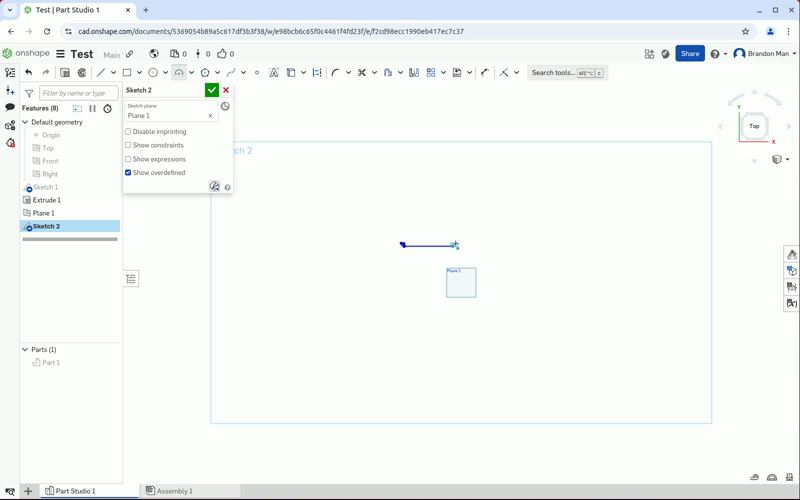
mouse_move(454, 245)
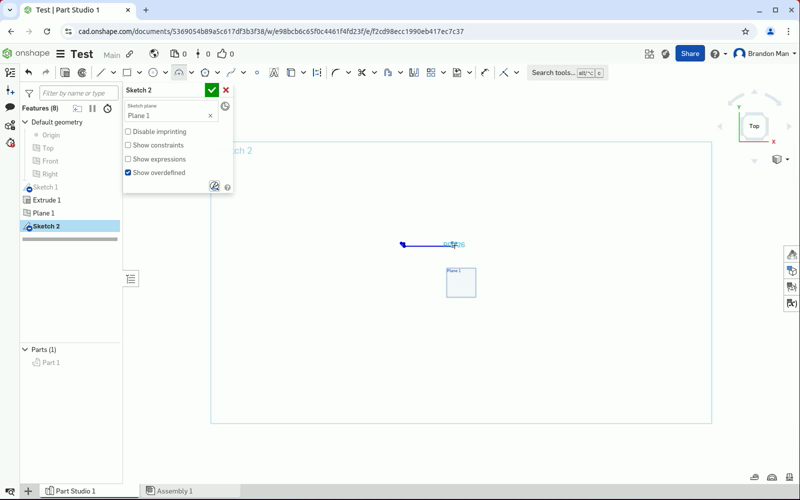
scroll(6)
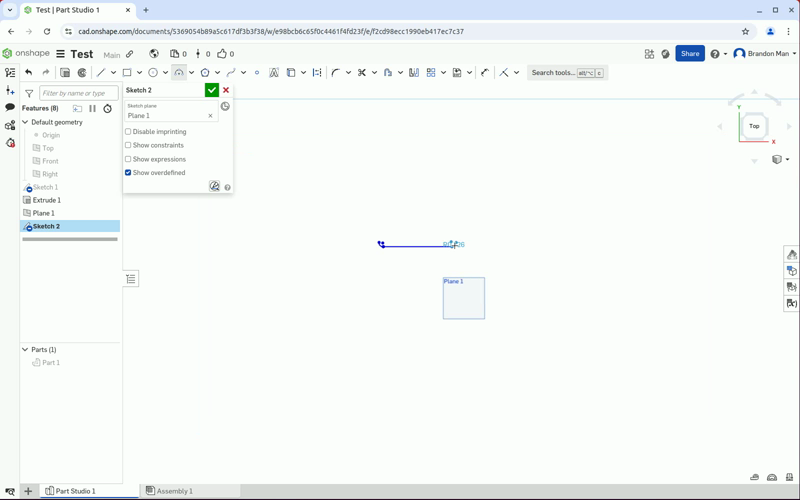
scroll(6)
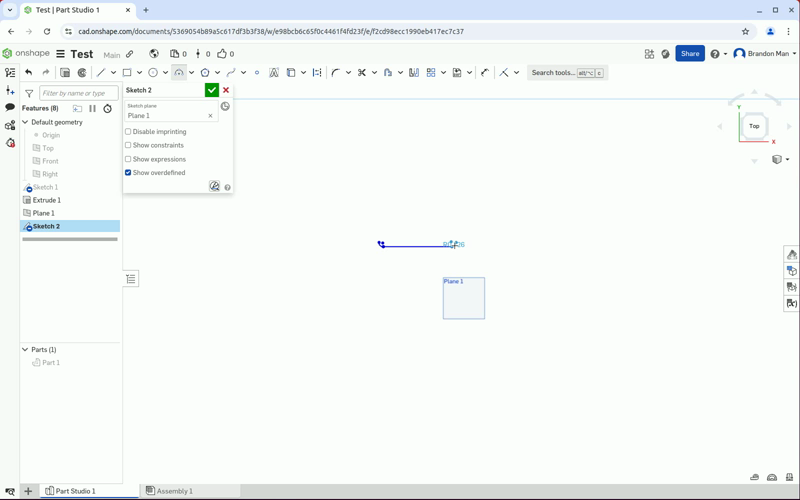
scroll(6)
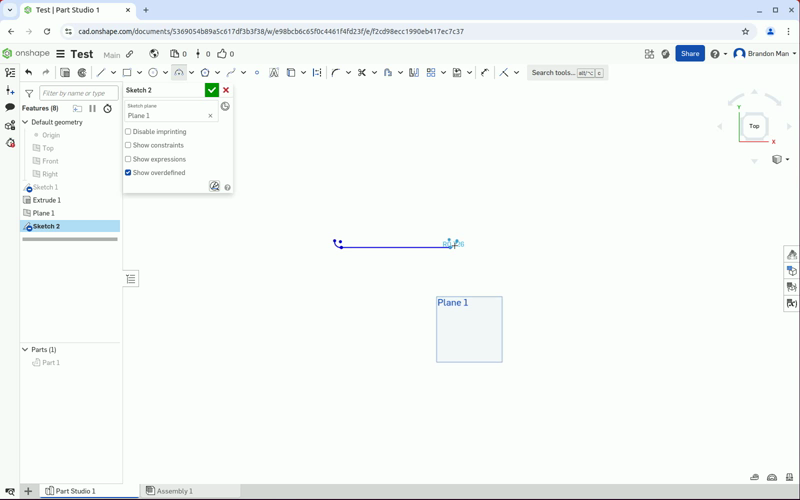
scroll(6)
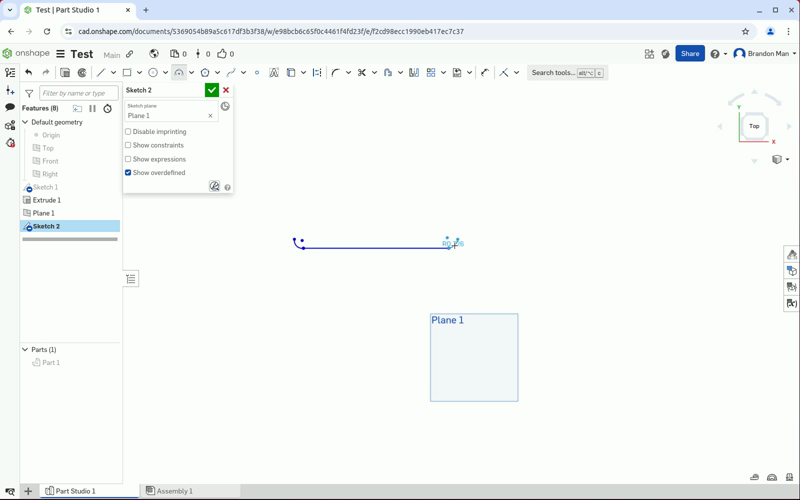
scroll(6)
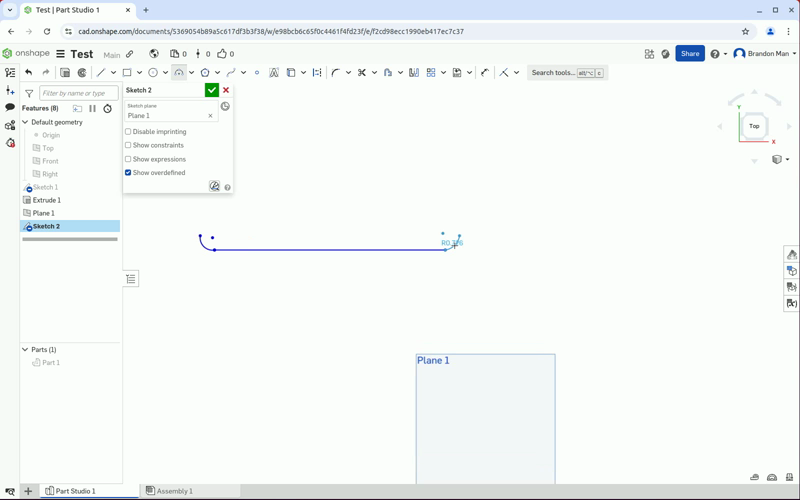
scroll(6)
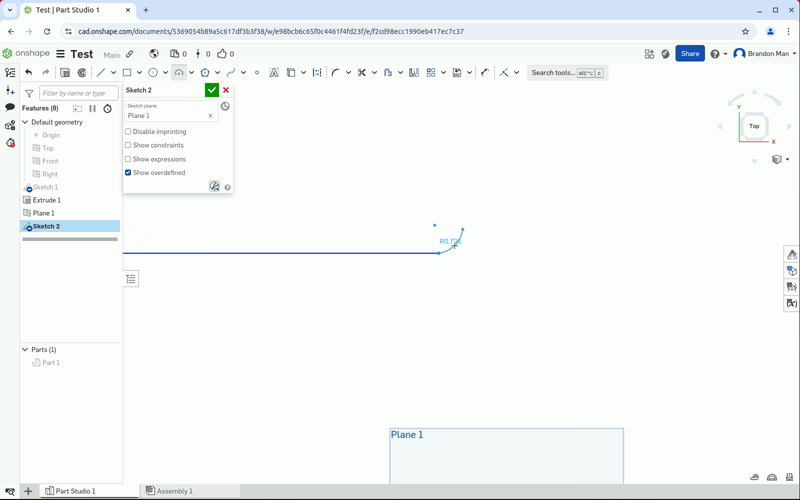
scroll(6)
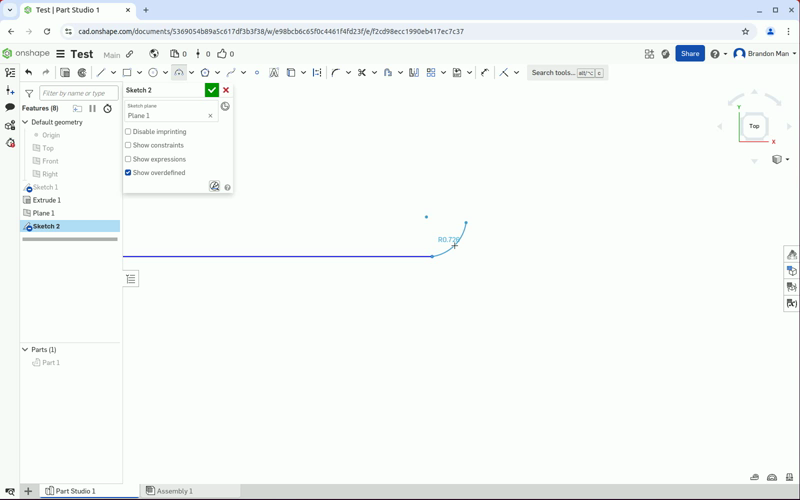
click(454, 245)
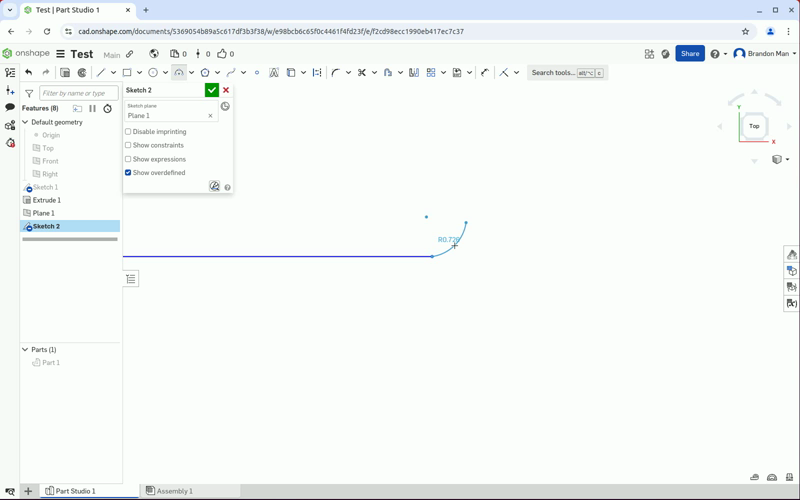
scroll(-6)
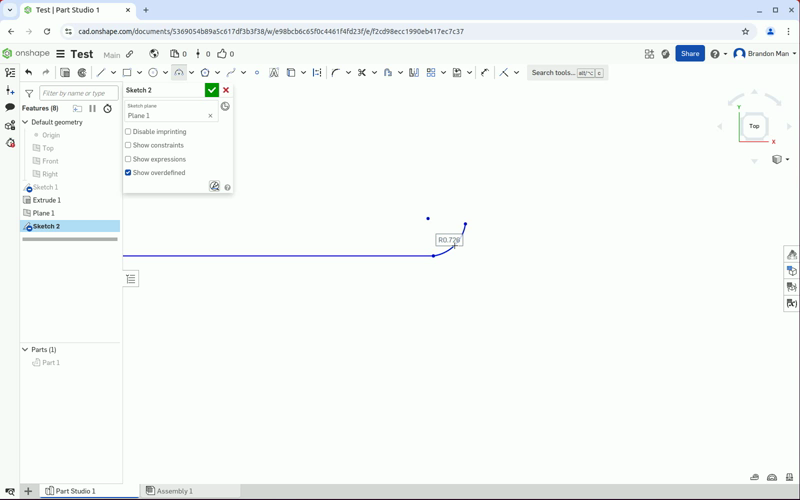
scroll(-6)
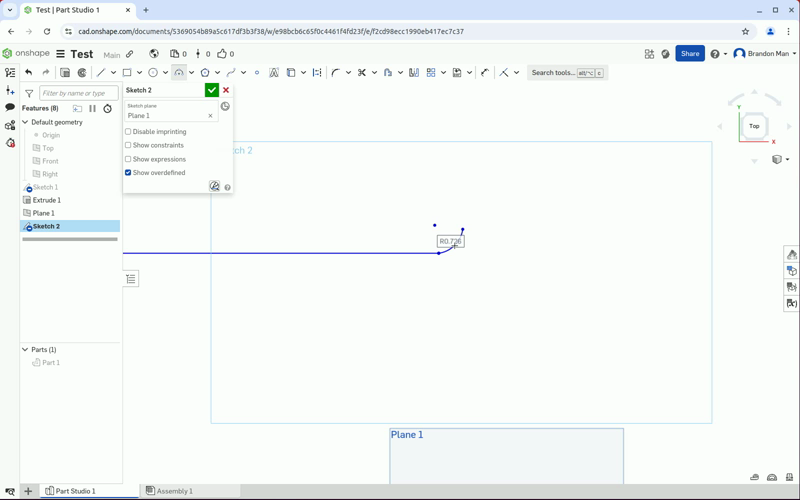
scroll(-6)
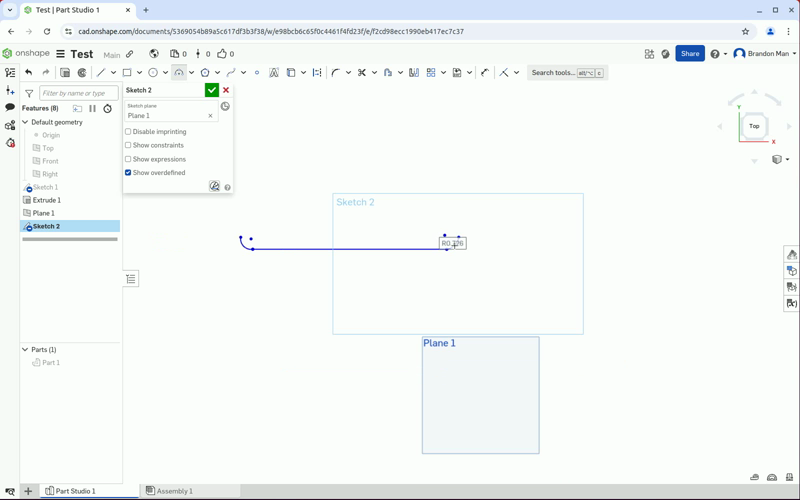
scroll(-6)
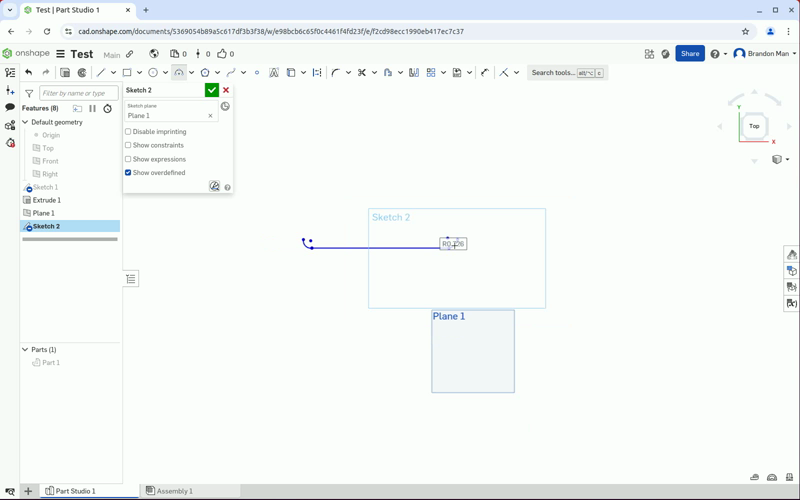
scroll(-6)
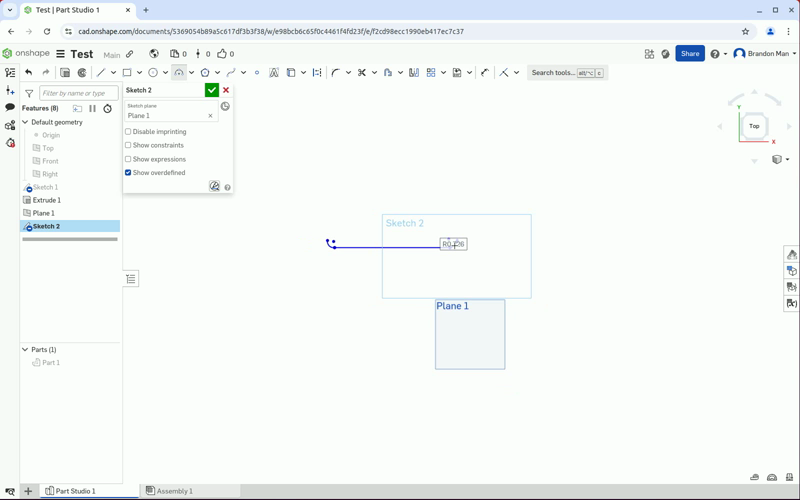
scroll(-6)
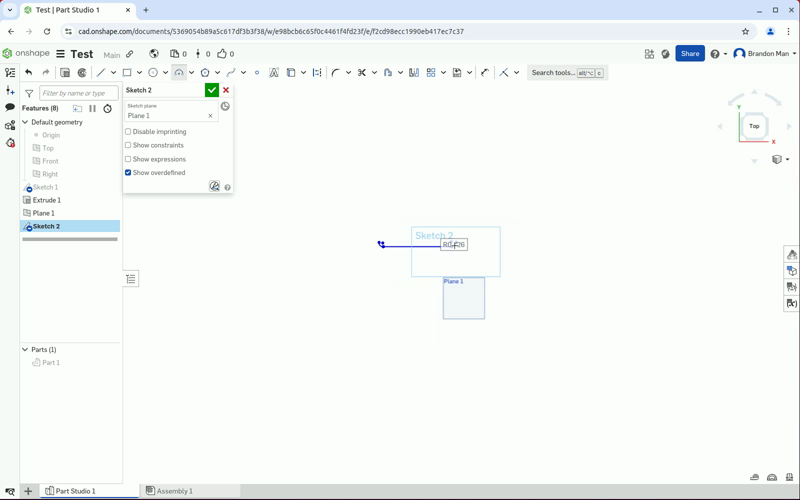
scroll(-6)
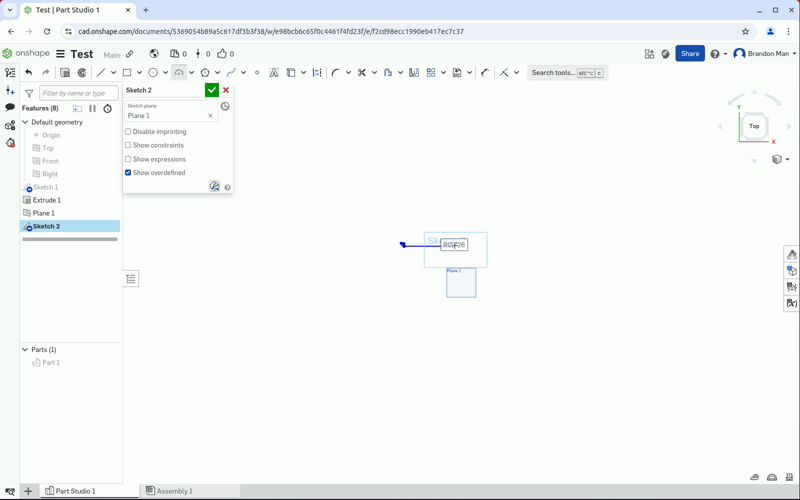
key_up(shift)
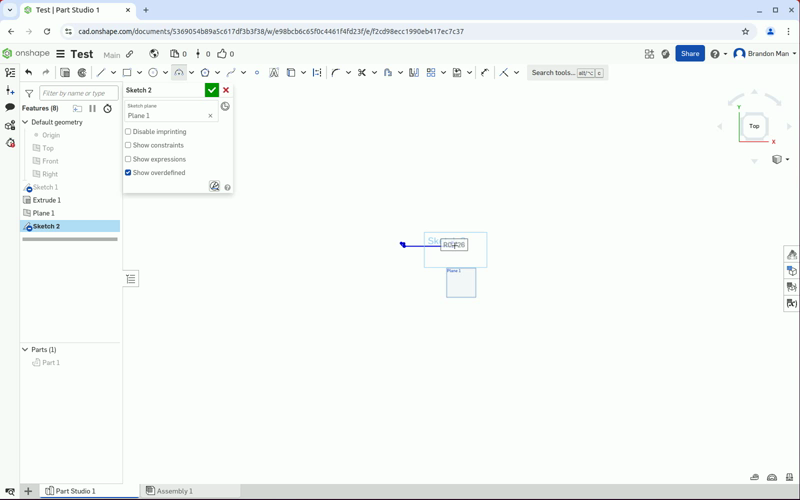
key(esc)
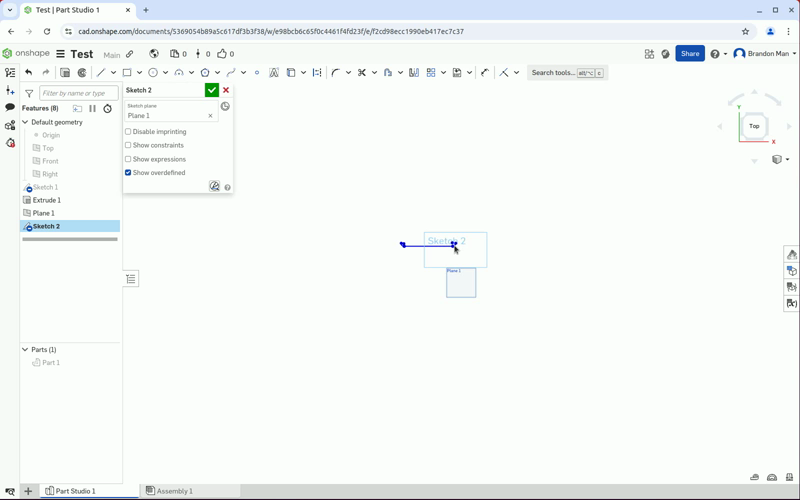
key(l)
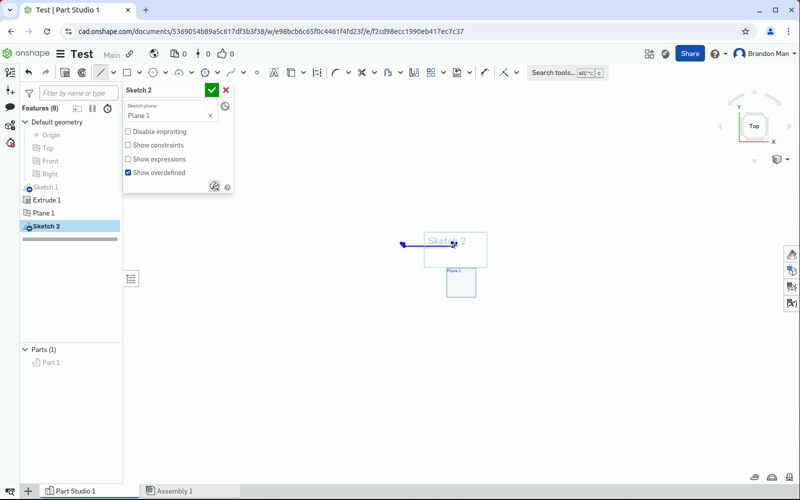
mouse_move(455, 243)
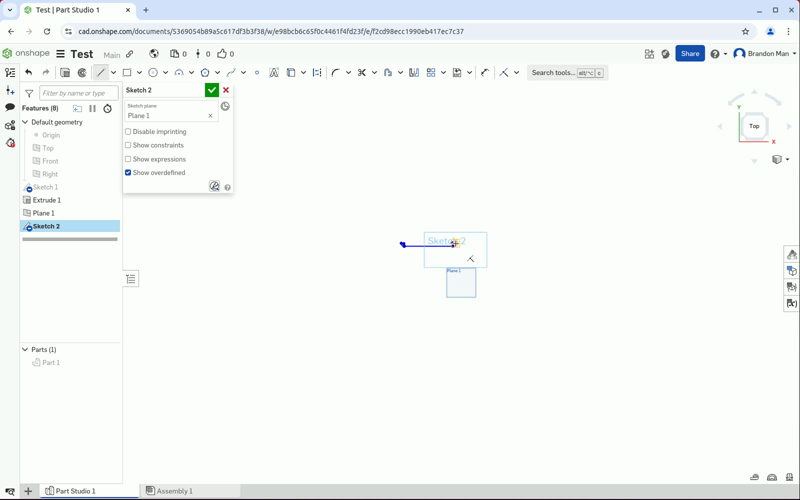
scroll(6)
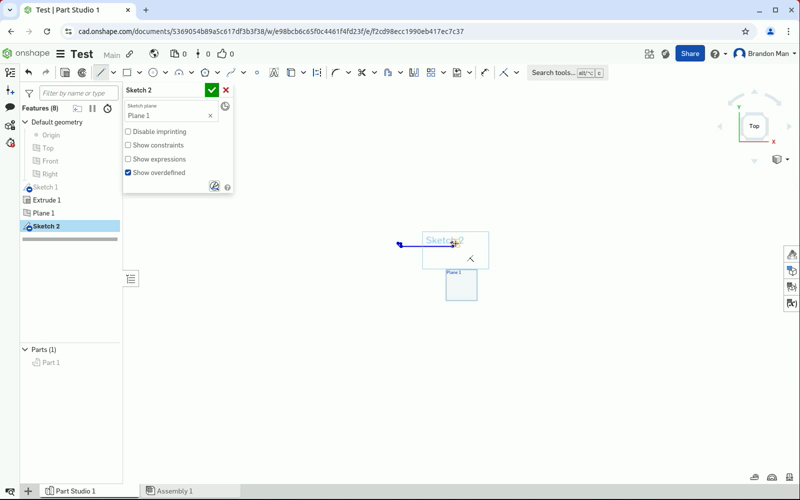
scroll(6)
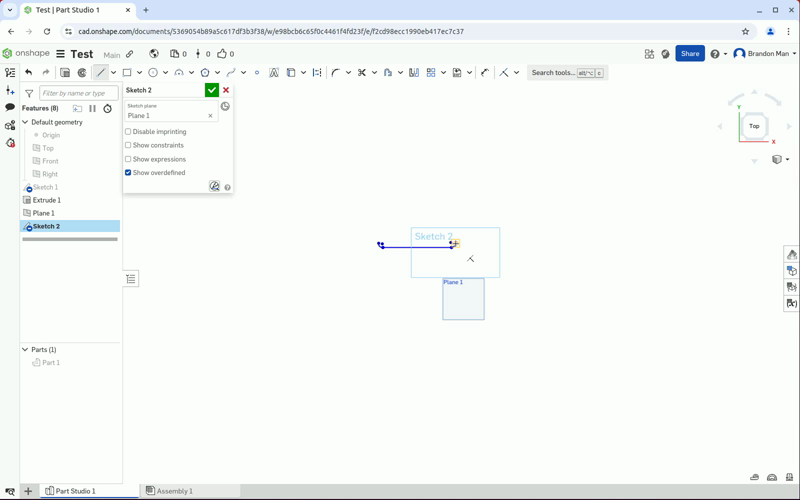
scroll(6)
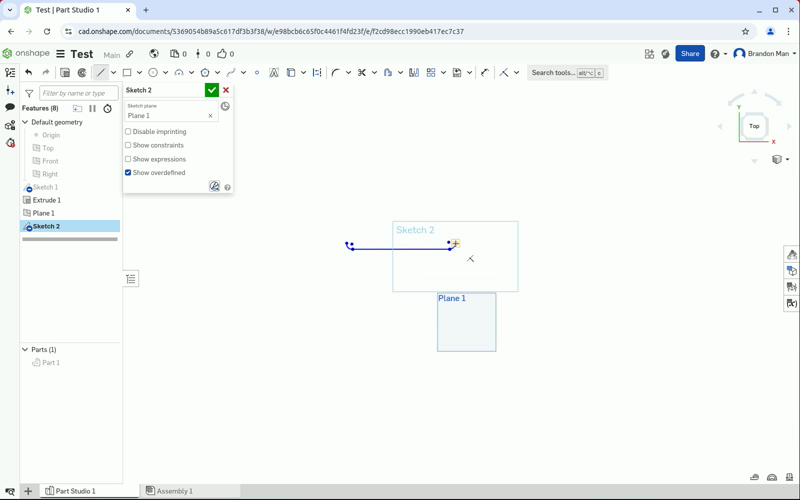
scroll(6)
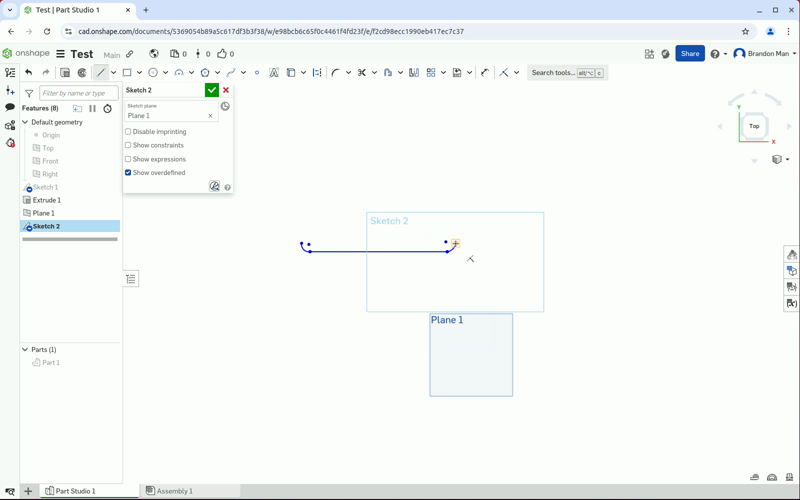
scroll(6)
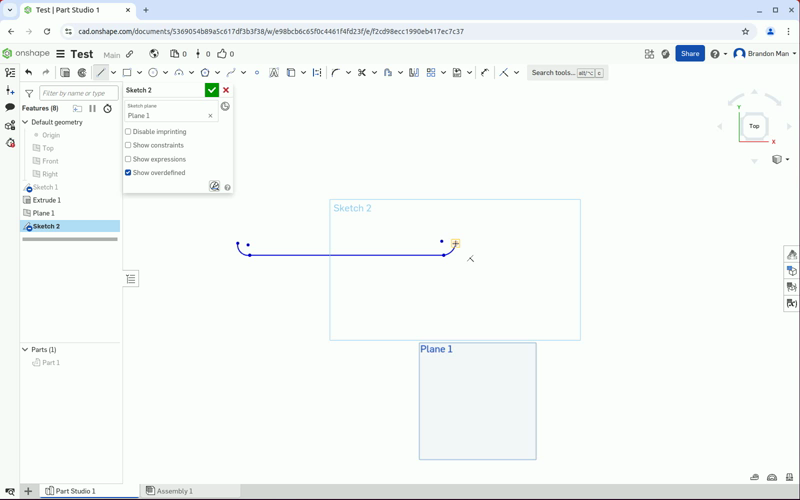
scroll(6)
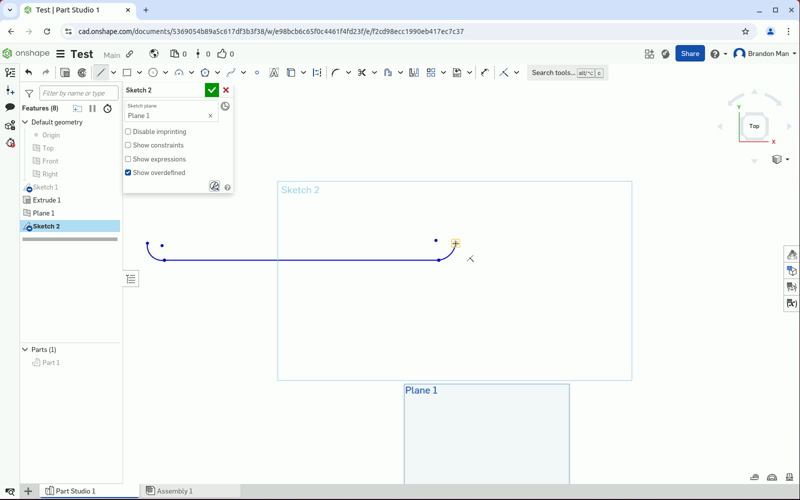
scroll(6)
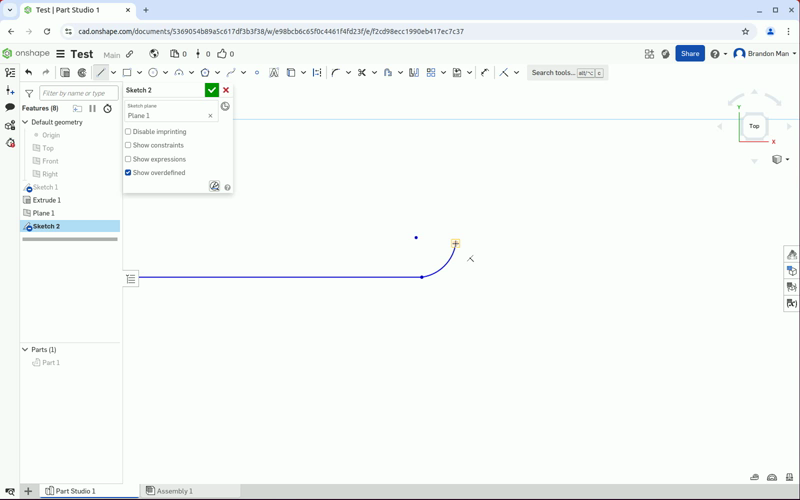
click(455, 243)
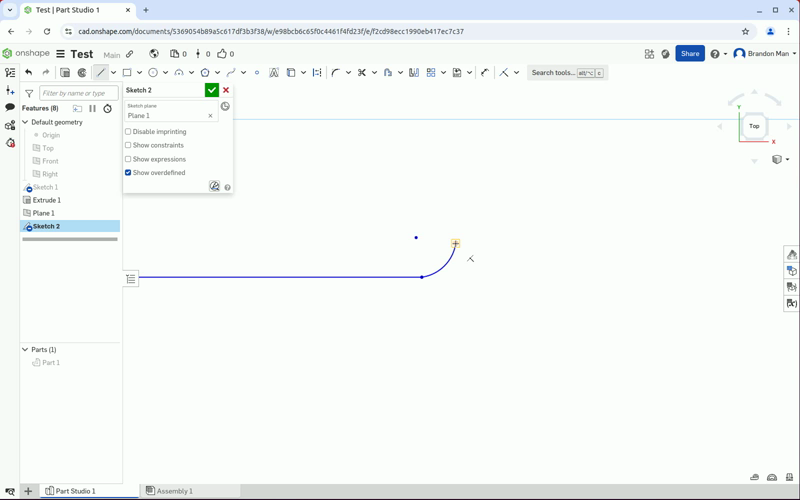
scroll(-6)
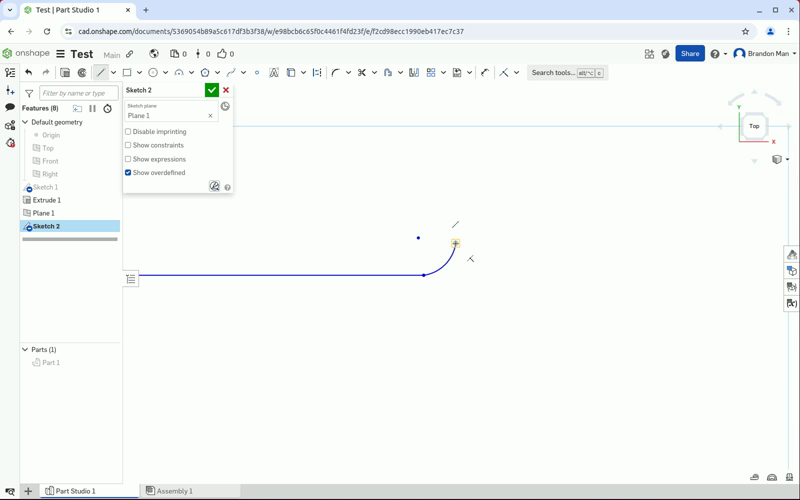
scroll(-6)
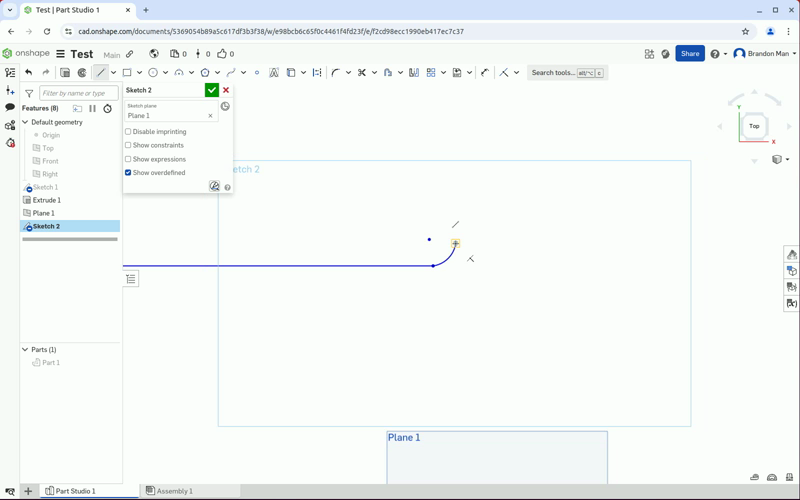
scroll(-6)
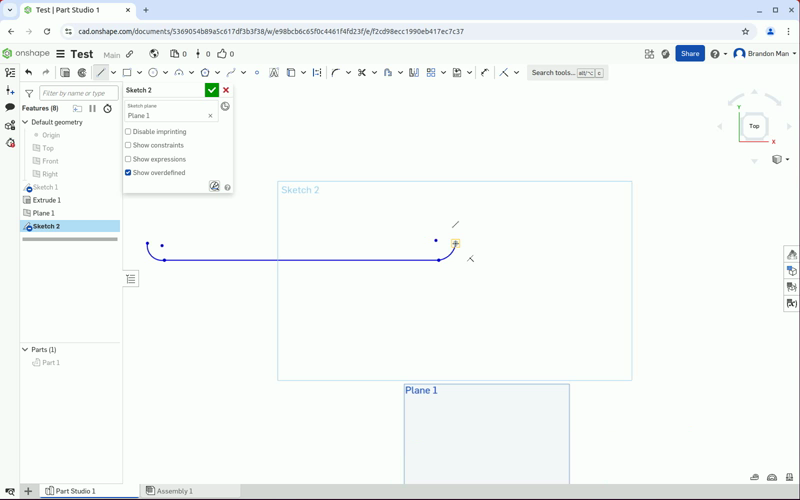
scroll(-6)
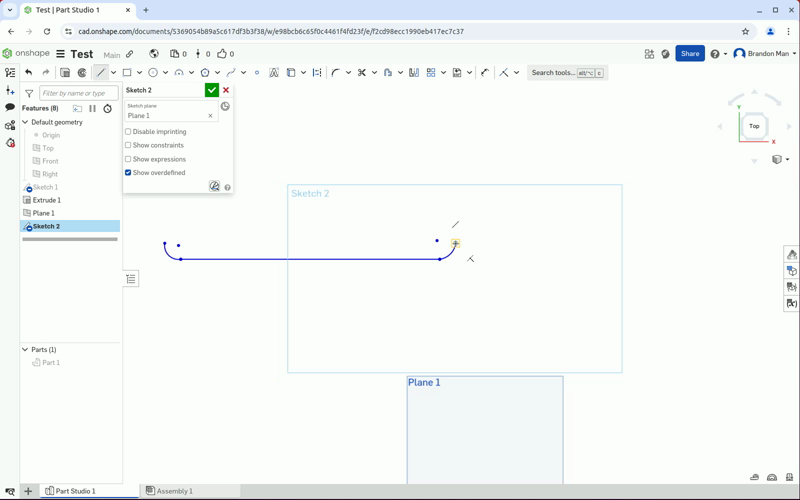
scroll(-6)
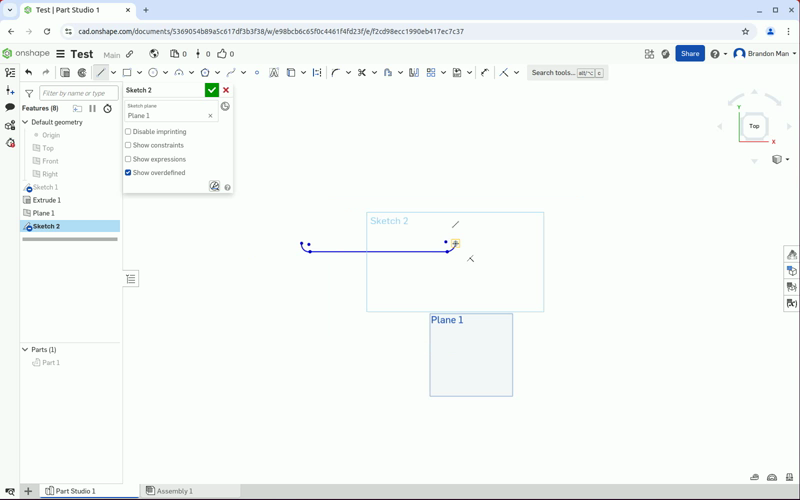
scroll(-6)
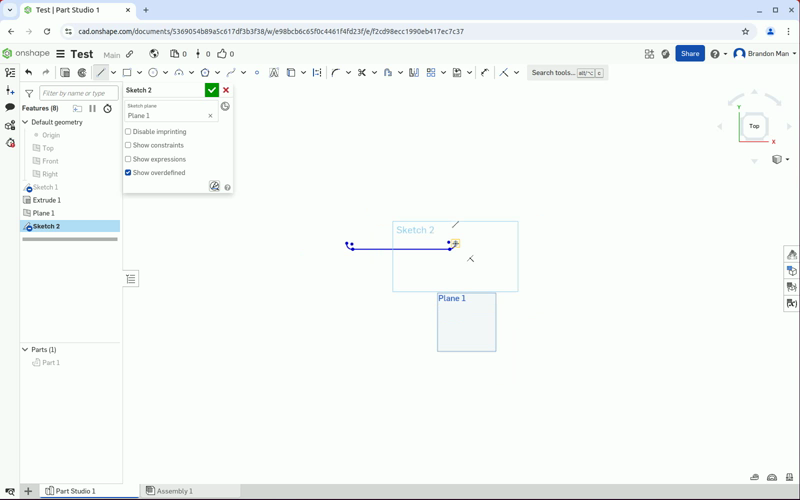
scroll(-6)
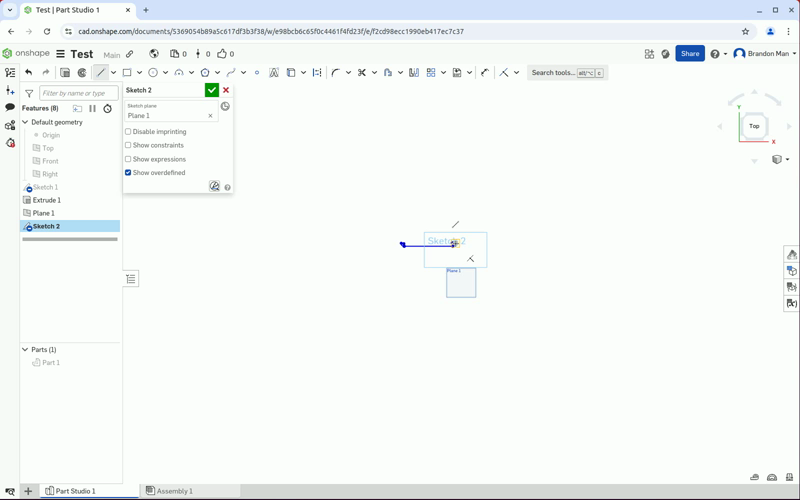
key_down(shift)
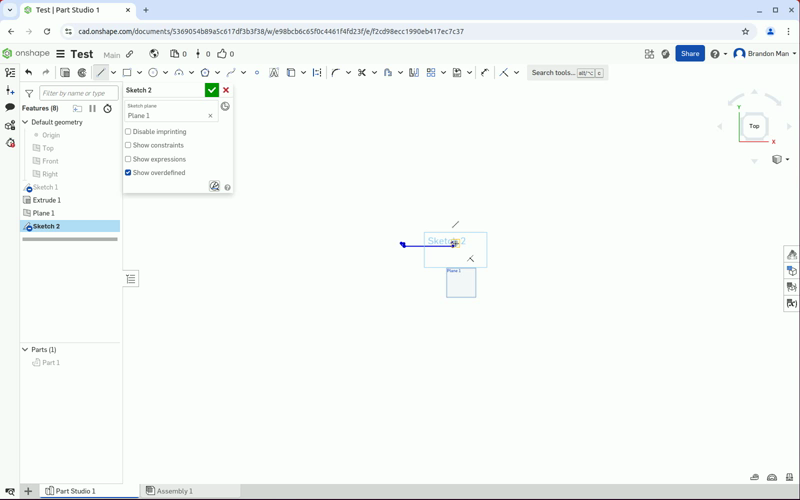
mouse_move(455, 169)
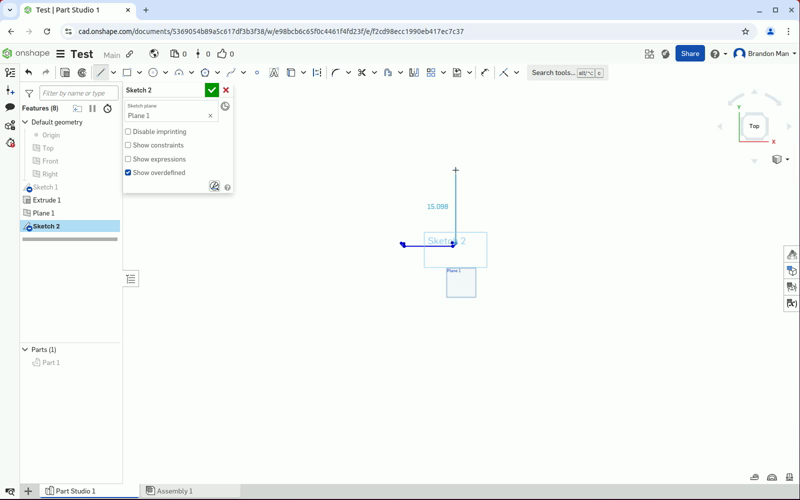
click(455, 169)
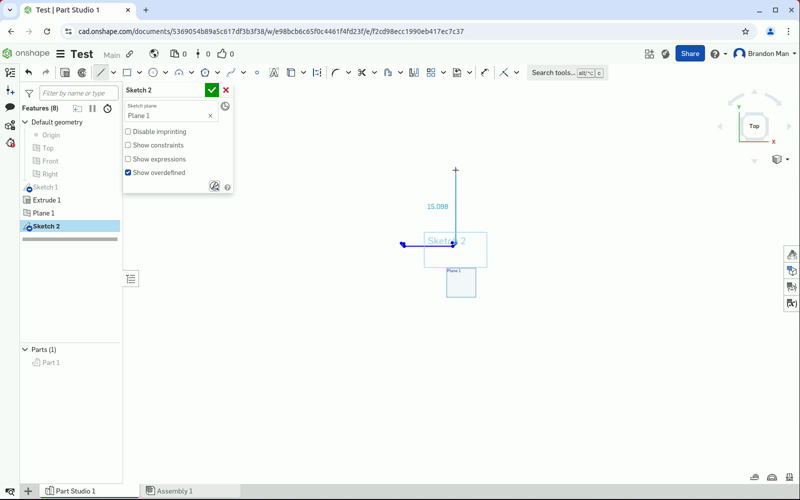
key_up(shift)
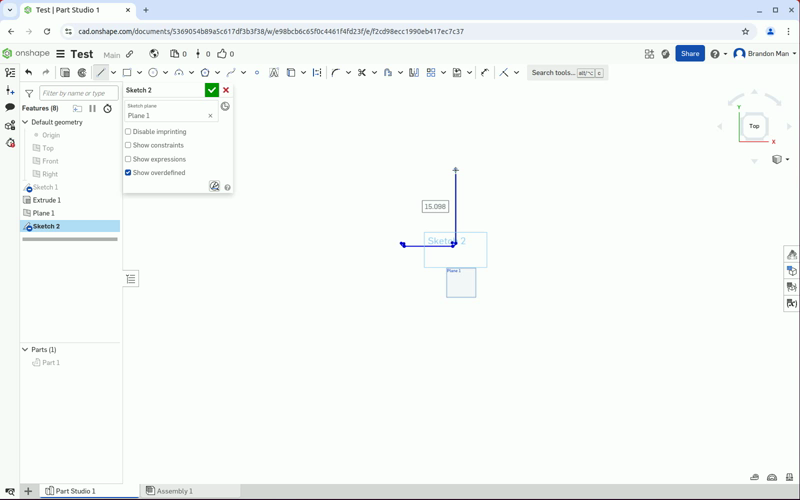
key_down(shift)
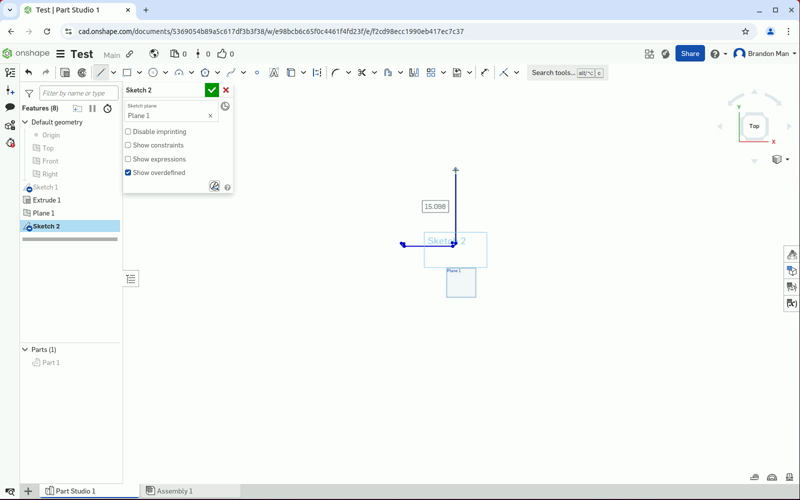
mouse_move(485, 169)
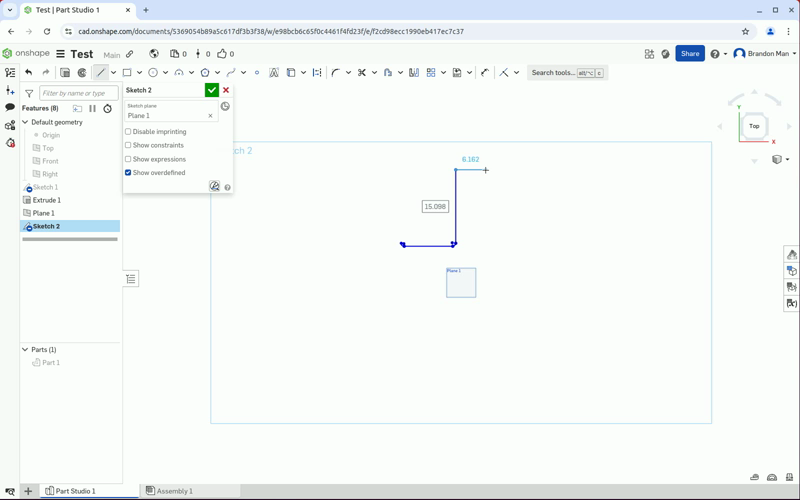
mouse_move(401, 169)
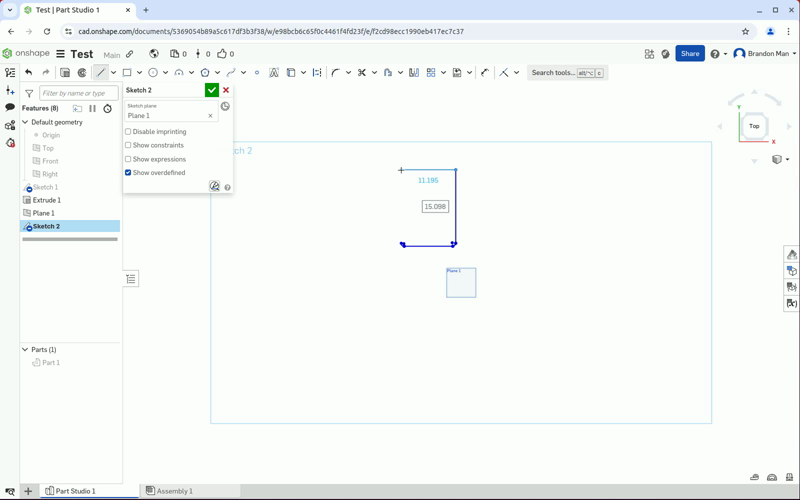
click(401, 169)
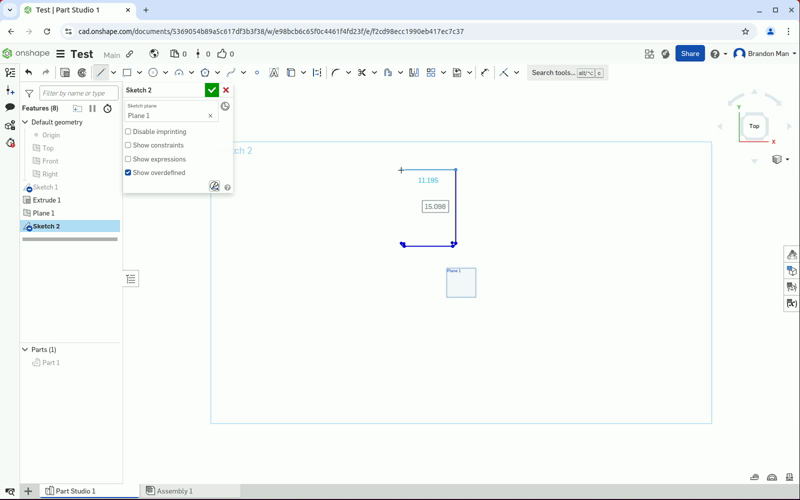
key_up(shift)
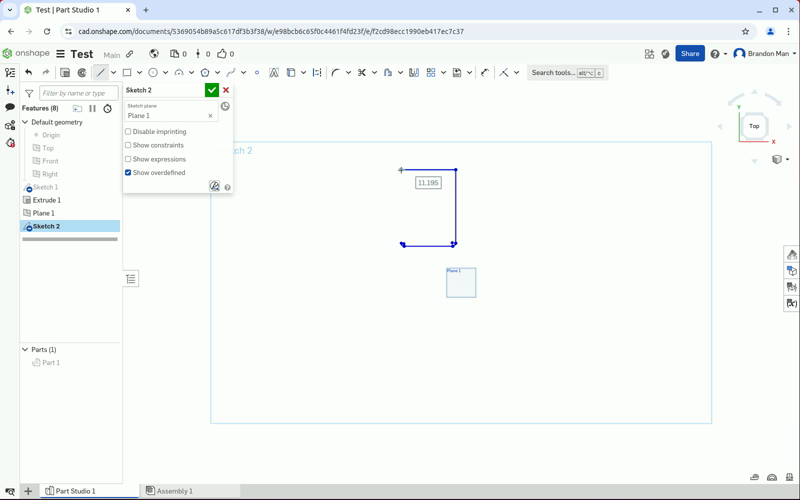
key_down(shift)
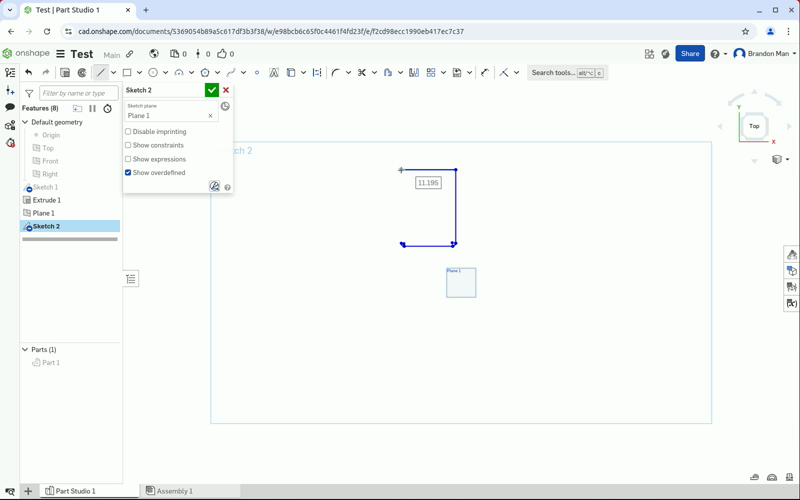
mouse_move(401, 243)
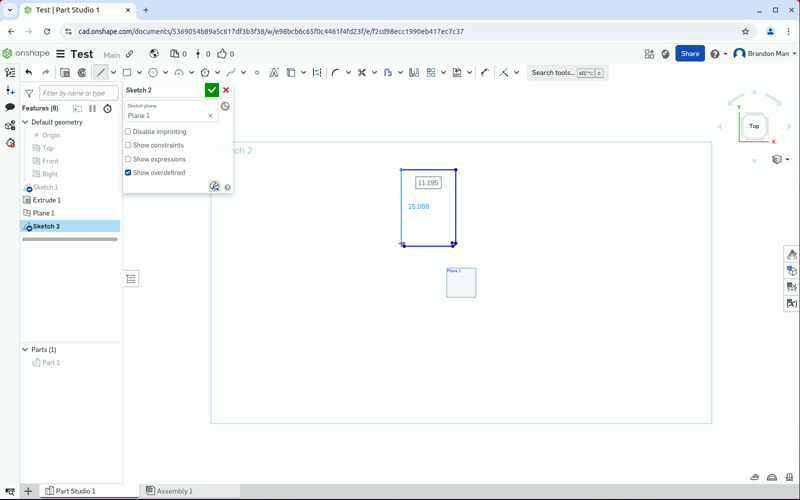
scroll(6)
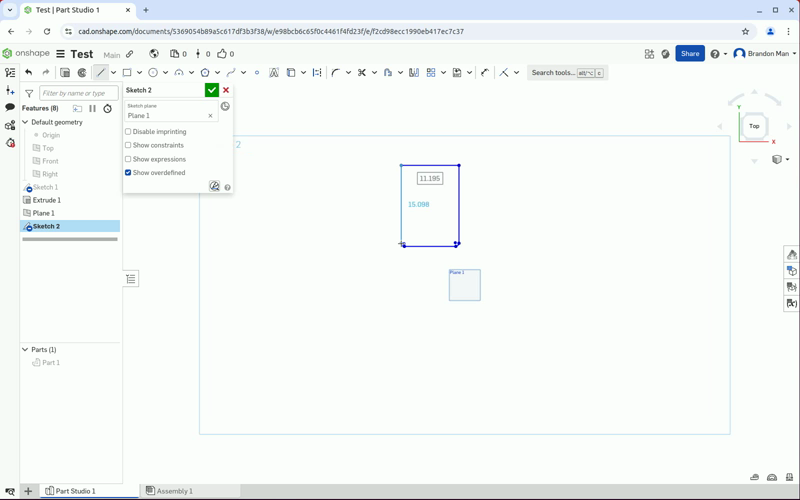
scroll(6)
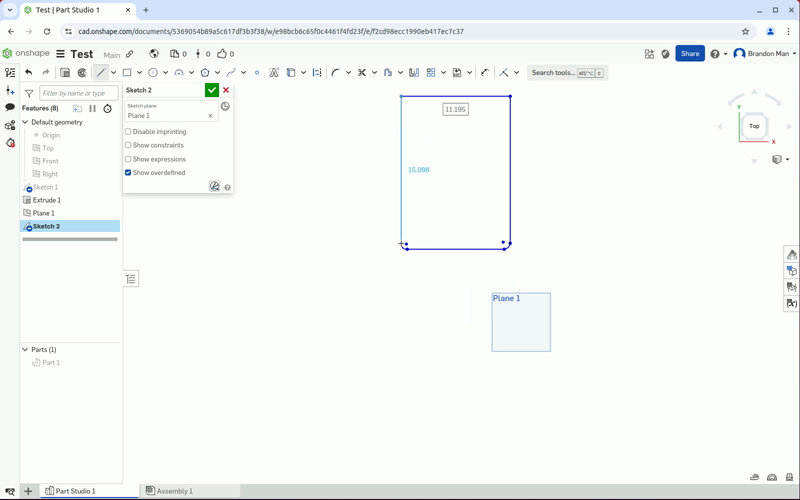
scroll(6)
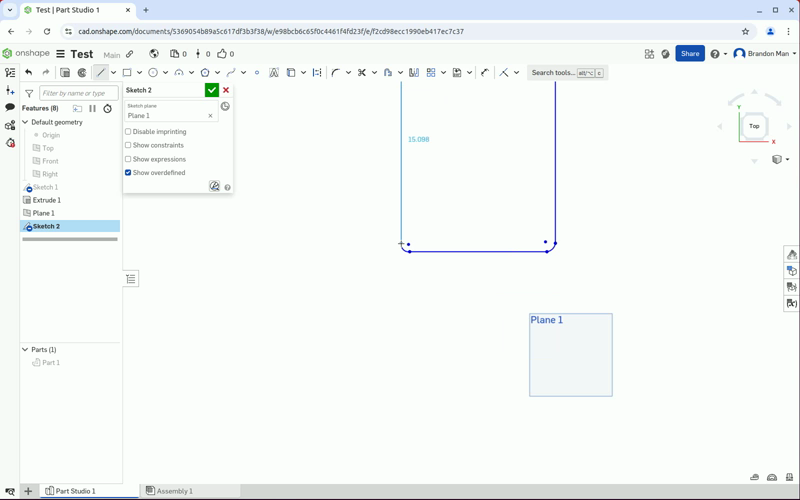
scroll(6)
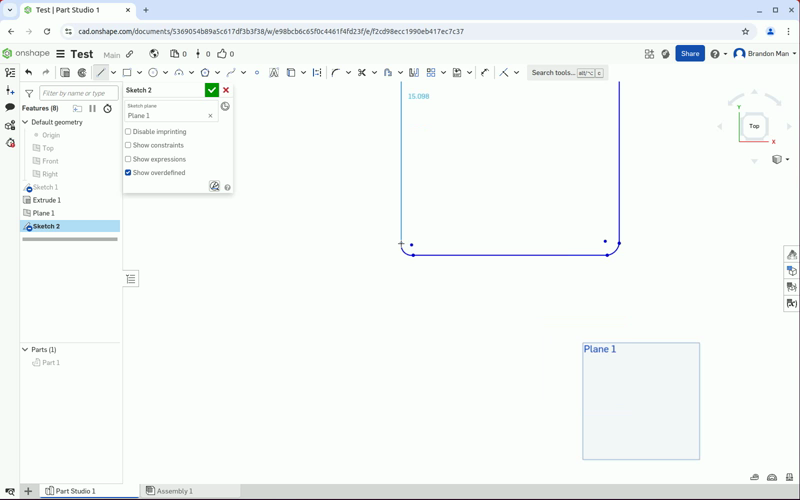
scroll(6)
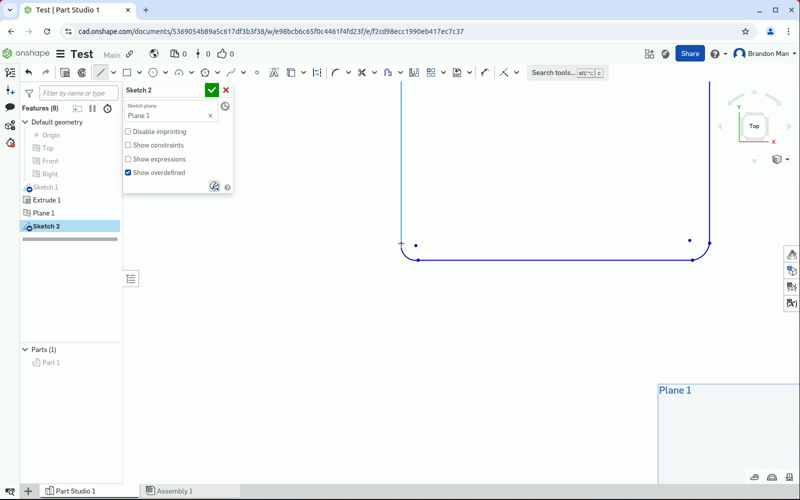
scroll(6)
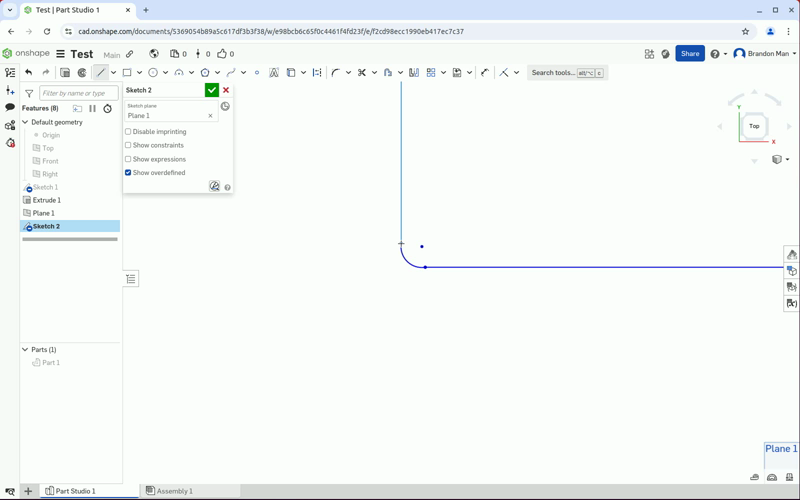
scroll(6)
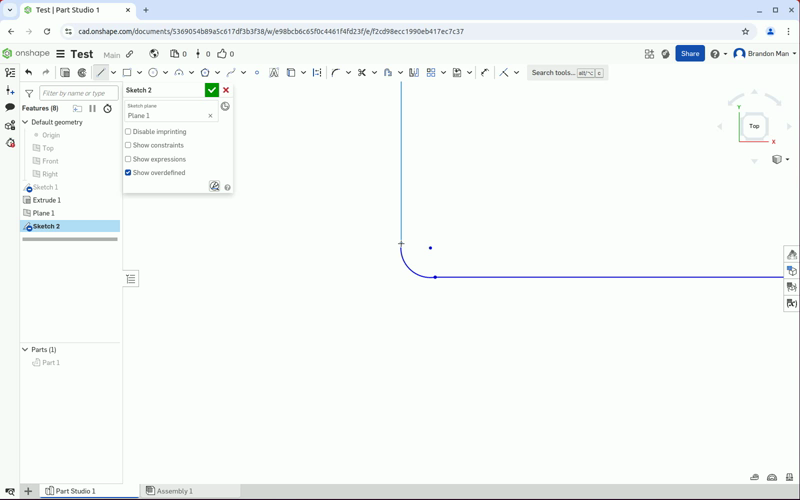
key_up(shift)
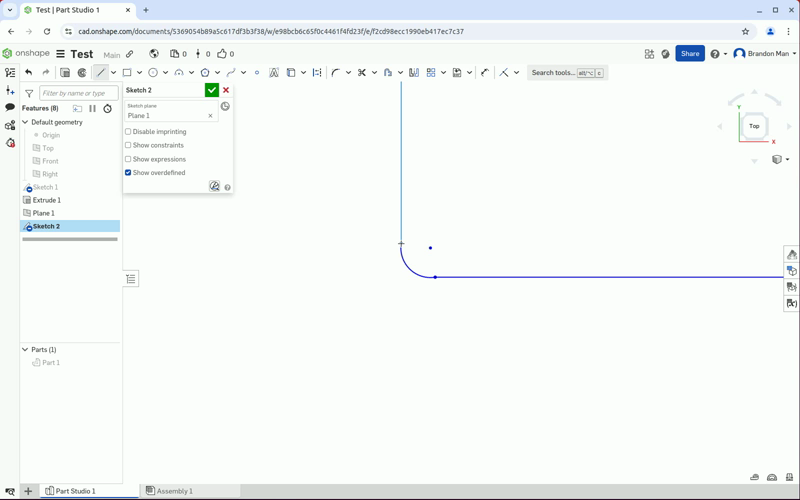
click(401, 243)
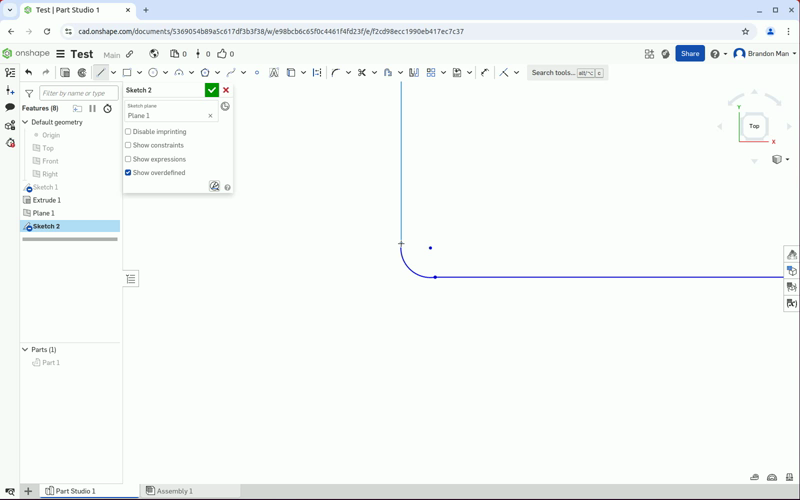
scroll(-6)
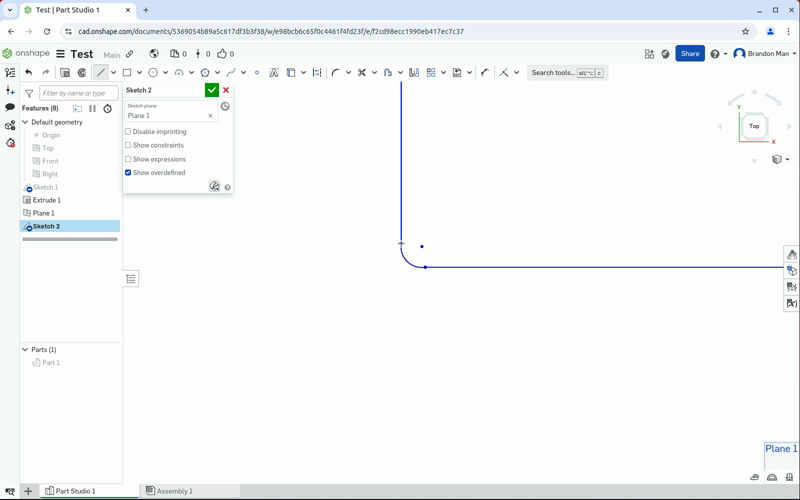
scroll(-6)
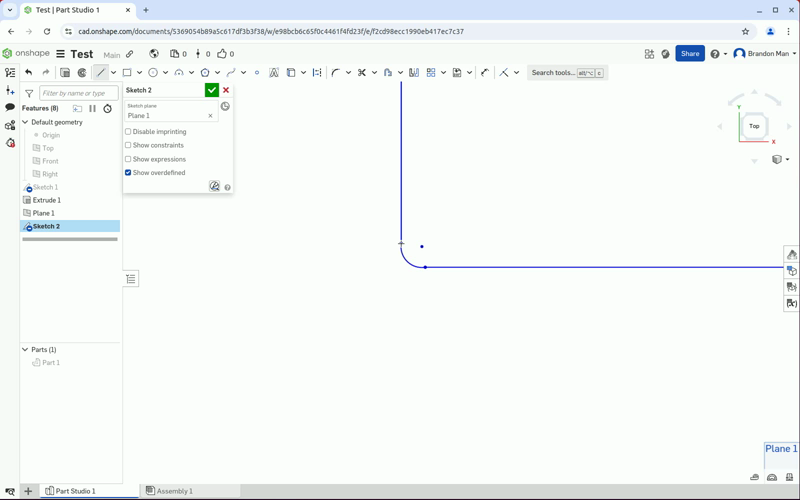
scroll(-6)
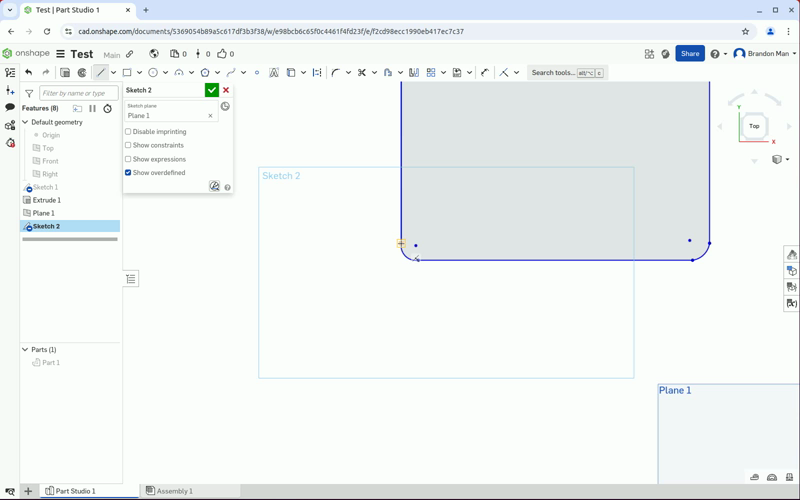
scroll(-6)
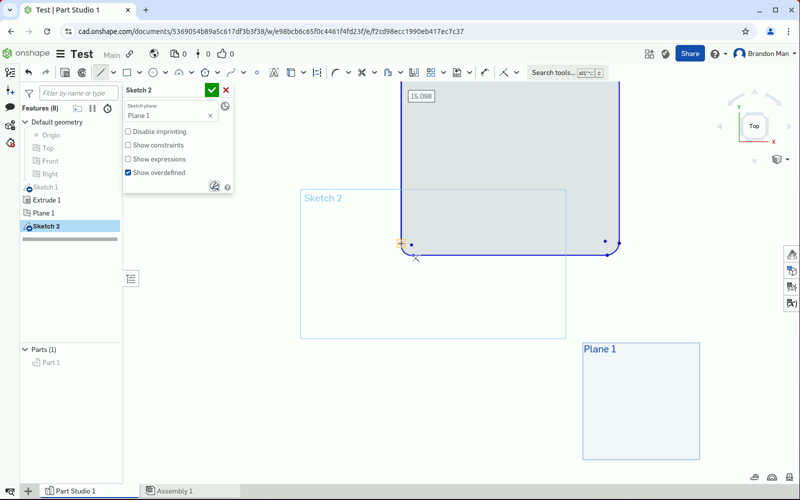
scroll(-6)
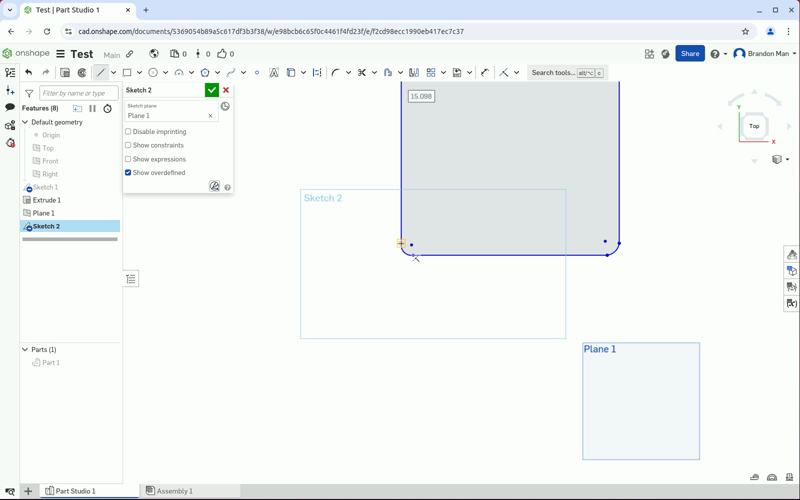
scroll(-6)
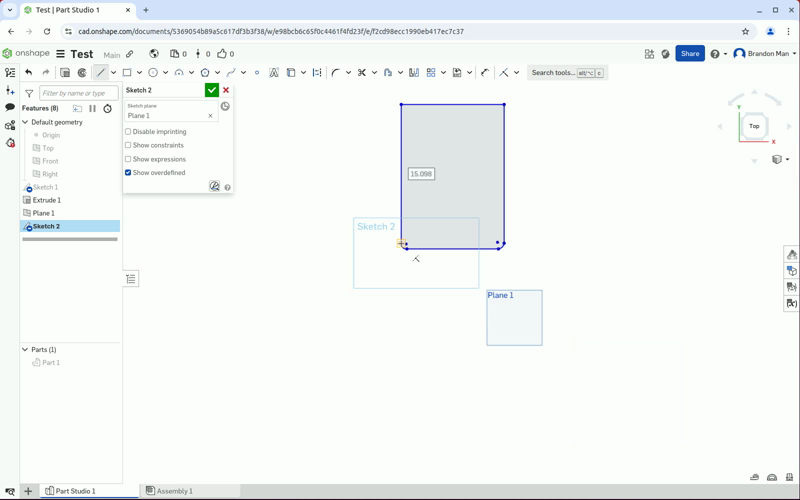
scroll(-6)
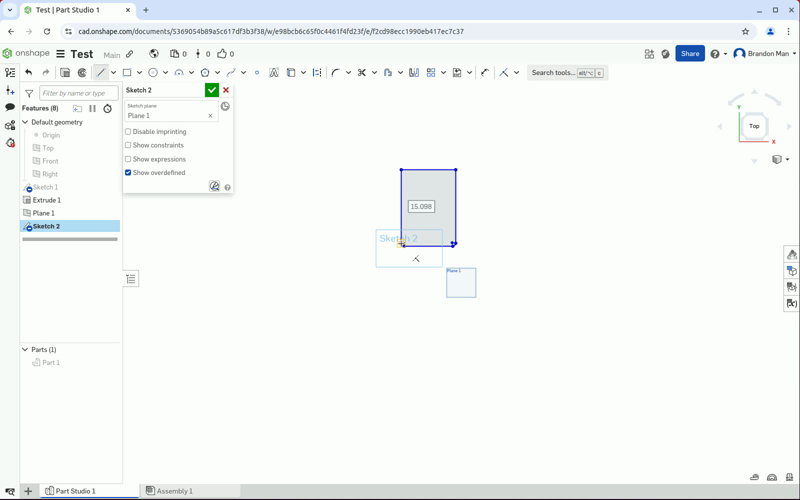
key(esc)
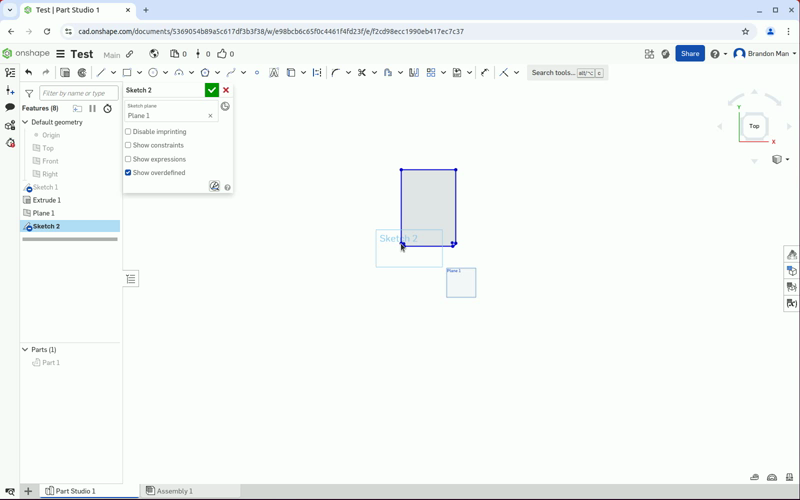
mouse_move(429, 215)
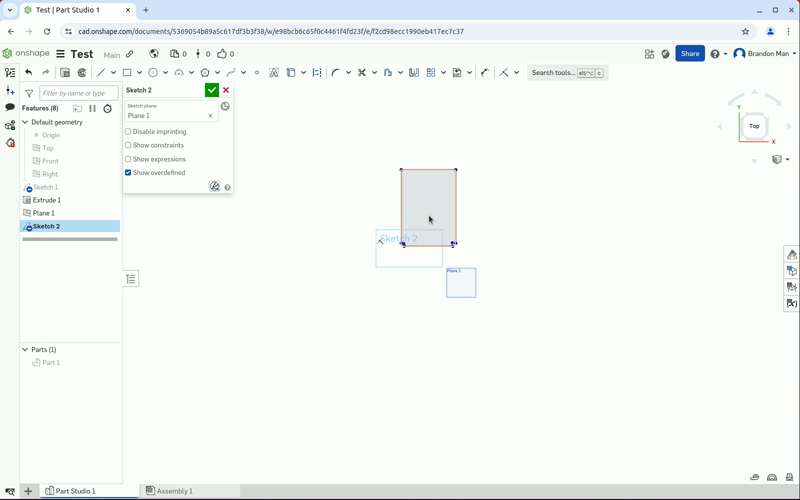
click(429, 215)
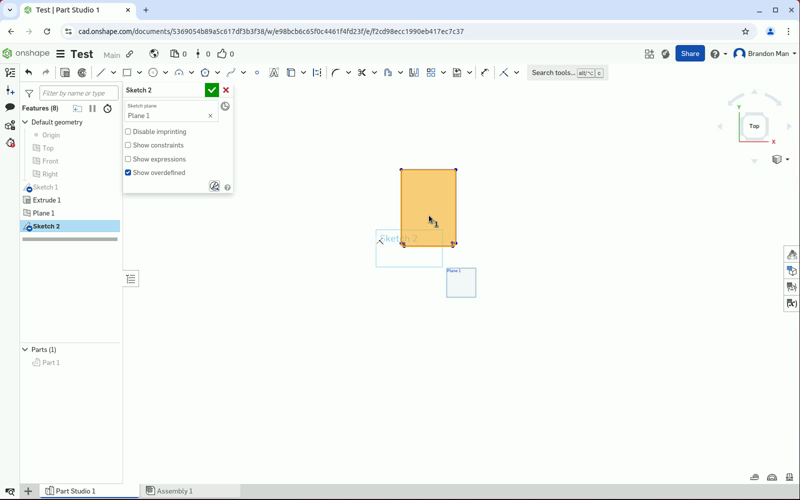
mouse_move(73, 352)
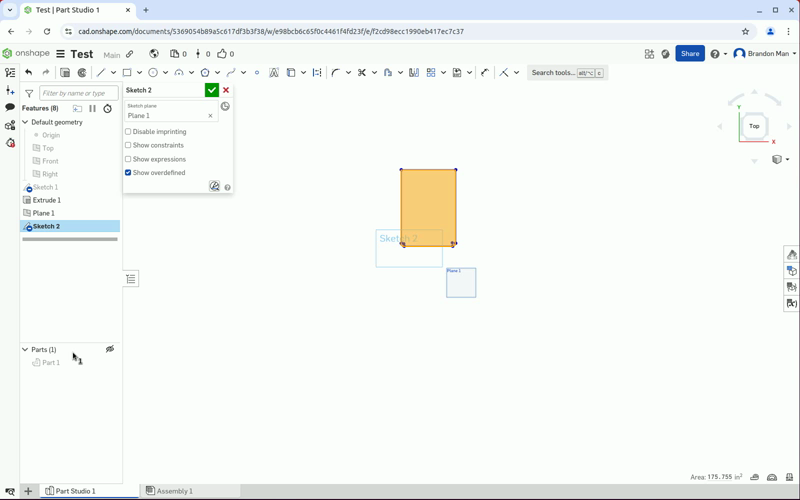
key(shift+y)
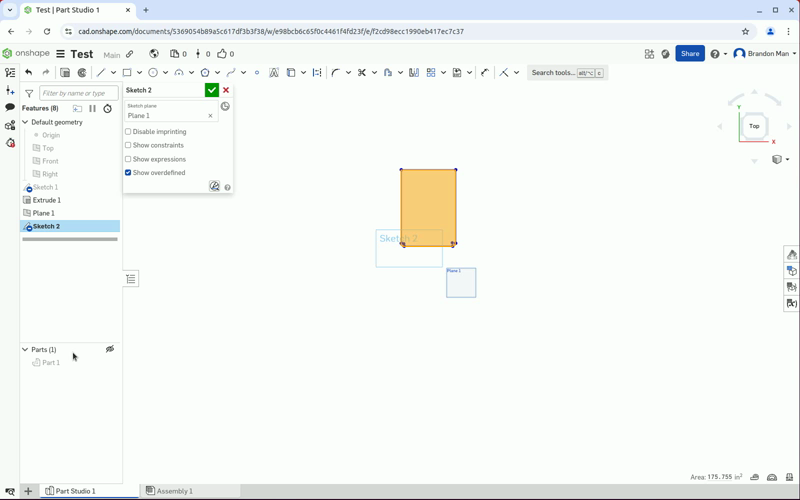
key(shift+e)
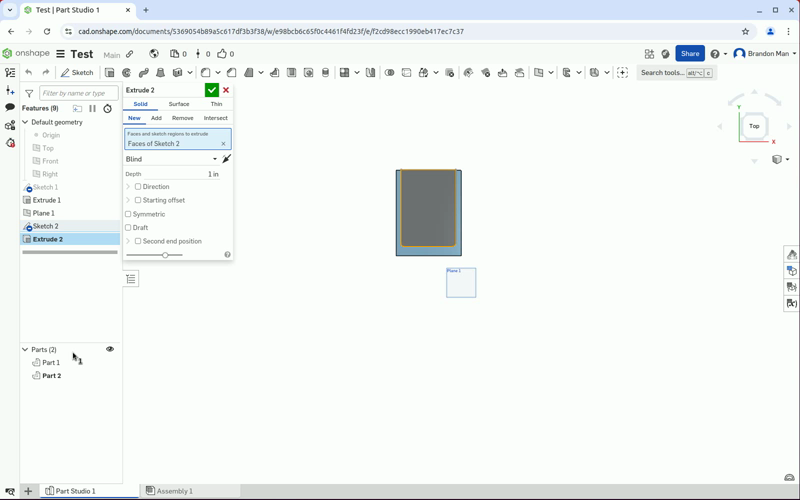
mouse_move(143, 106)
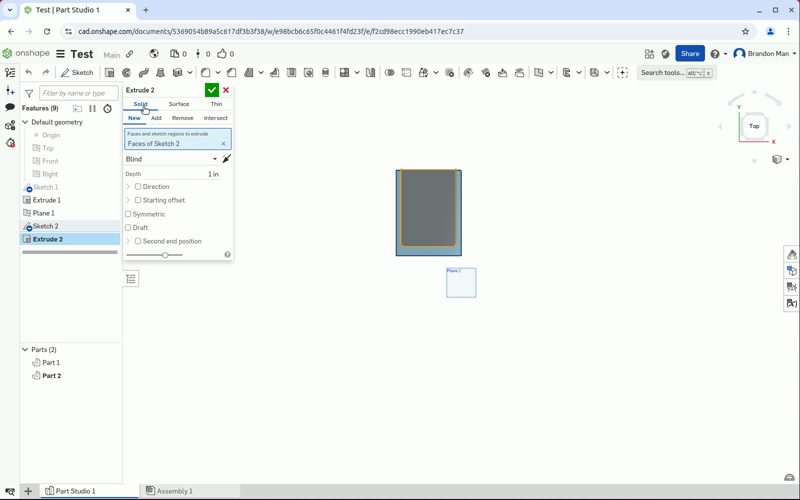
click(143, 106)
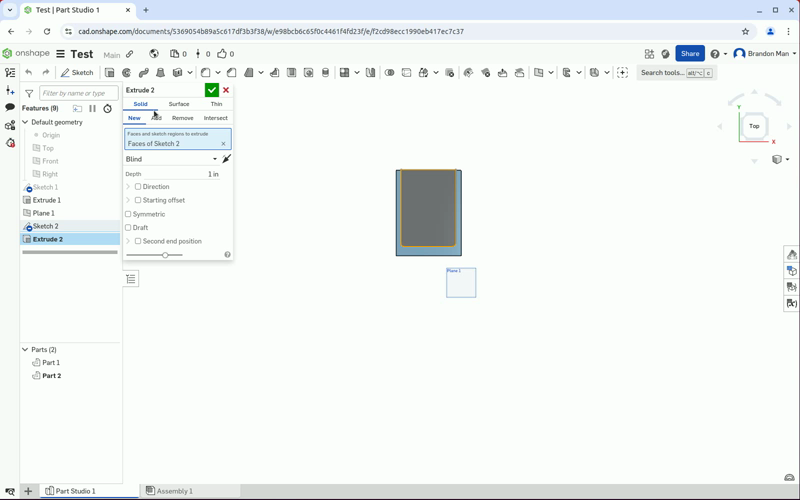
mouse_move(186, 120)
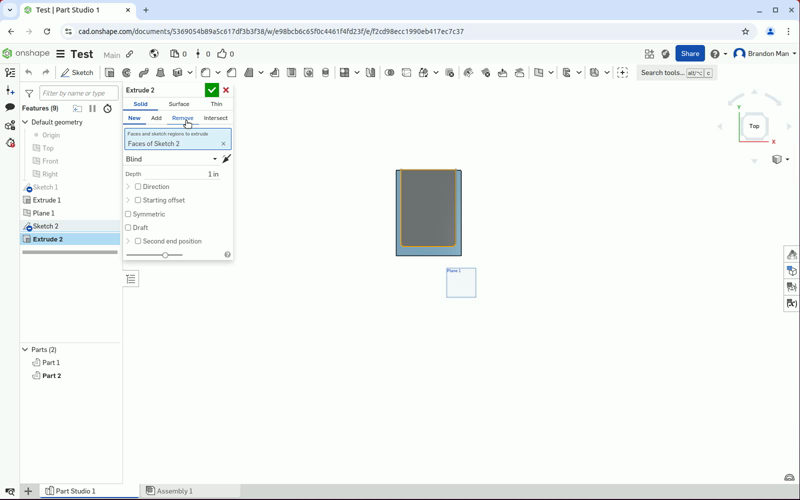
click(186, 120)
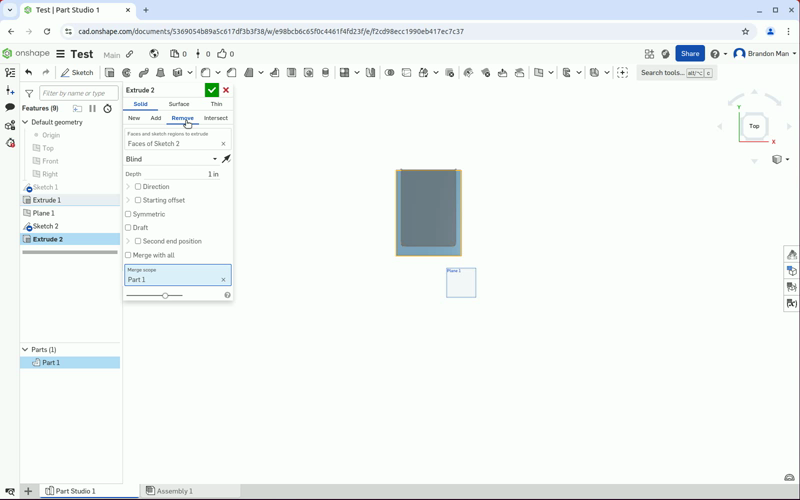
key(tab, 4)
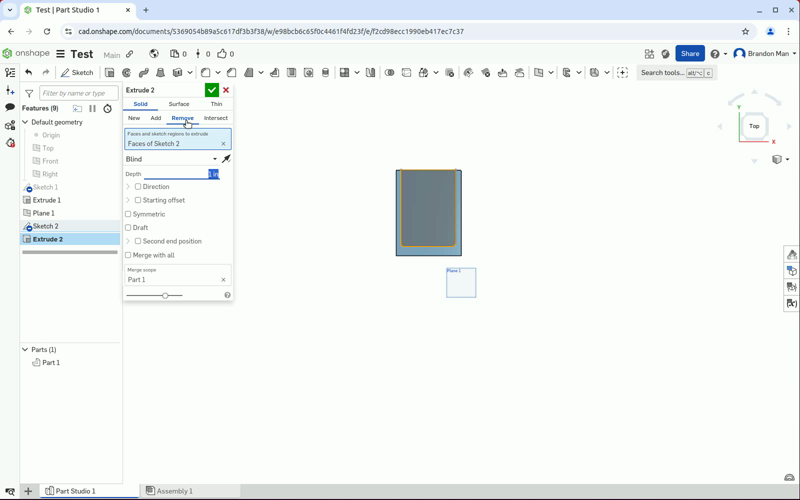
text(0.722)
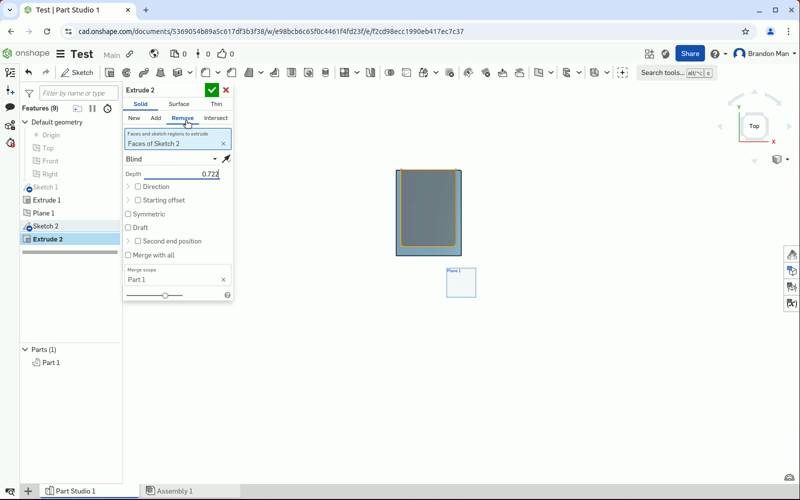
key(tab, 6)
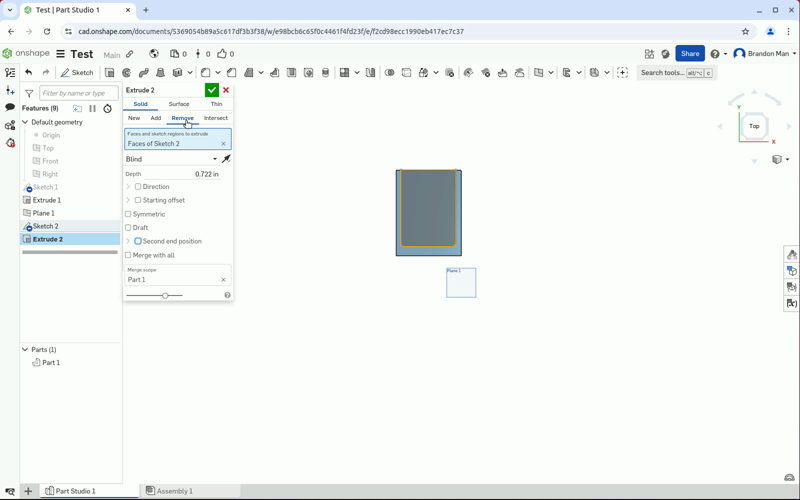
key(space)
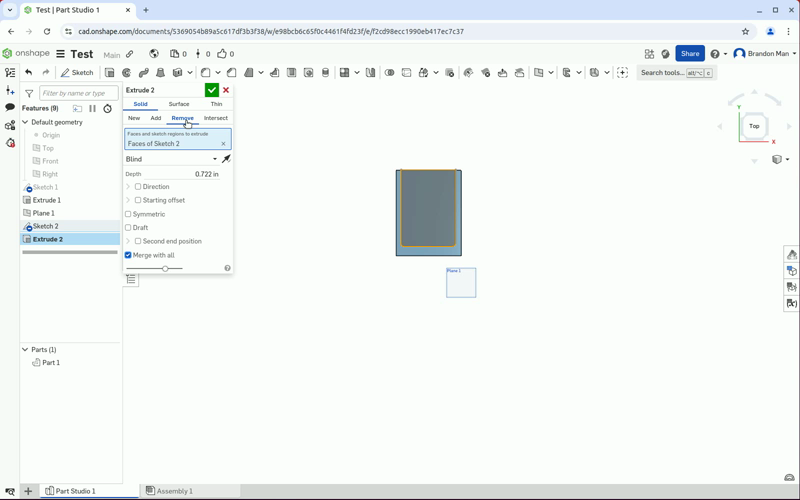
key(enter)
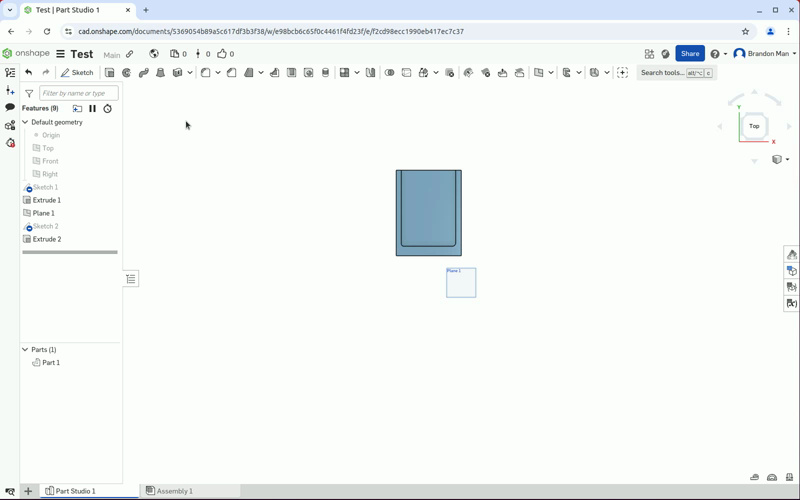
key(shift+h)
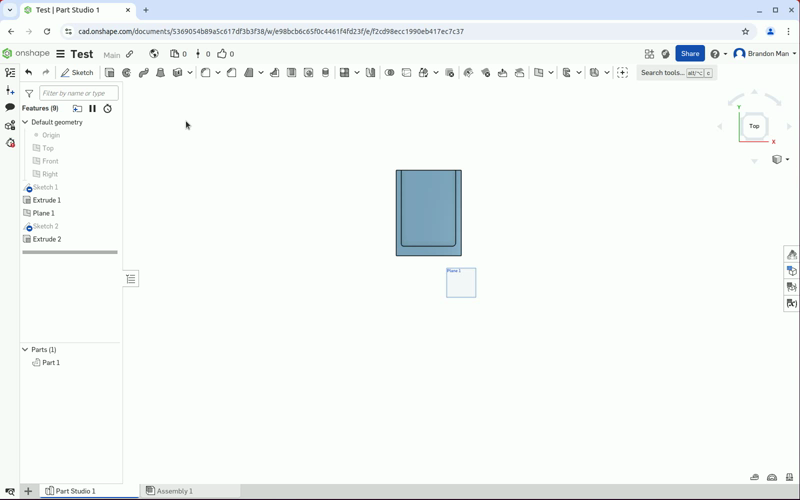
key(shift+h)
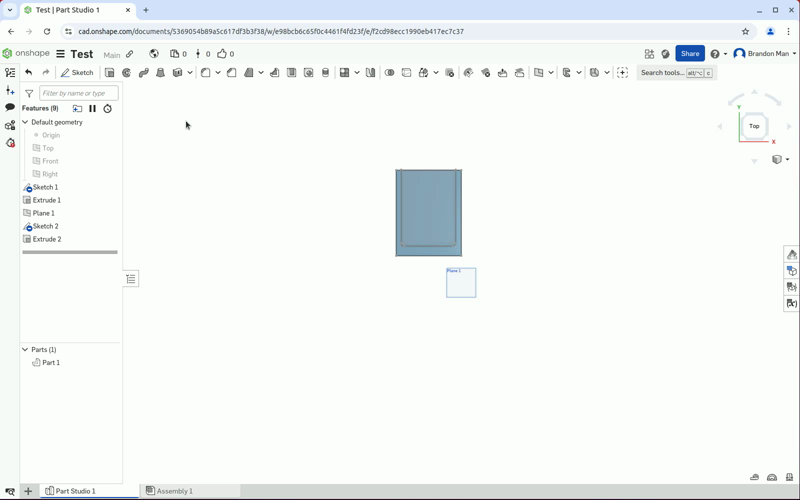
key(shift+7)
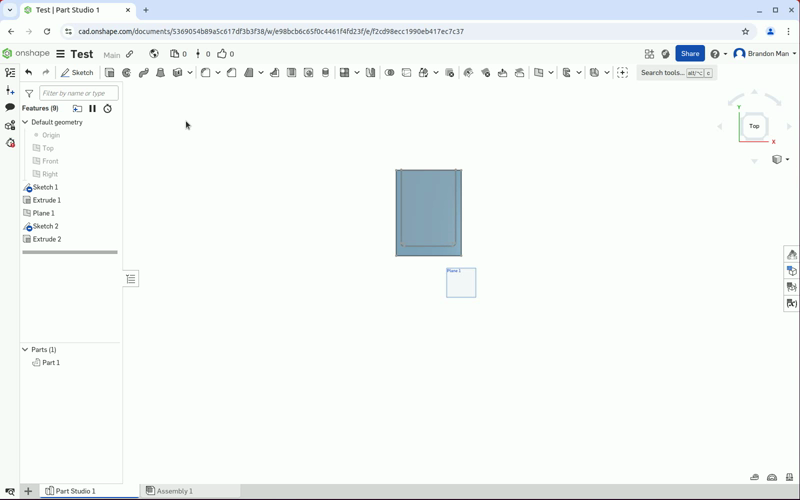
key(up, 3)
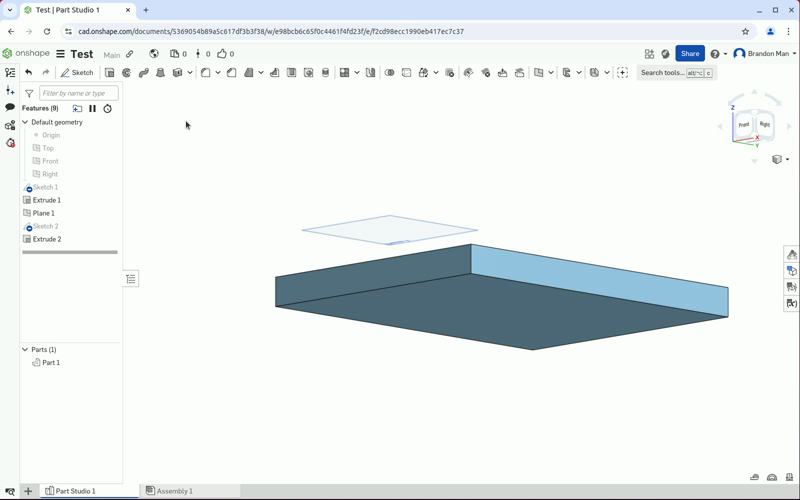
key(left, 3)
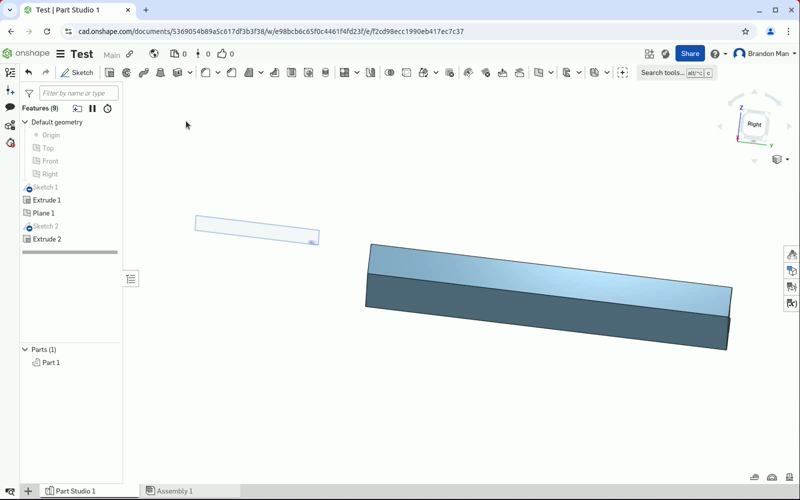
key(right, 3)
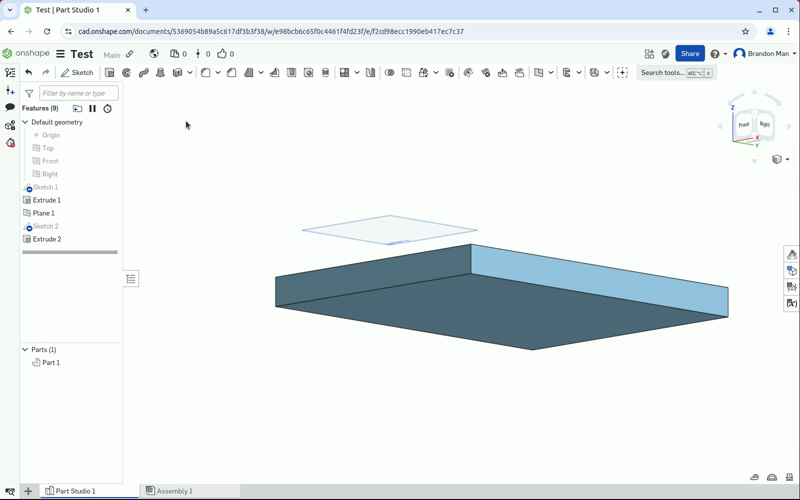
key(down, 3)
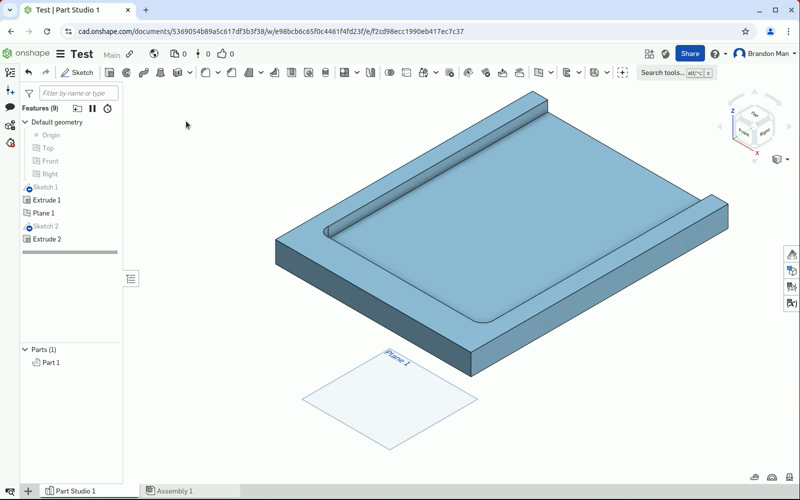
mouse_move(73, 189)
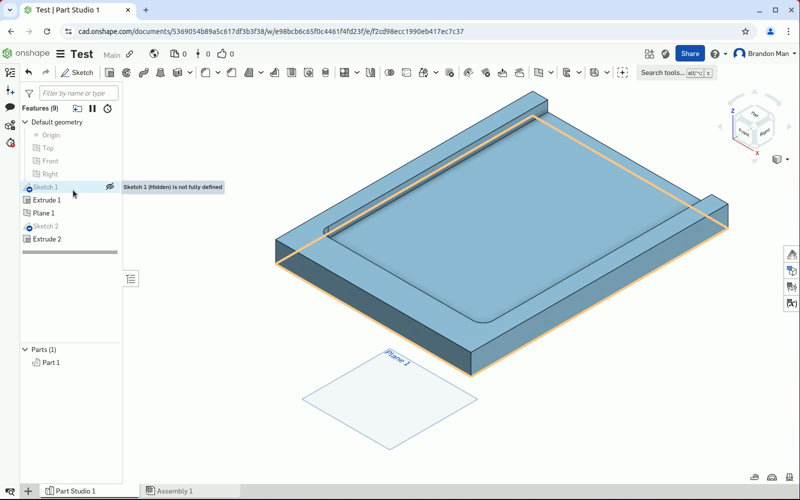
click(73, 189)